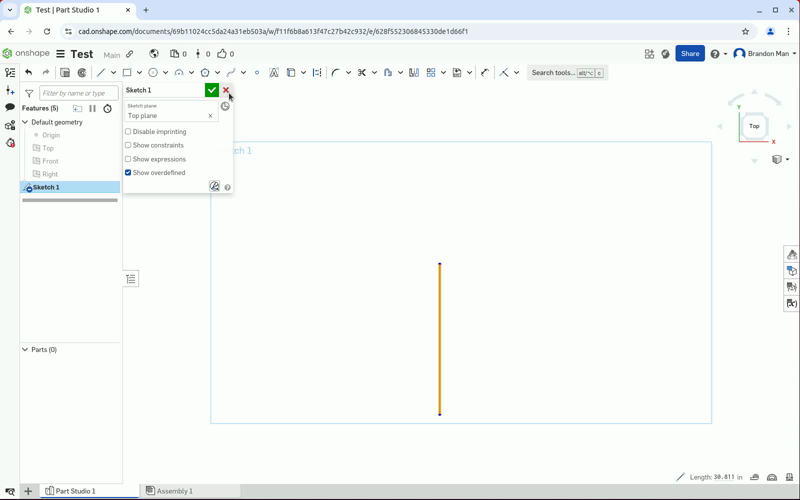
key(shift+h)
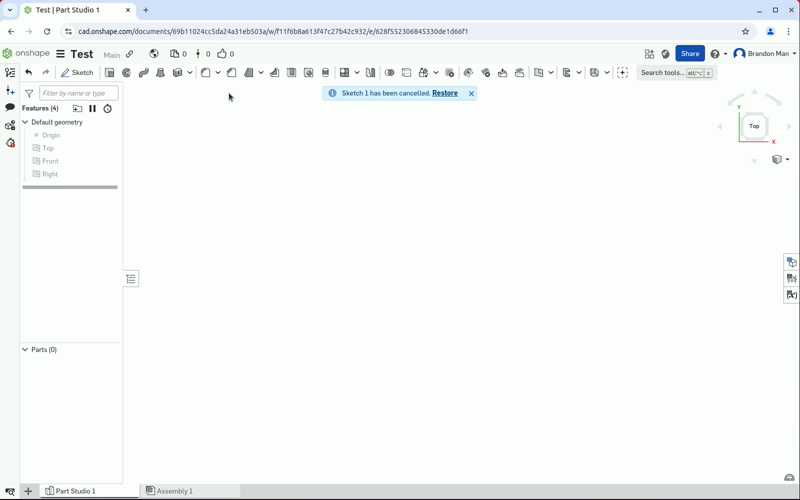
mouse_move(73, 352)
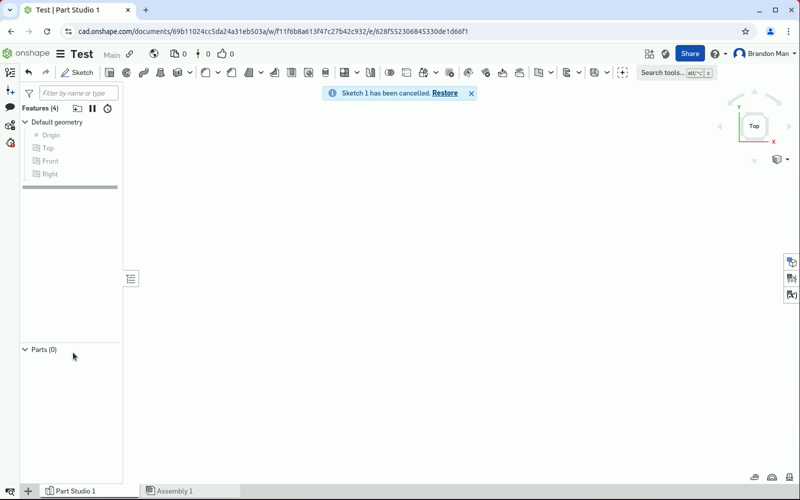
key(y)
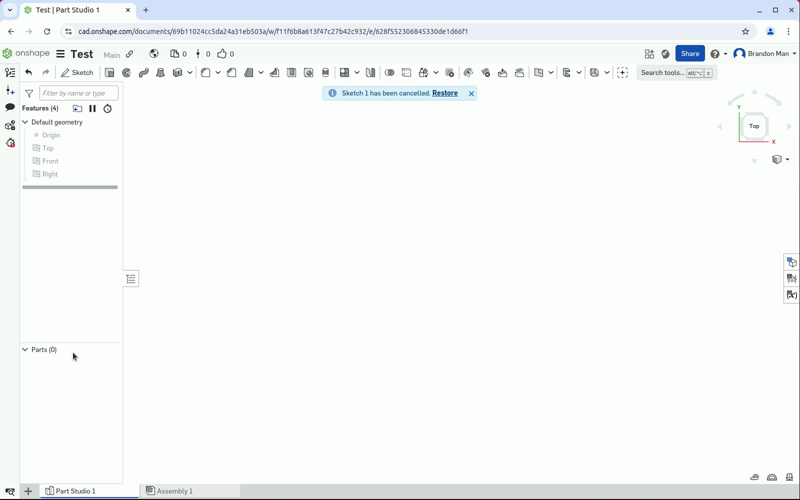
key(shift+p)
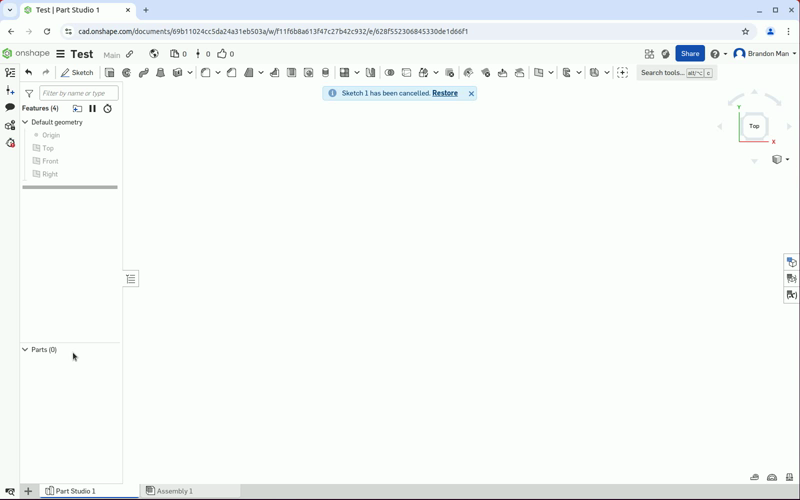
key(space)
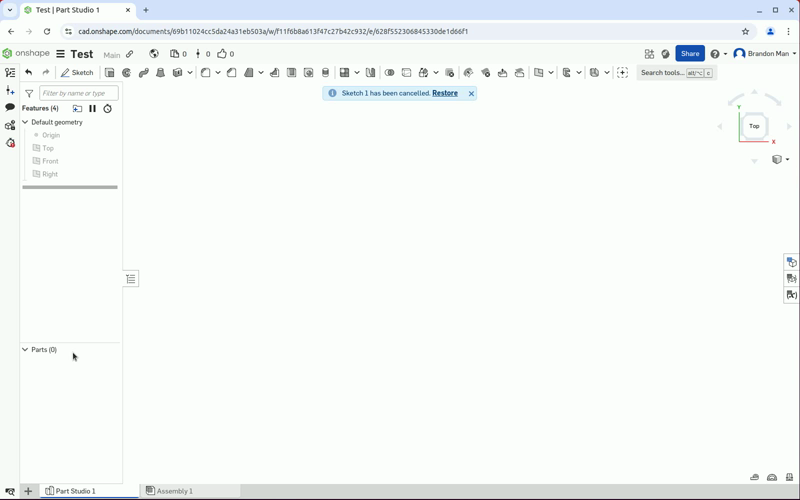
key_down(shift)
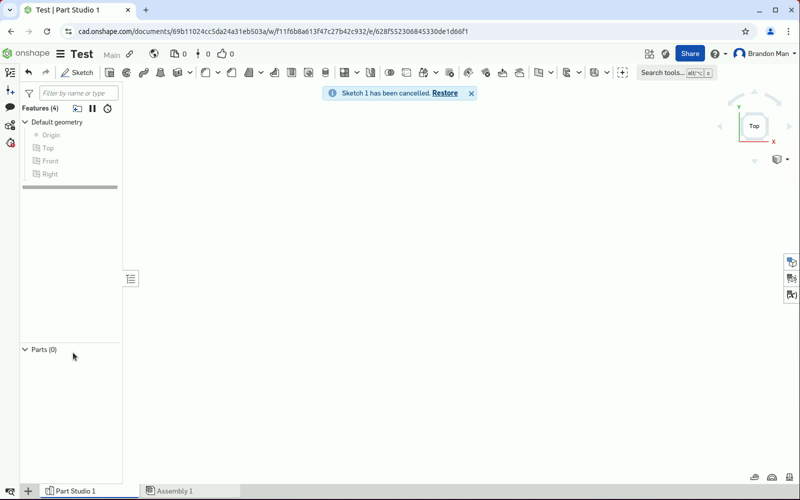
key(up)
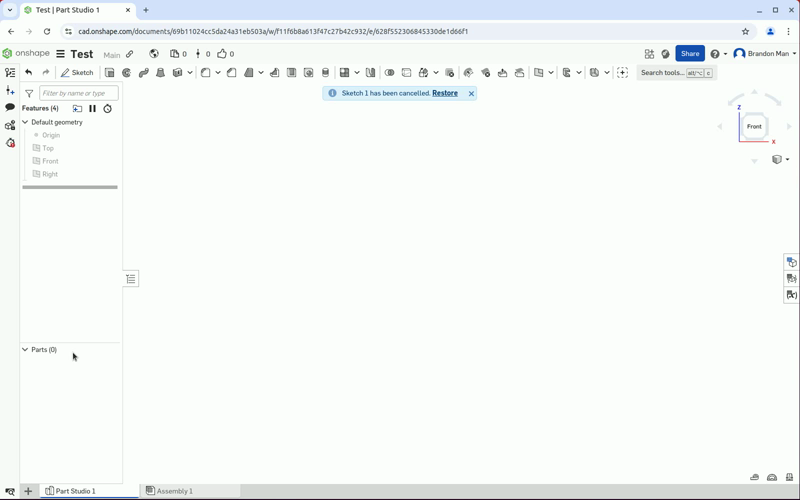
key_up(shift)
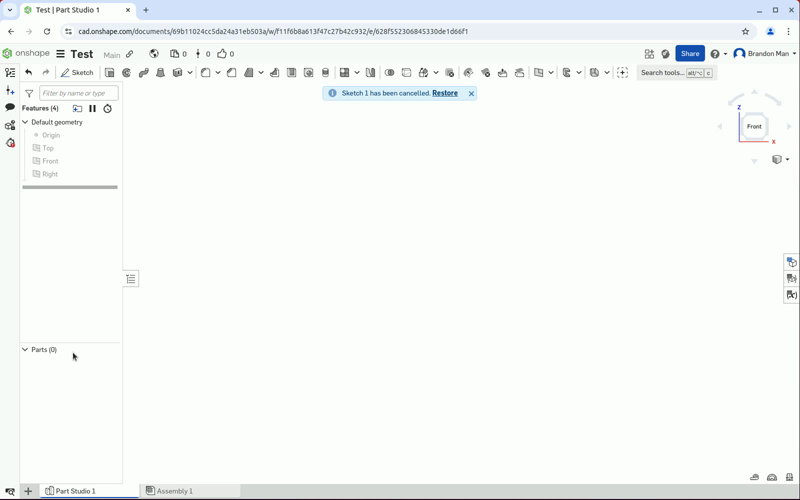
mouse_move(73, 352)
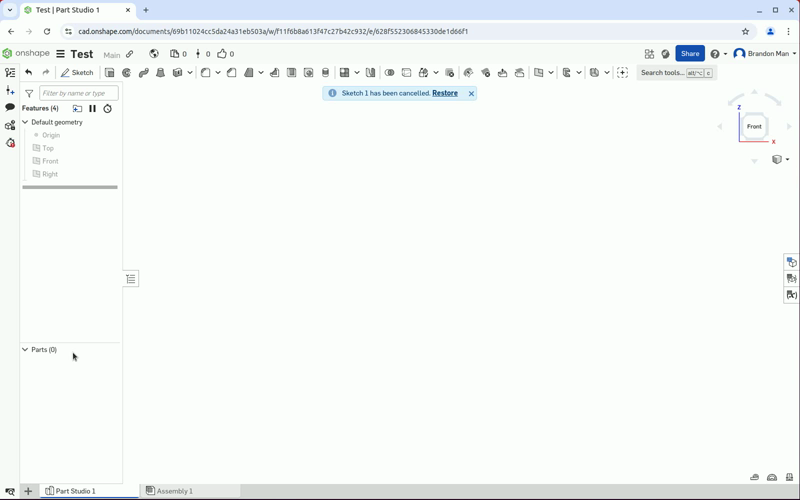
key(shift+y)
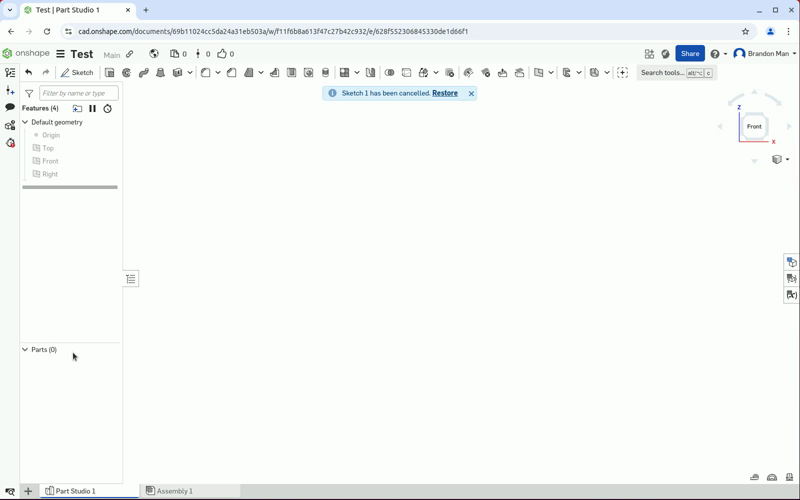
key(shift+s)
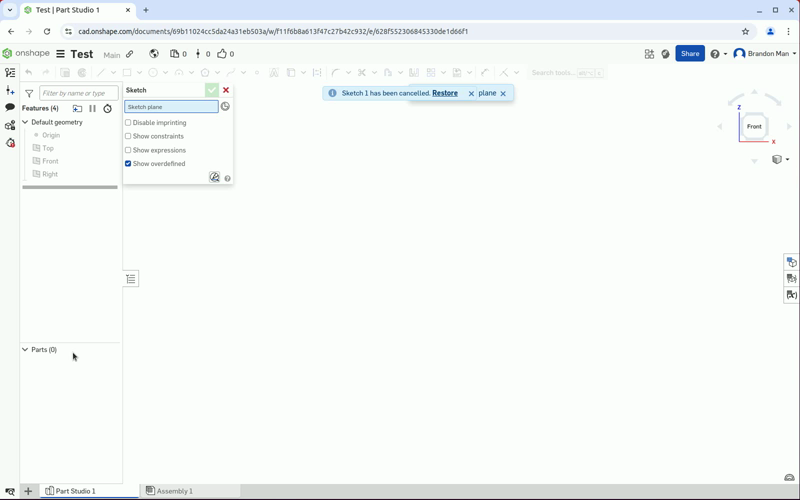
mouse_move(73, 163)
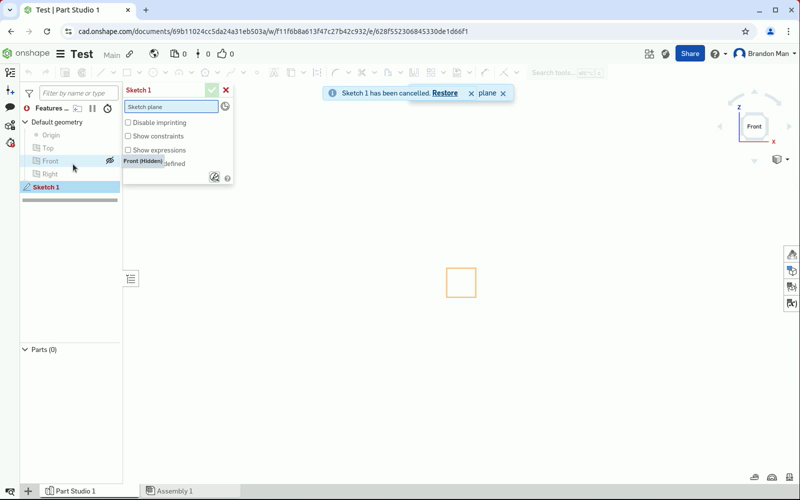
click(73, 163)
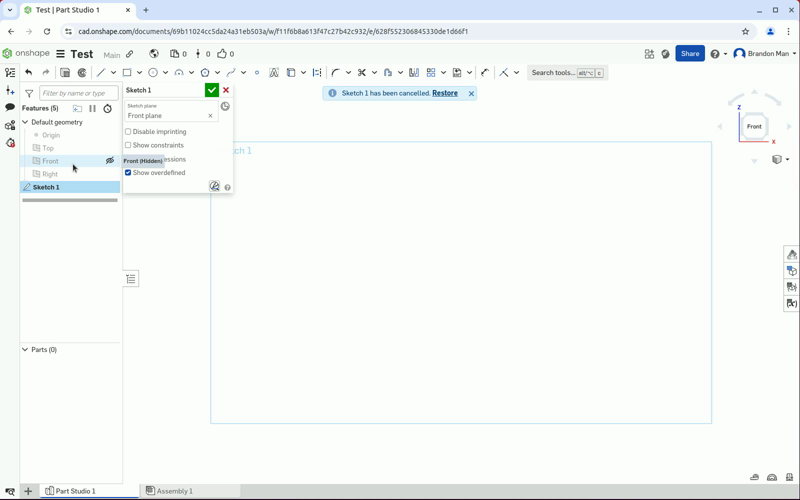
mouse_move(73, 352)
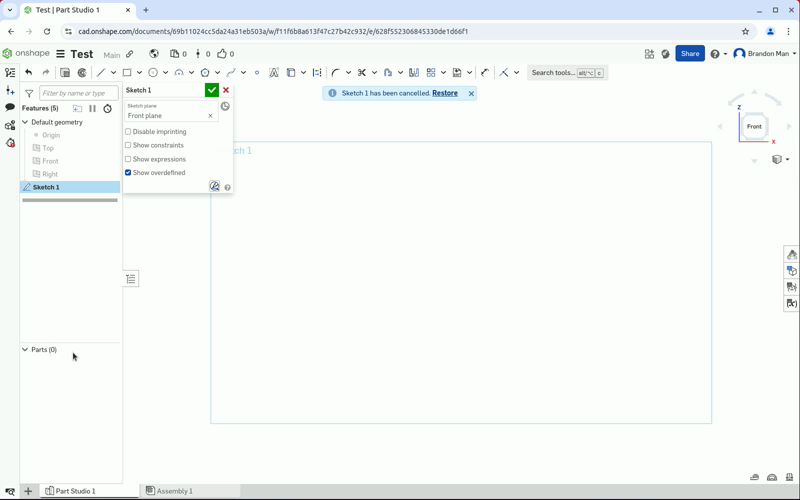
key(y)
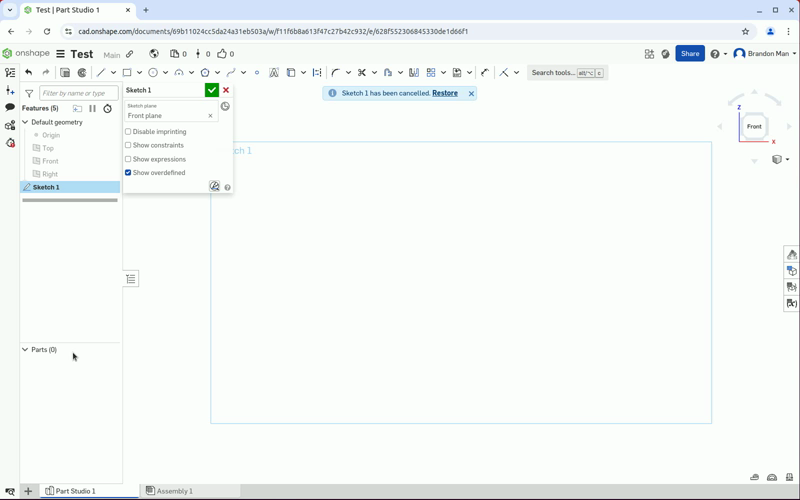
key(l)
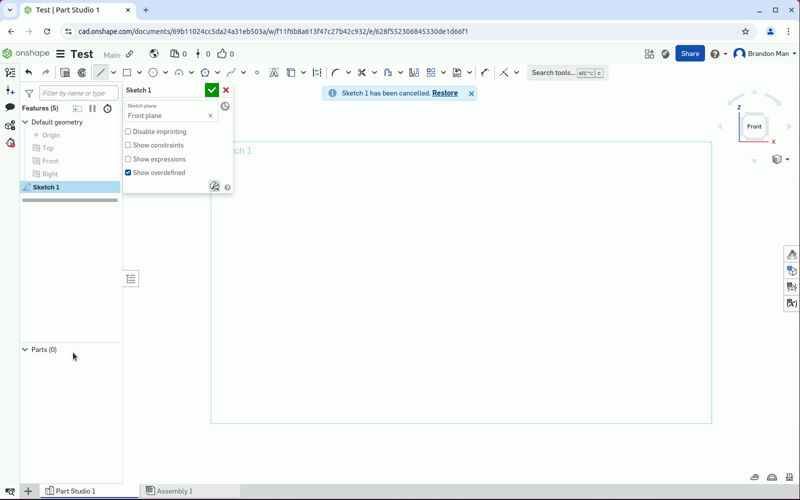
key_down(shift)
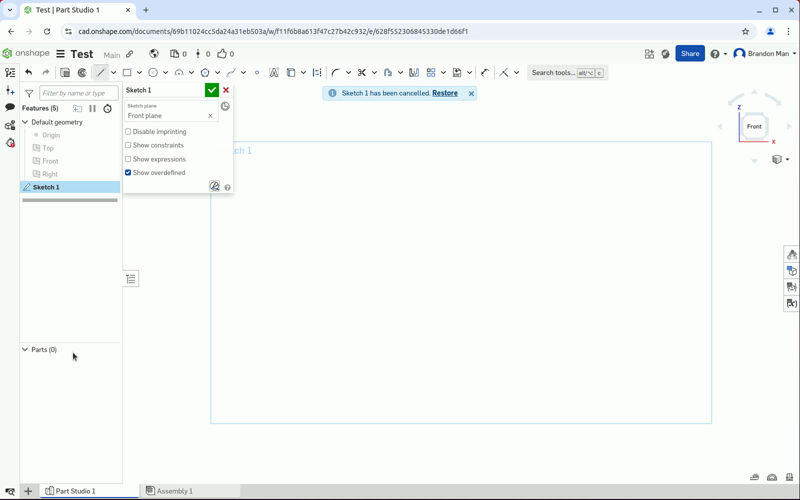
mouse_move(456, 395)
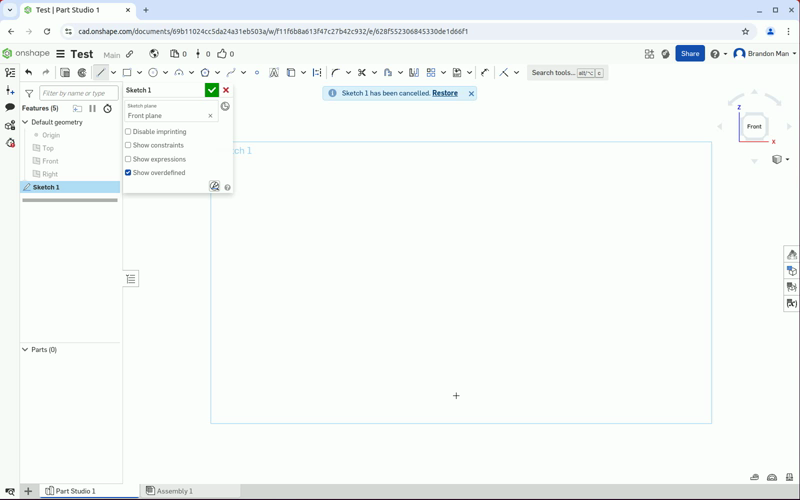
click(456, 395)
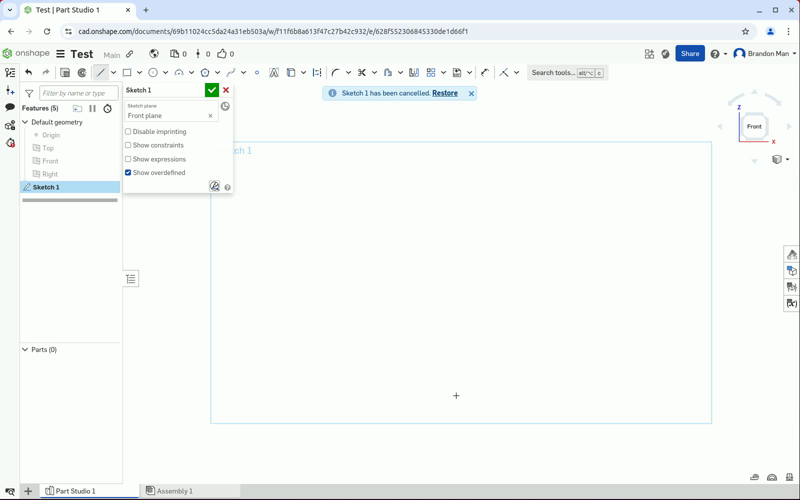
key_up(shift)
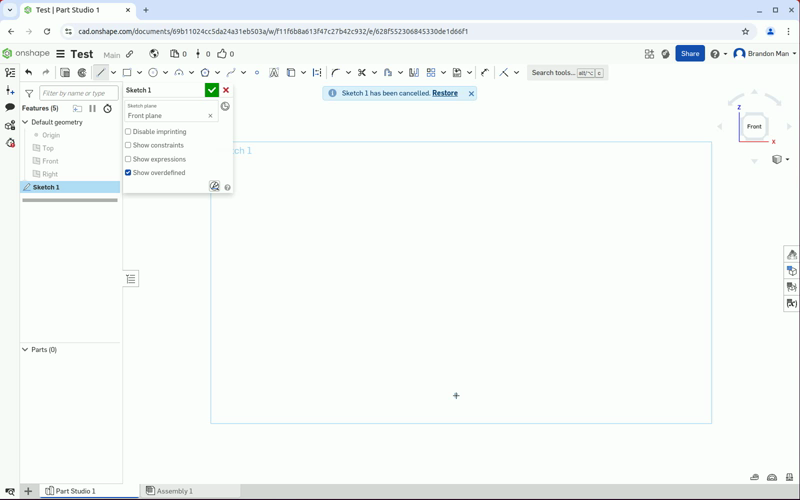
key_down(shift)
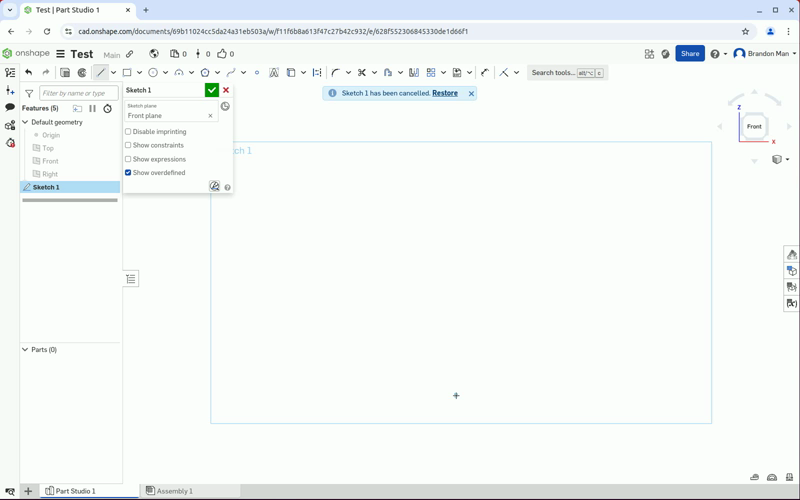
mouse_move(486, 395)
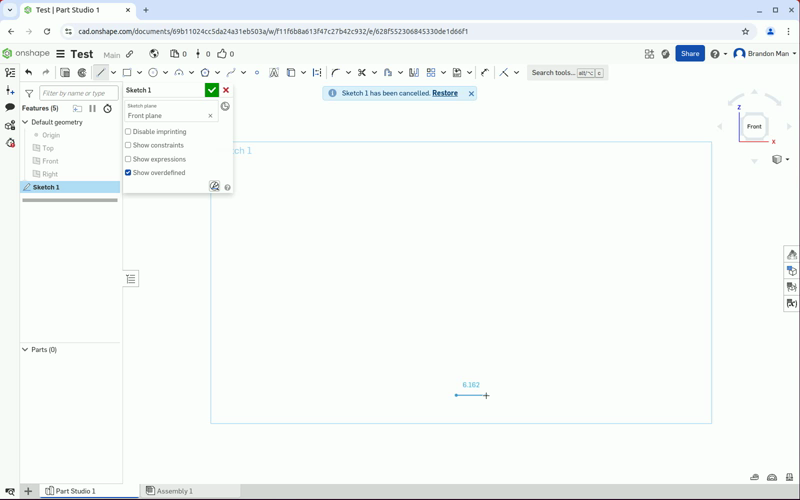
mouse_move(464, 395)
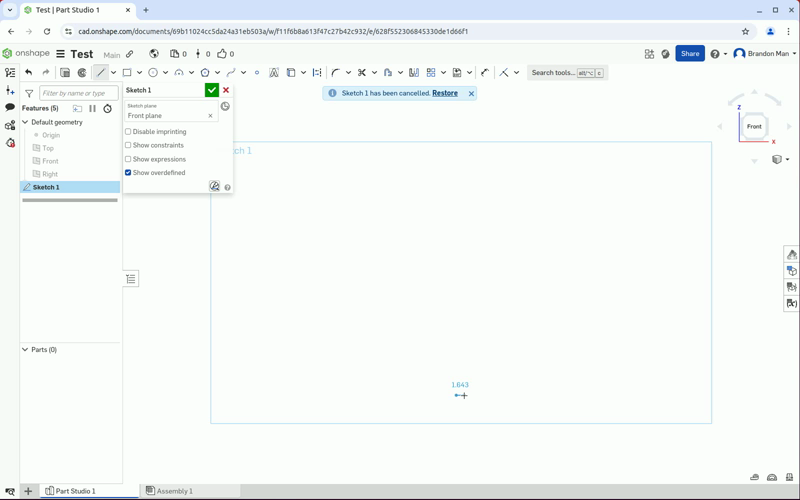
click(464, 395)
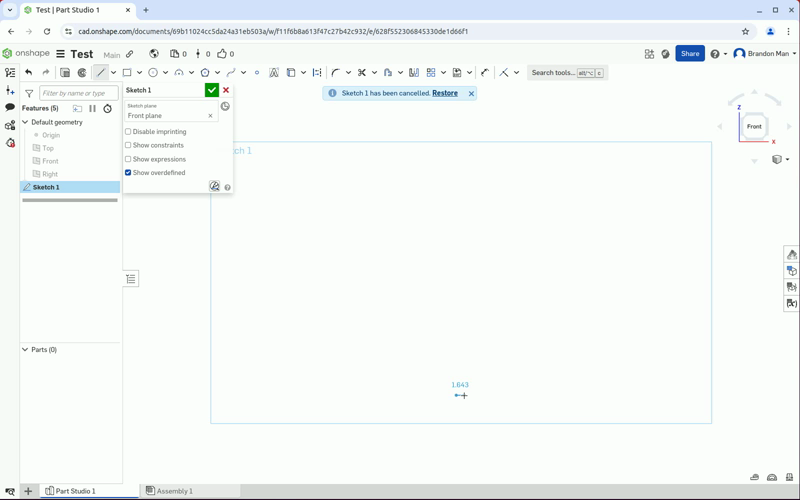
key_up(shift)
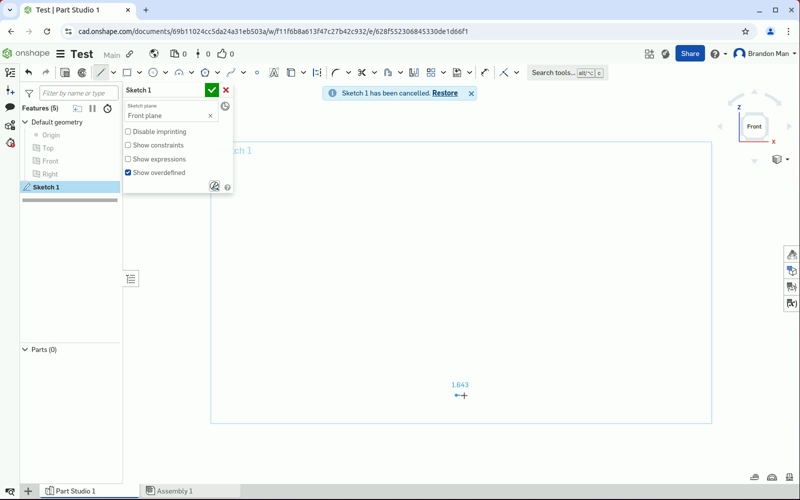
key_down(shift)
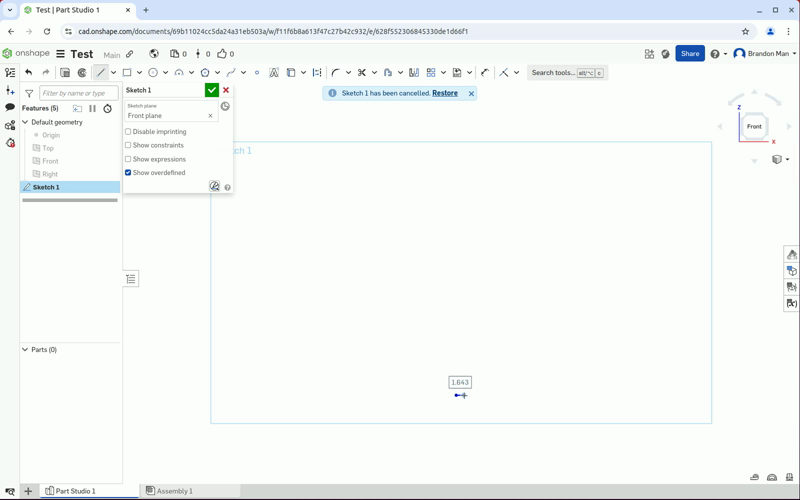
mouse_move(494, 395)
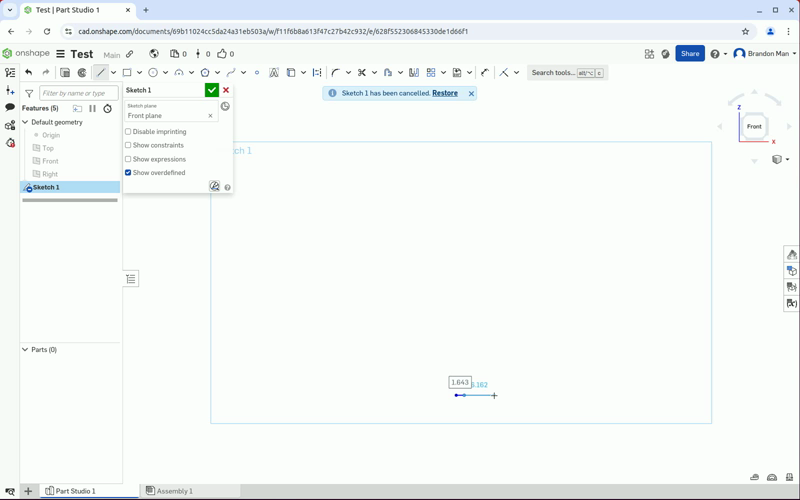
mouse_move(464, 338)
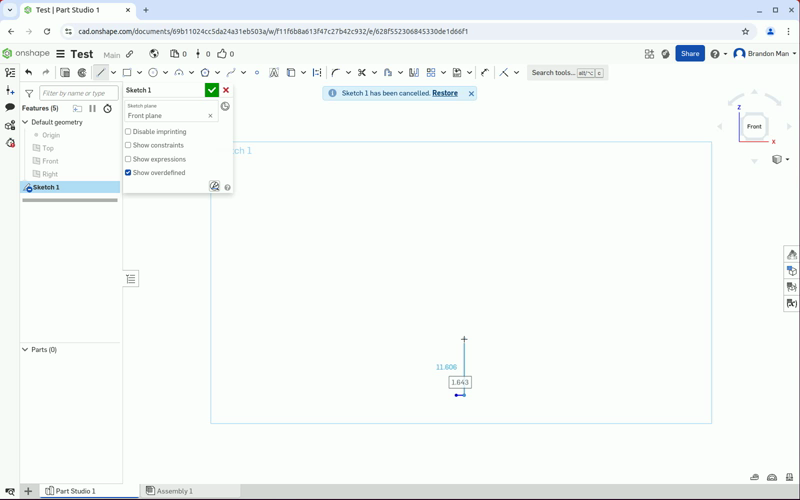
click(464, 338)
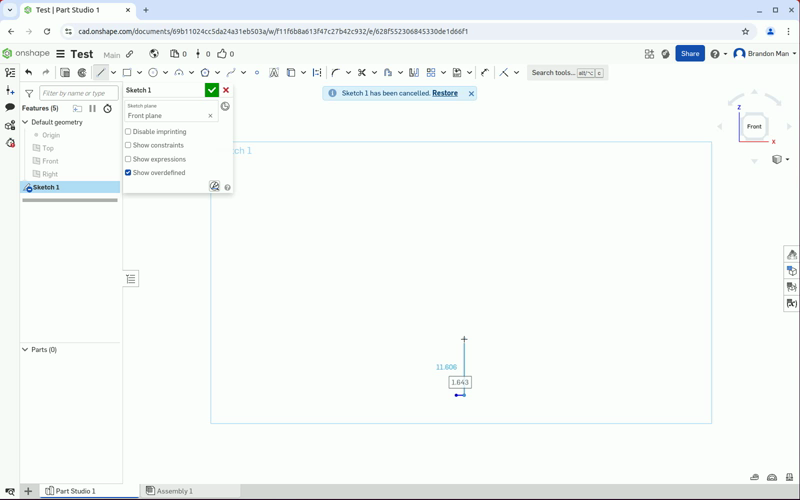
key_up(shift)
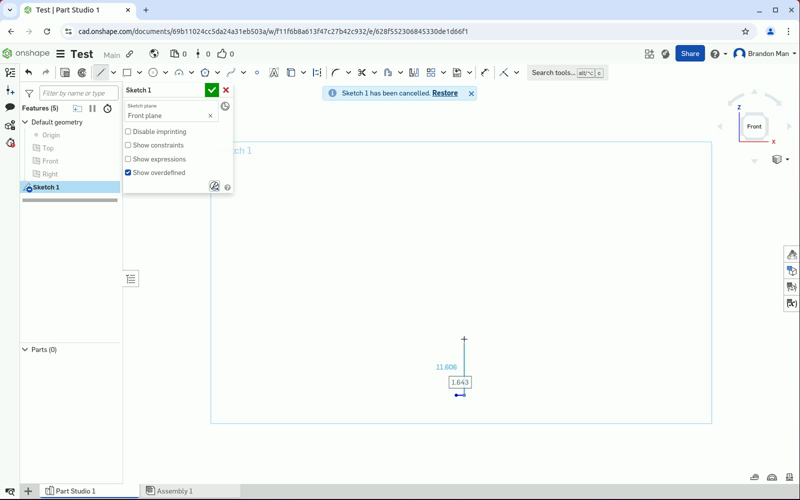
key_down(shift)
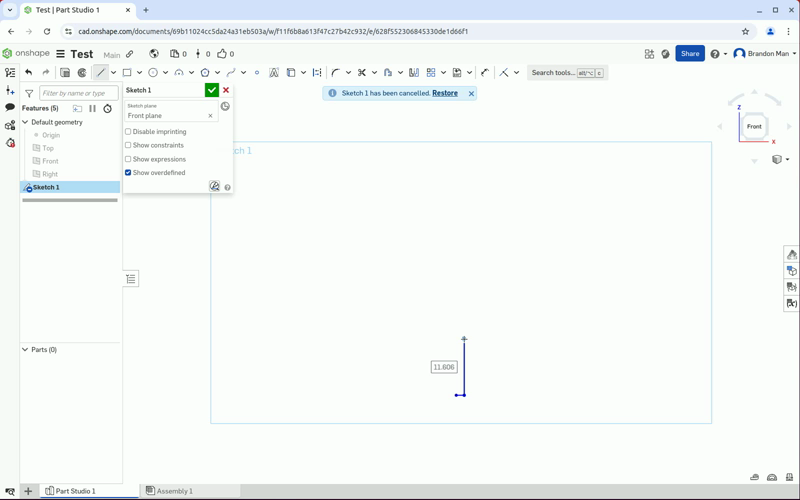
mouse_move(494, 338)
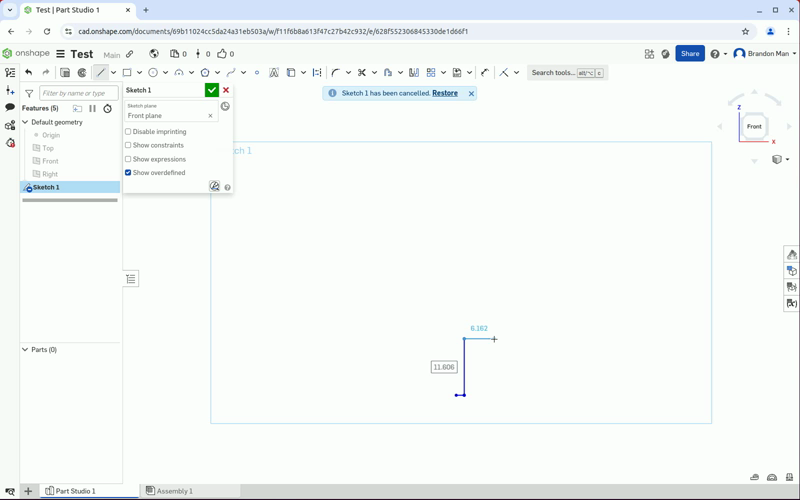
mouse_move(456, 338)
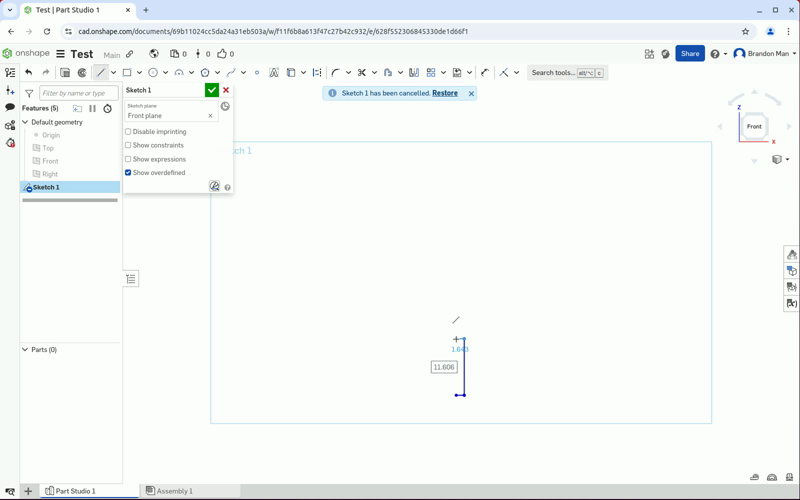
click(456, 338)
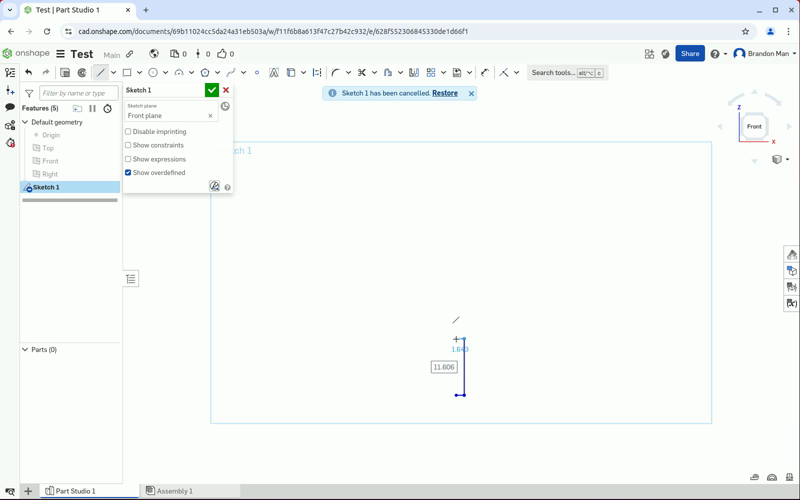
key_up(shift)
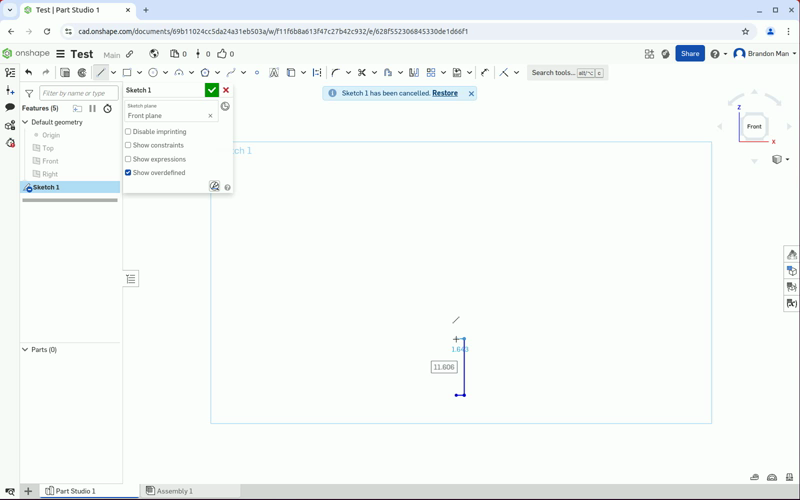
mouse_move(486, 338)
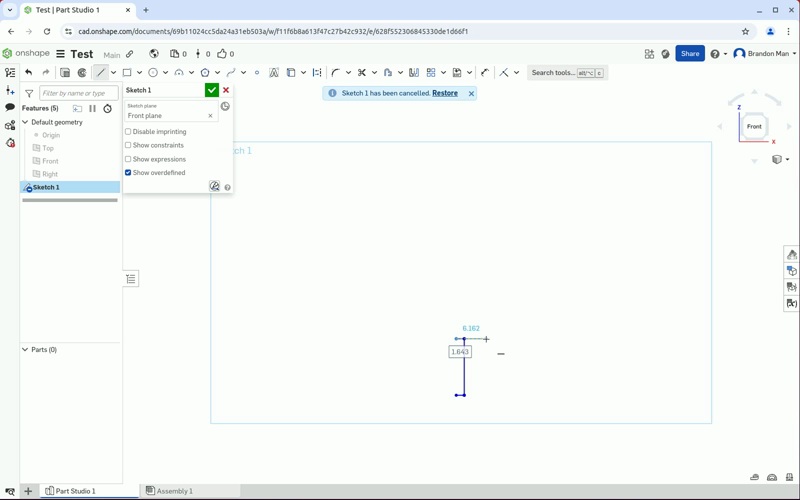
key_down(shift)
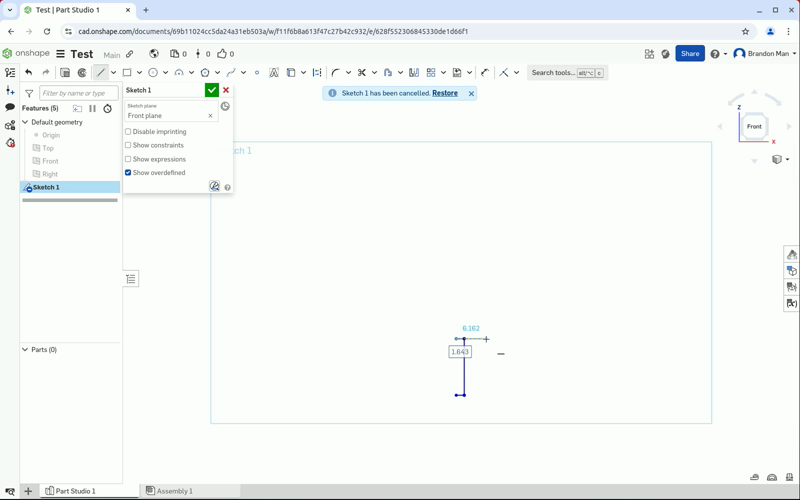
mouse_move(456, 395)
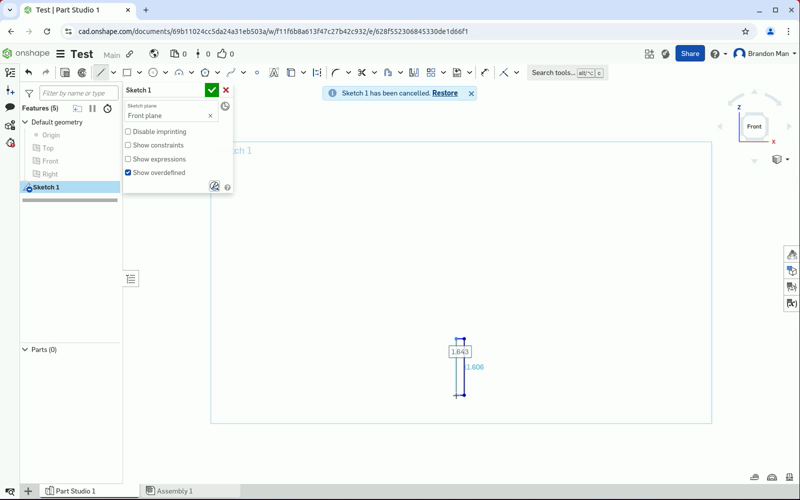
key_up(shift)
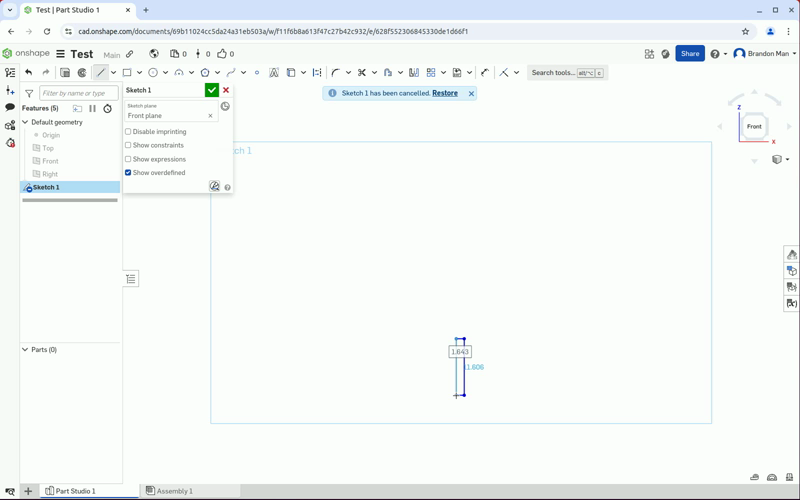
click(456, 395)
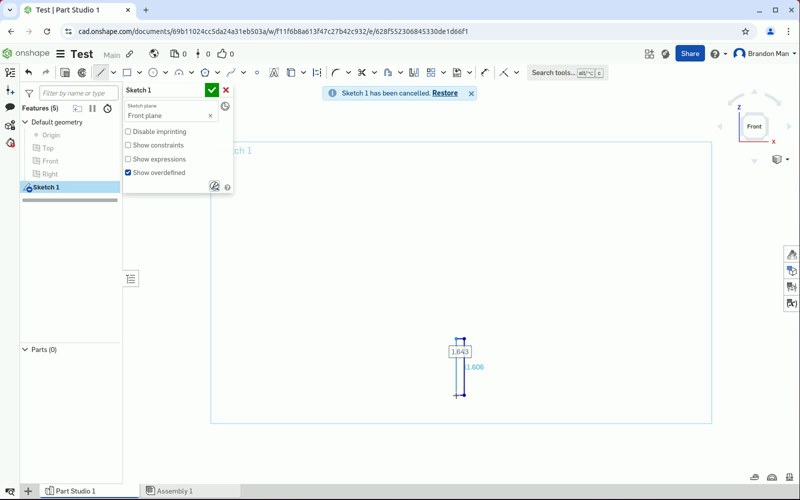
key(esc)
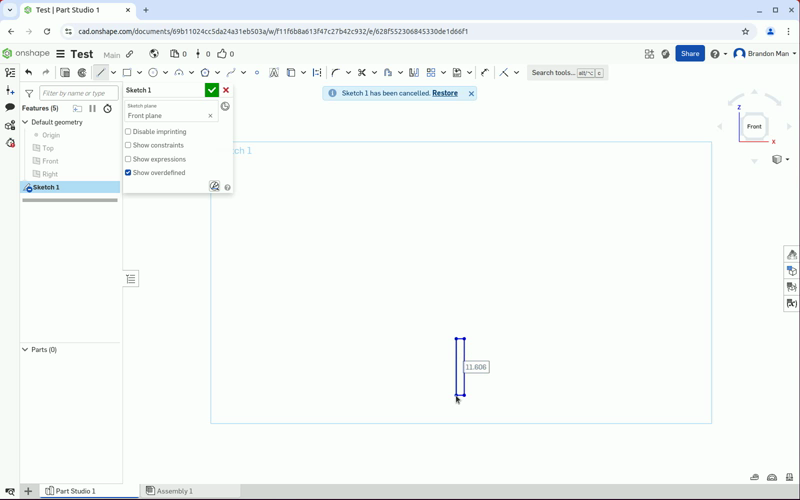
mouse_move(463, 340)
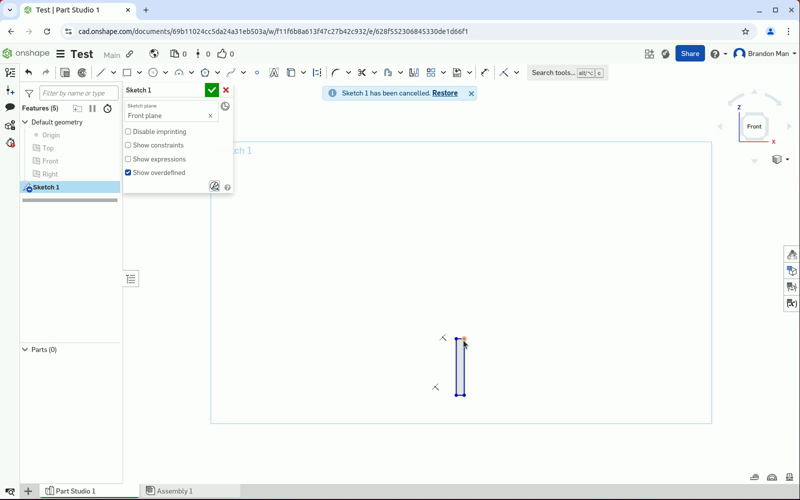
scroll(6)
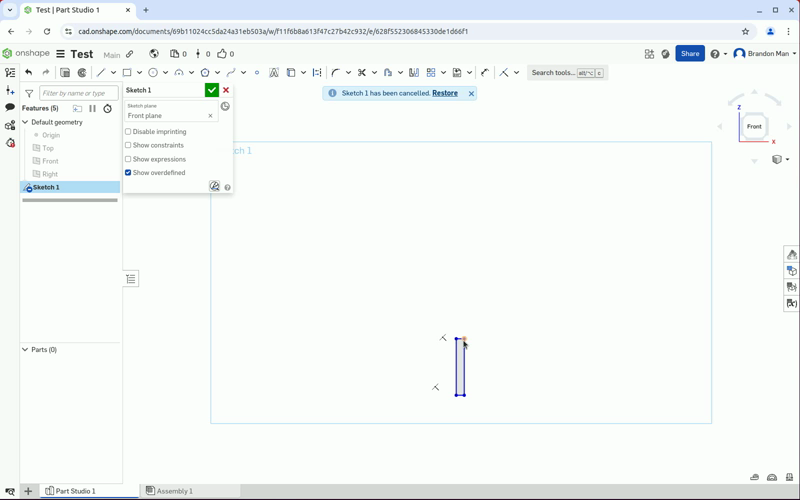
scroll(6)
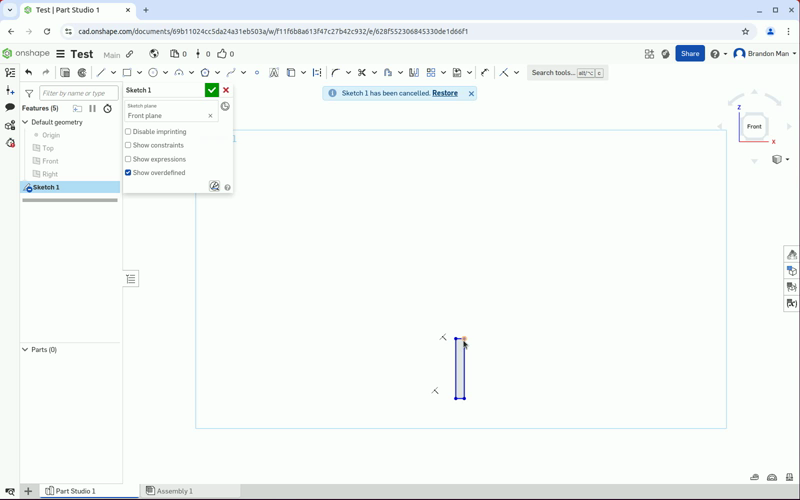
scroll(6)
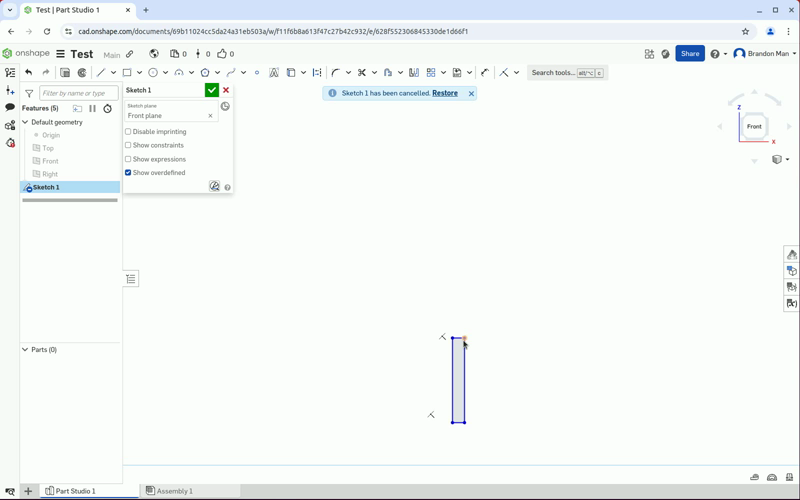
scroll(6)
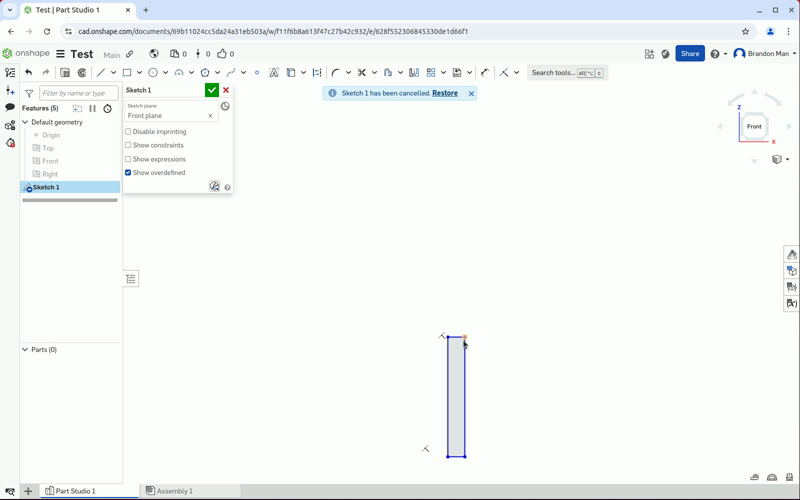
scroll(6)
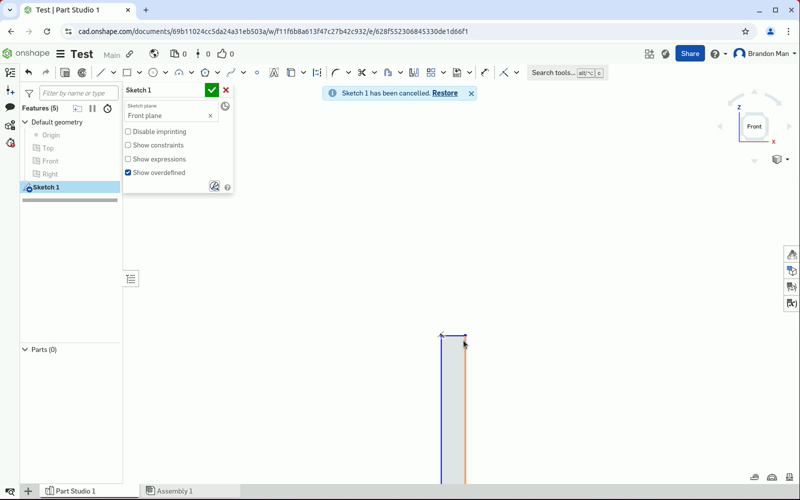
scroll(6)
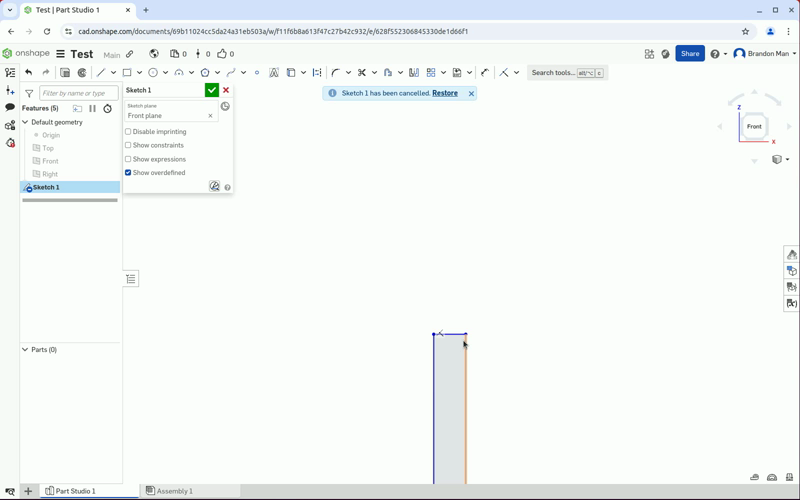
scroll(6)
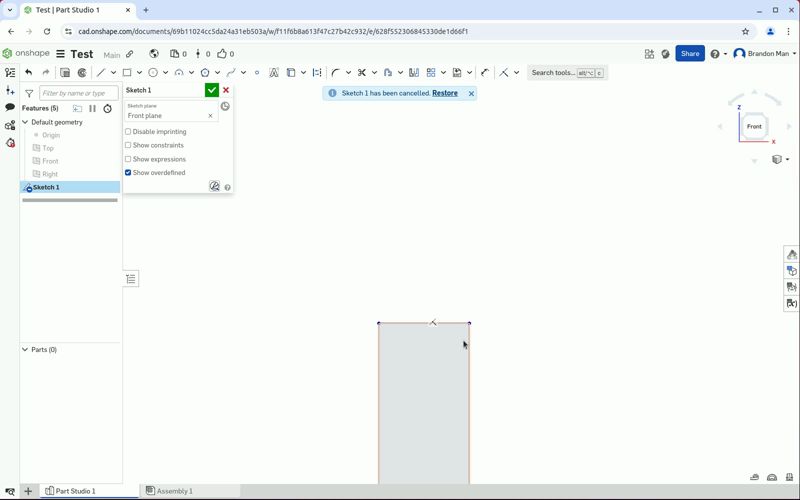
click(463, 340)
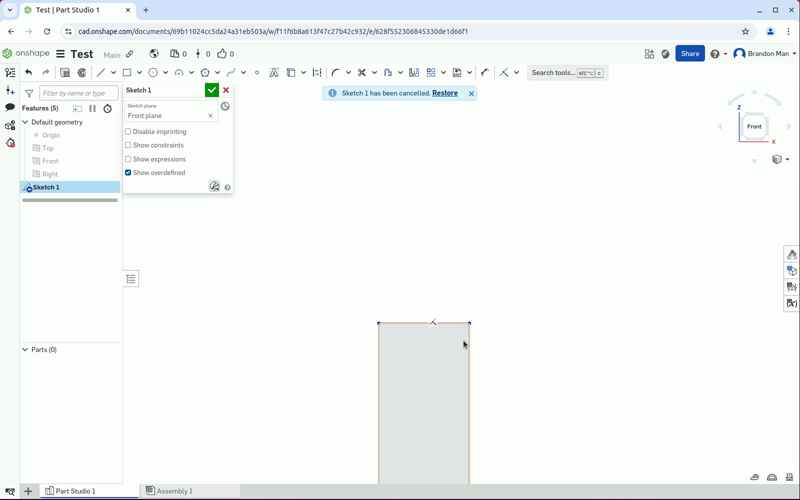
scroll(-6)
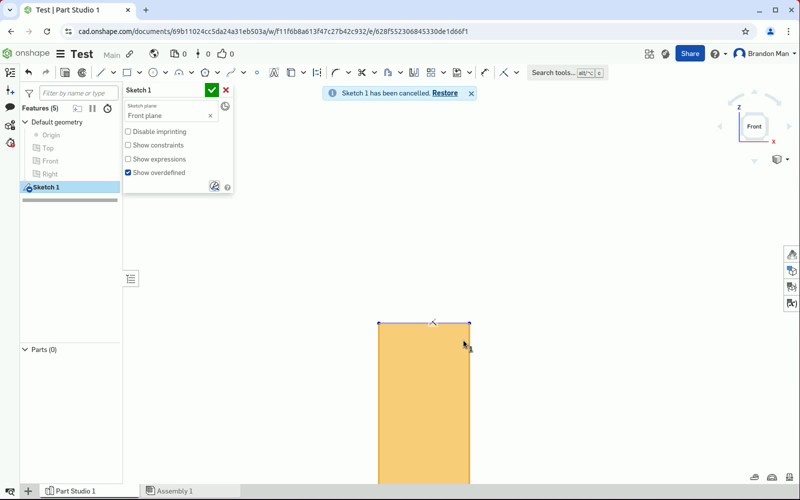
scroll(-6)
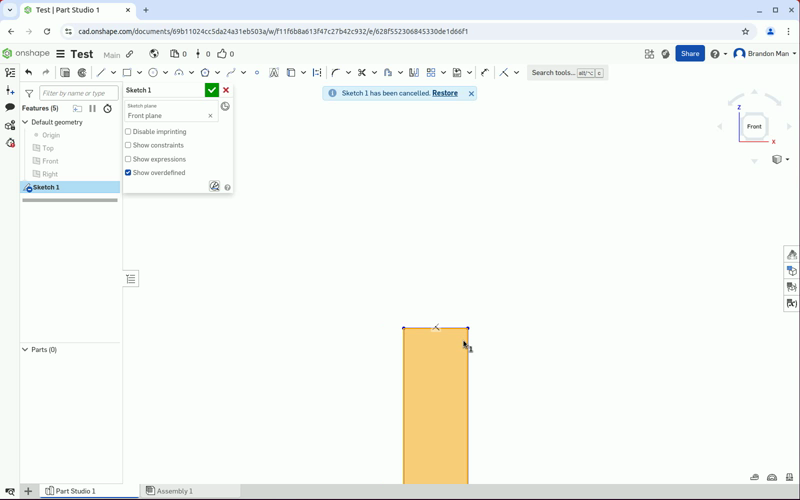
scroll(-6)
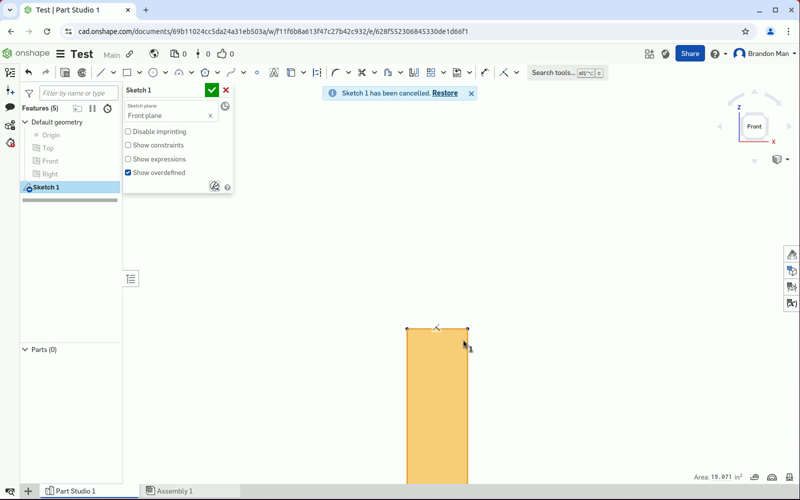
scroll(-6)
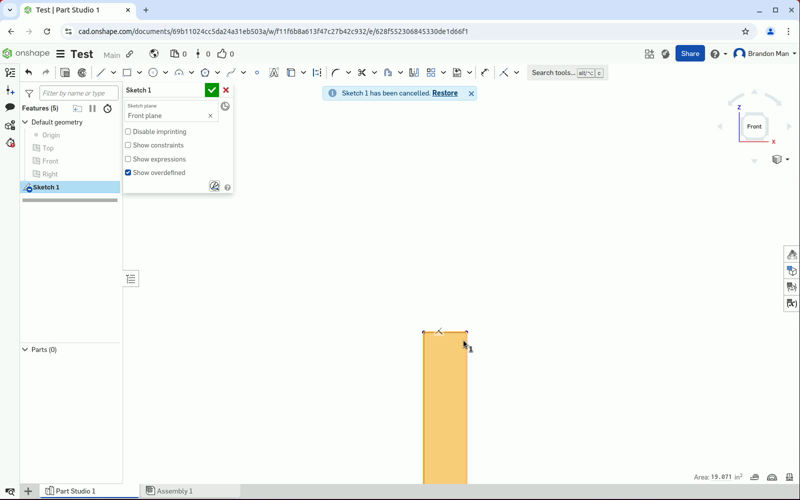
scroll(-6)
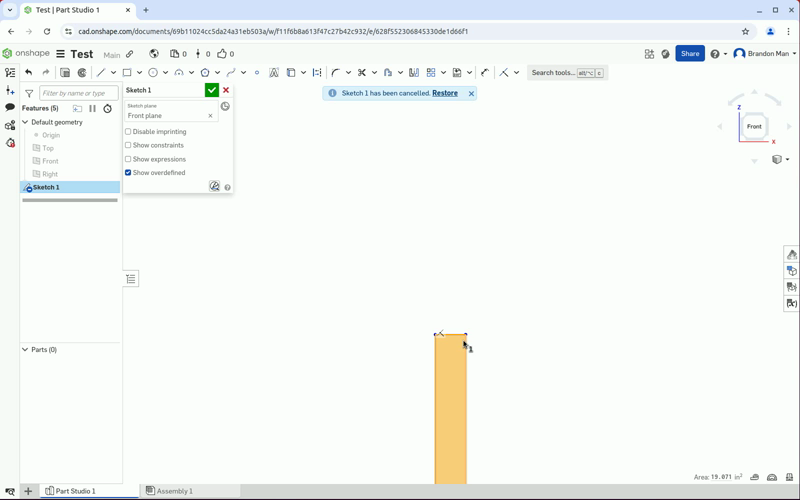
scroll(-6)
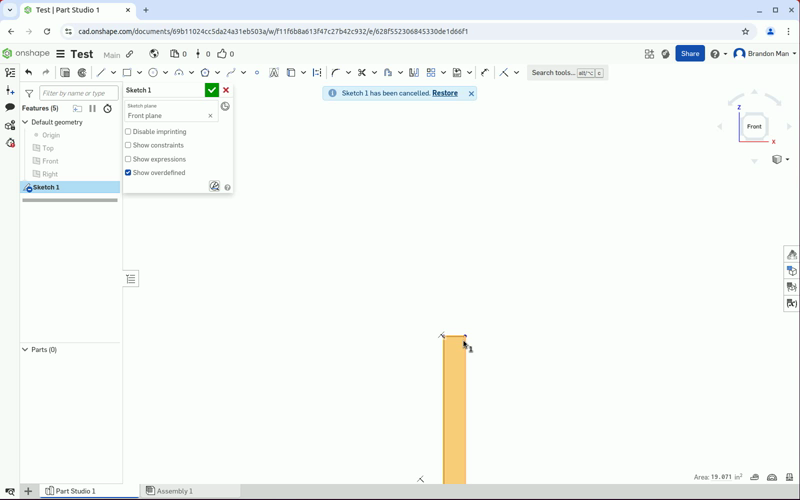
scroll(-6)
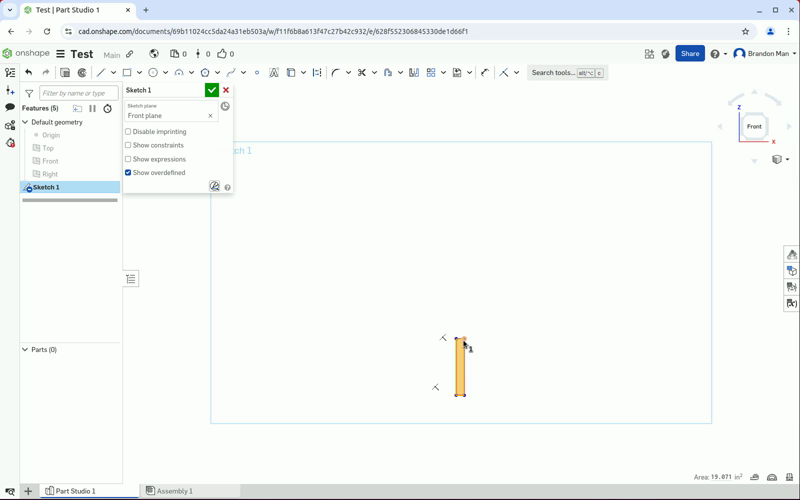
mouse_move(73, 352)
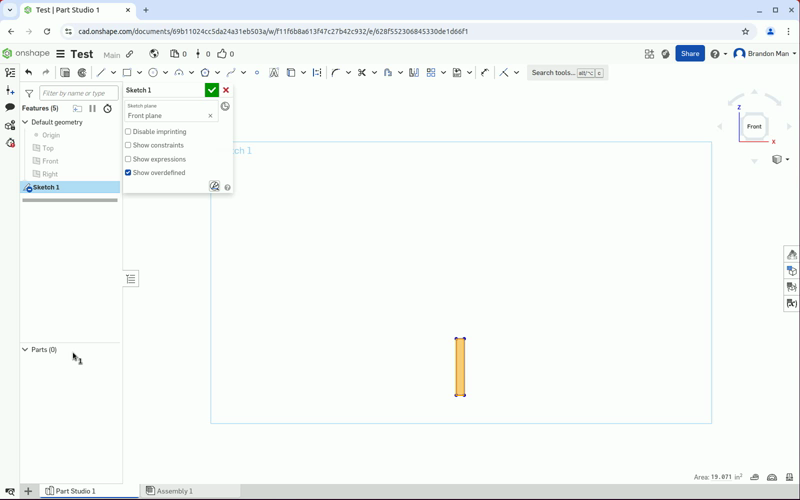
key(shift+y)
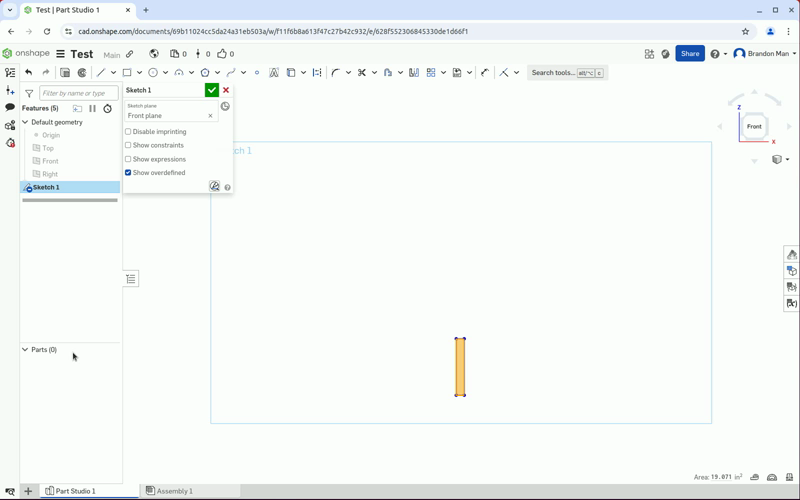
key(shift+e)
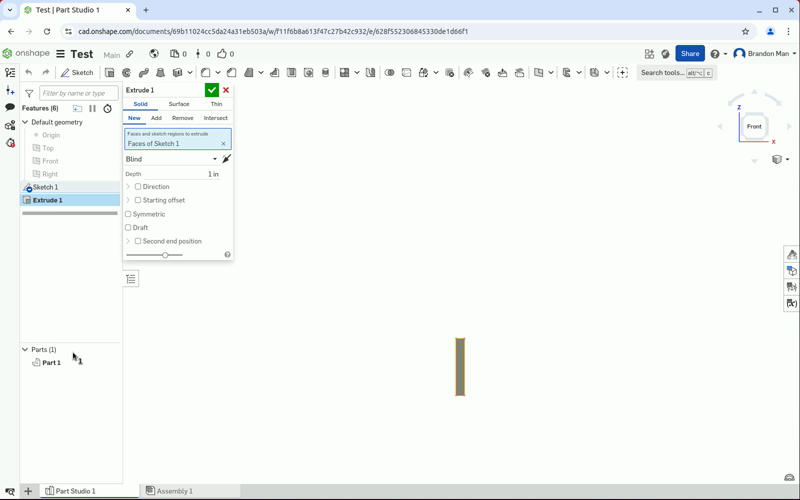
mouse_move(143, 106)
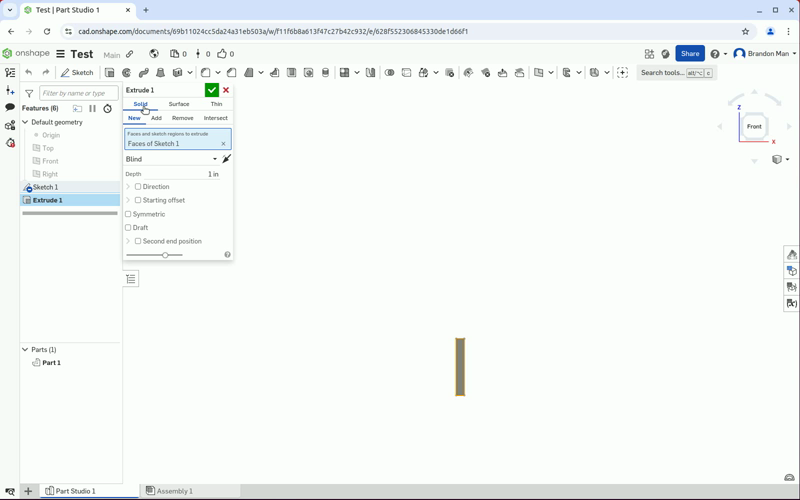
click(143, 106)
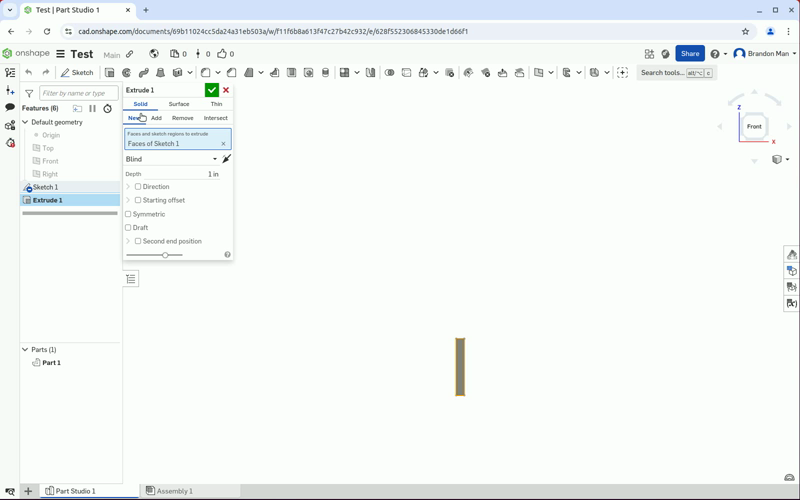
mouse_move(137, 120)
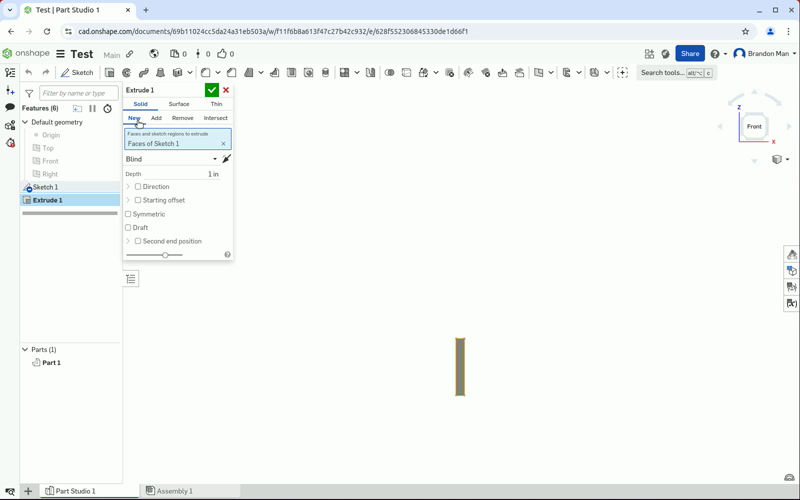
click(137, 120)
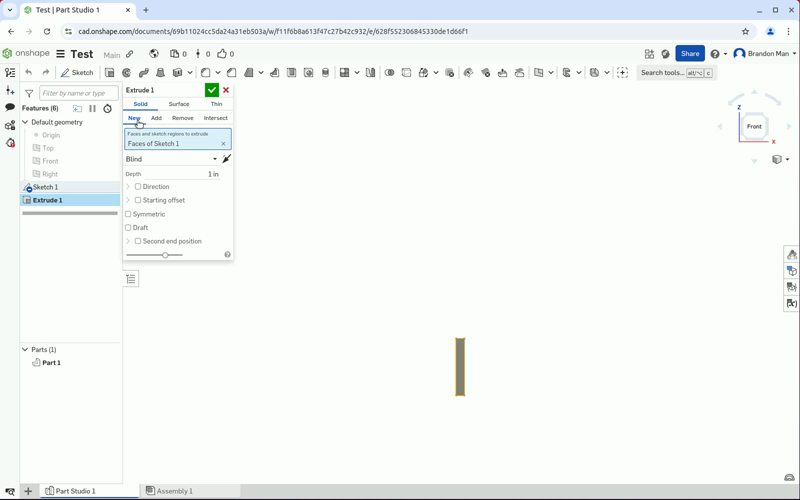
key(tab, 4)
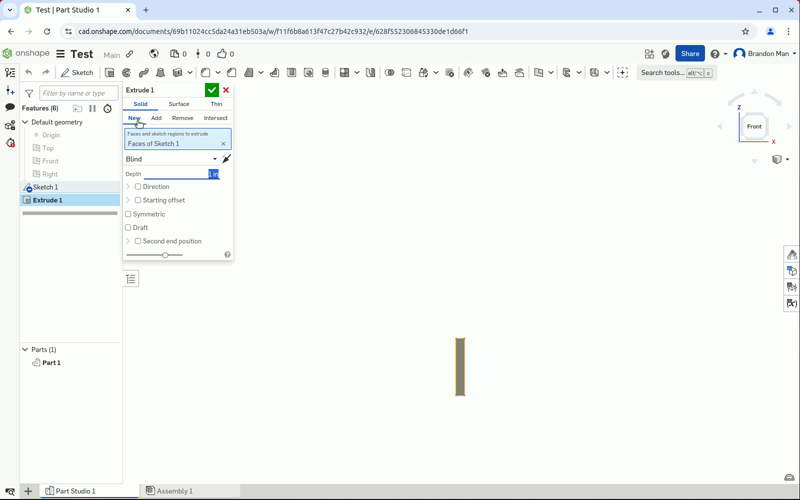
text(-0.482)
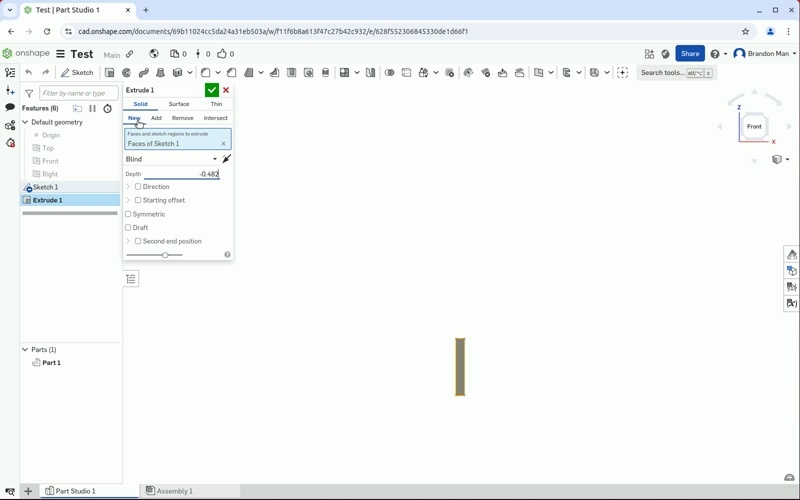
key(tab, 3)
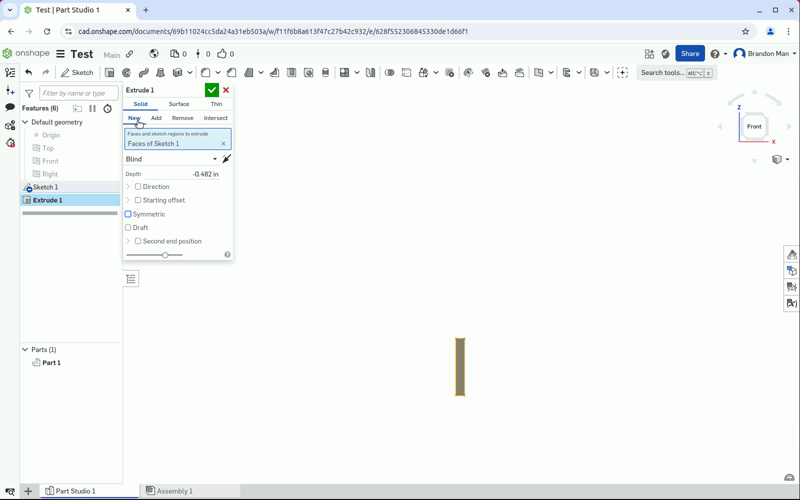
key(space)
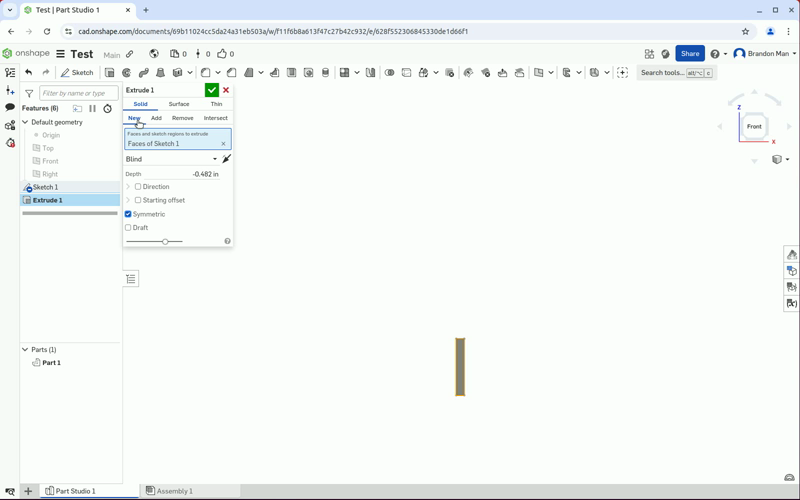
key(enter)
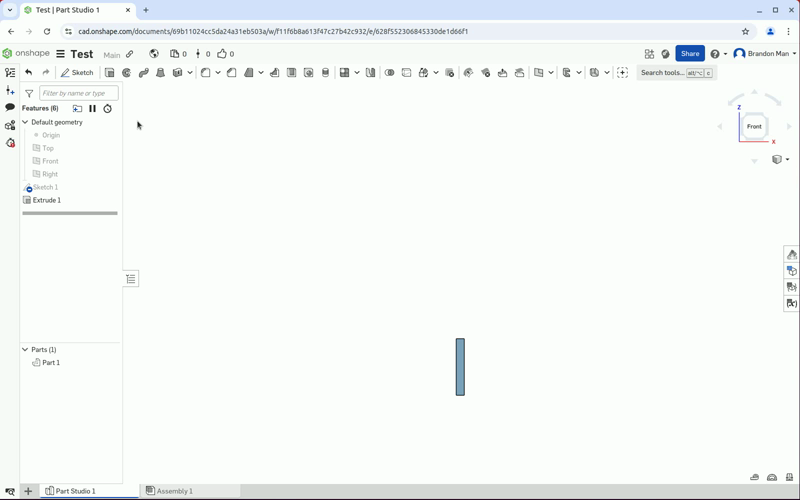
key(shift+h)
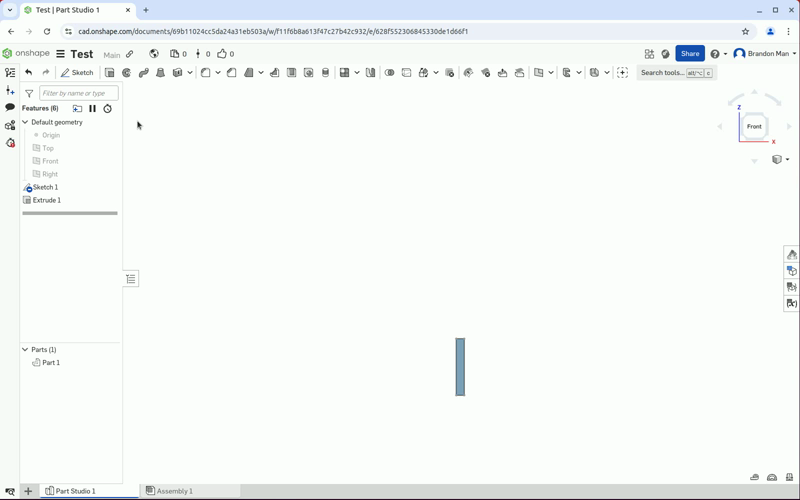
key(shift+h)
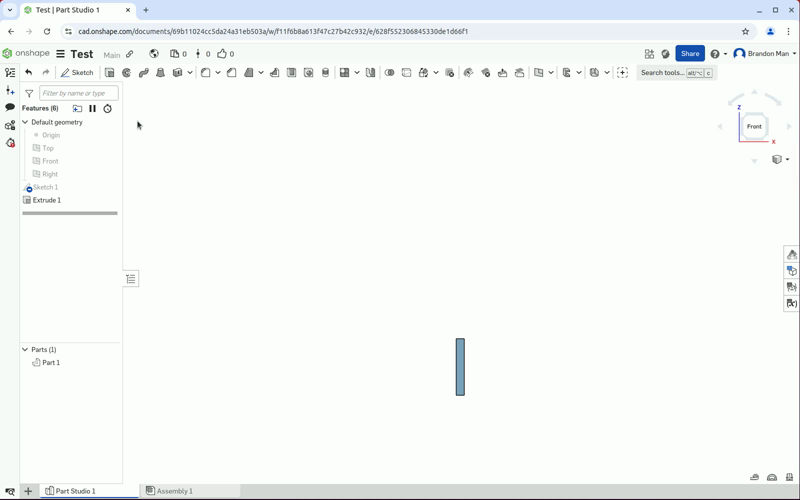
mouse_move(73, 189)
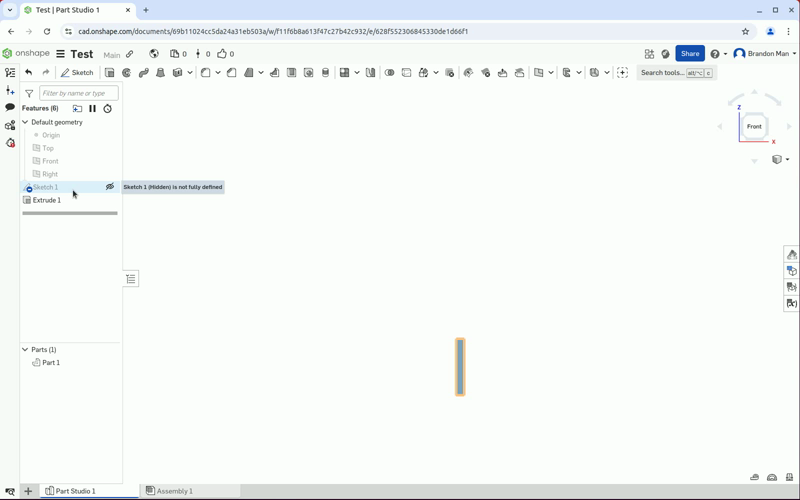
click(73, 189)
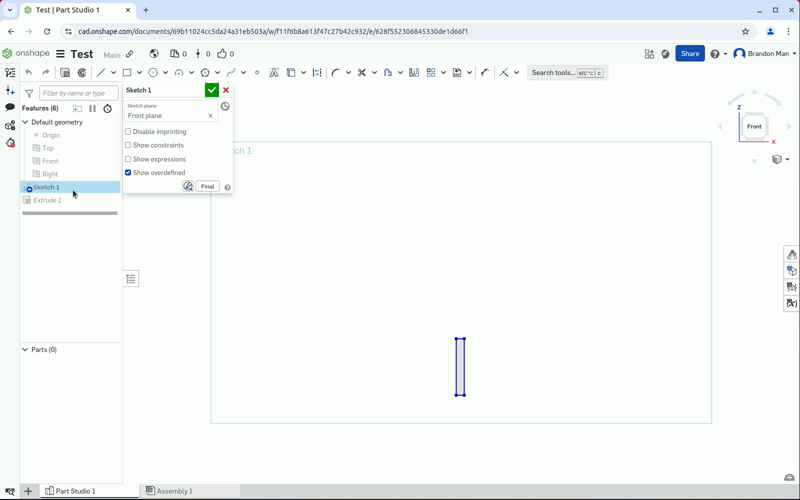
mouse_move(229, 92)
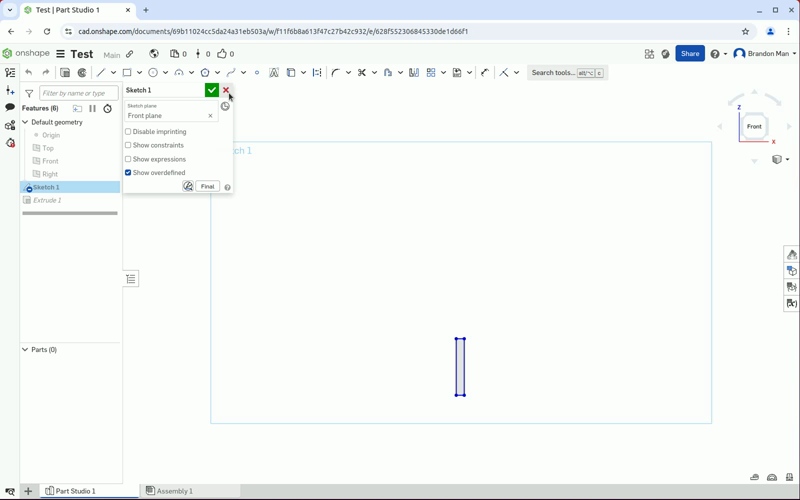
click(229, 92)
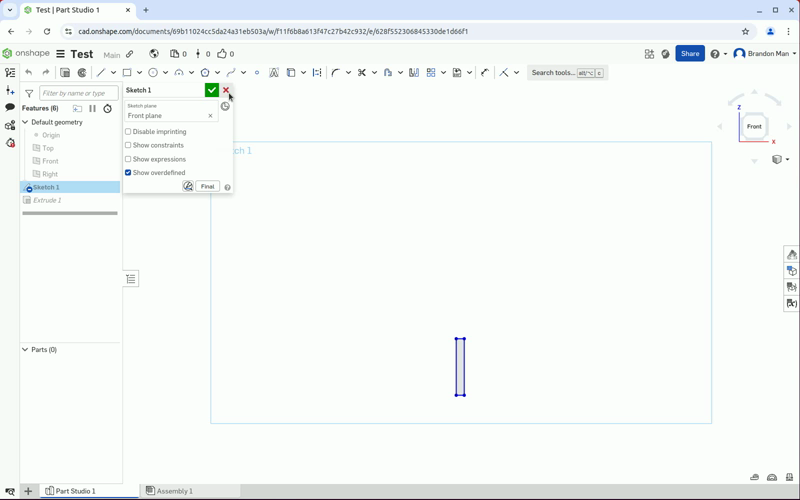
key(shift+s)
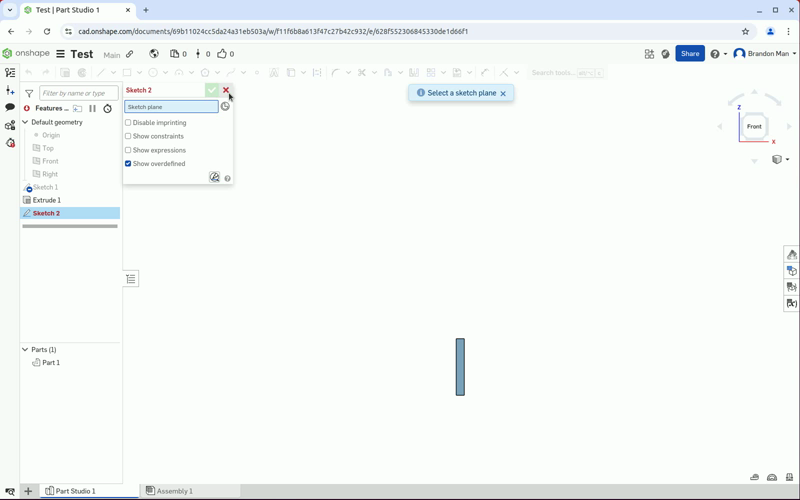
mouse_move(73, 163)
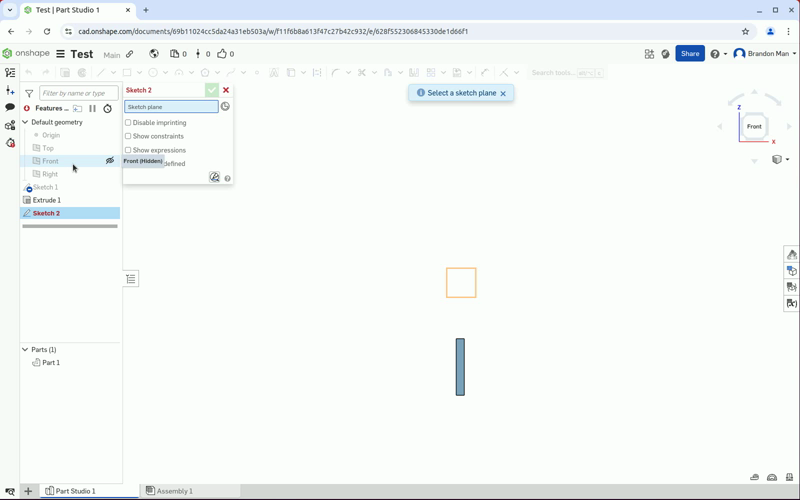
click(73, 163)
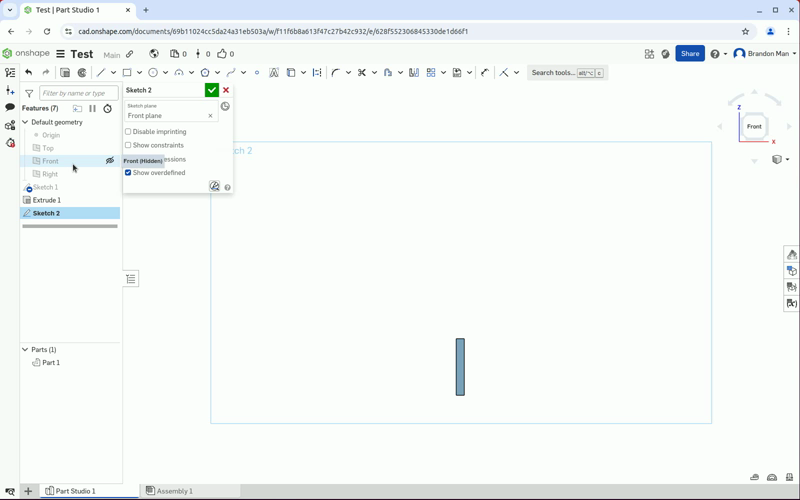
mouse_move(73, 352)
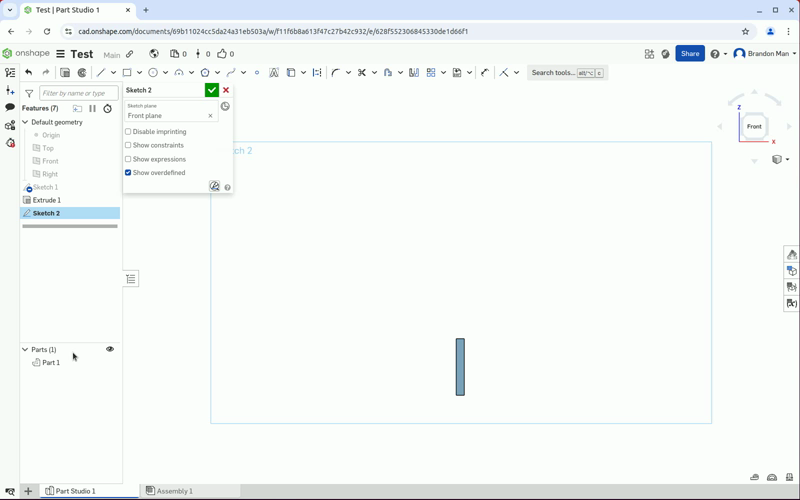
key(y)
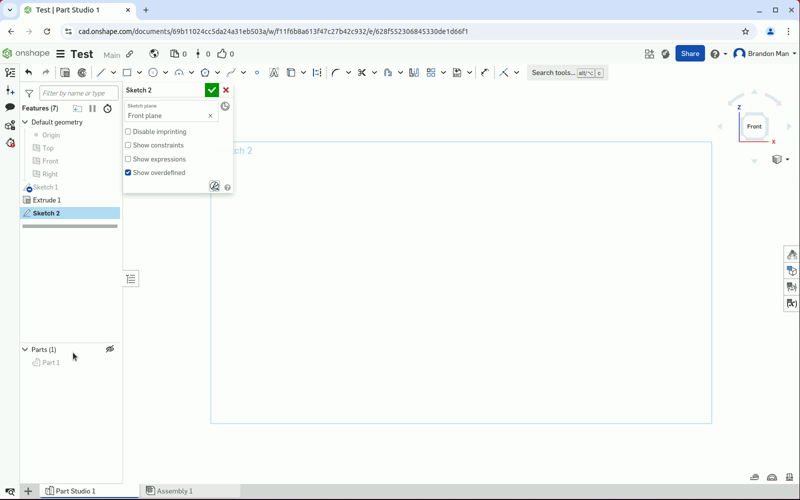
key(l)
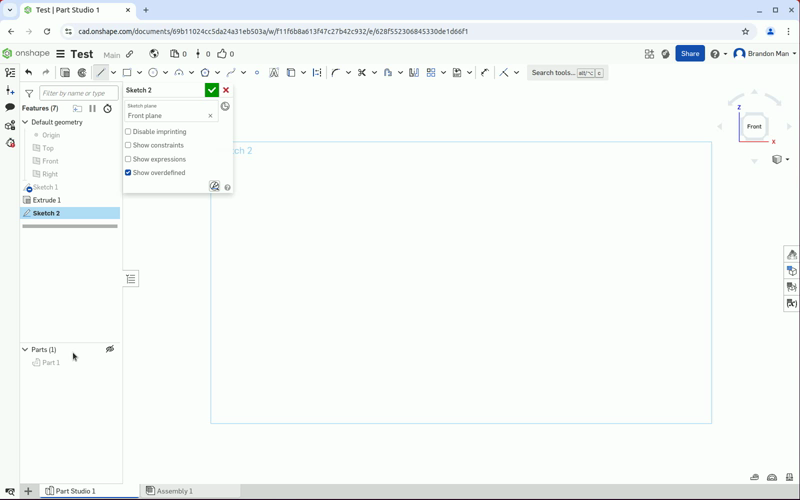
key_down(shift)
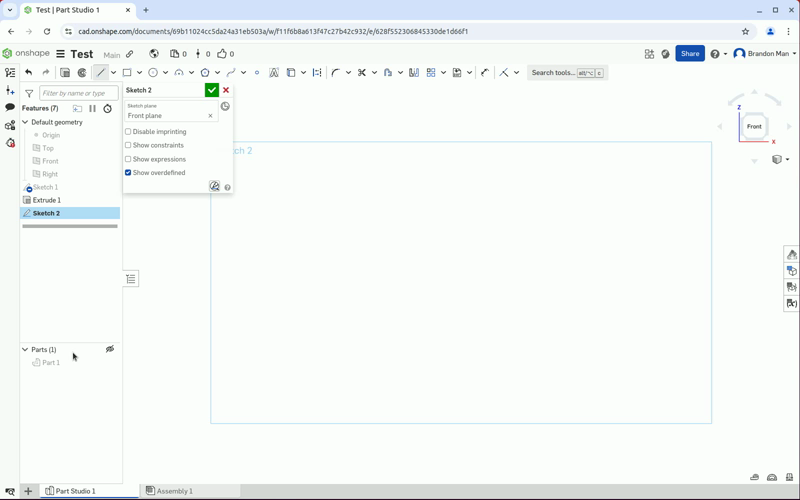
mouse_move(456, 339)
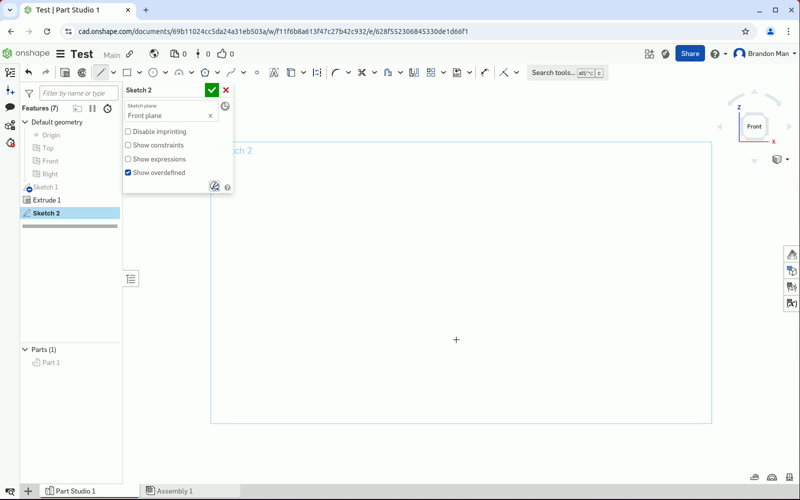
click(456, 339)
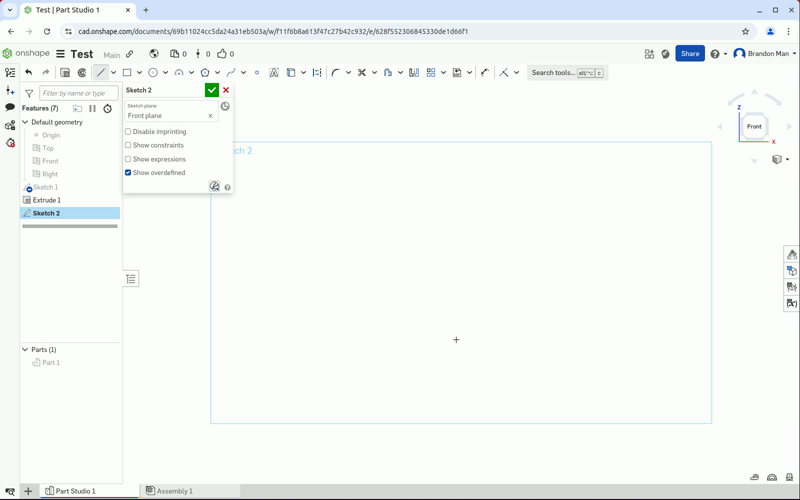
key_up(shift)
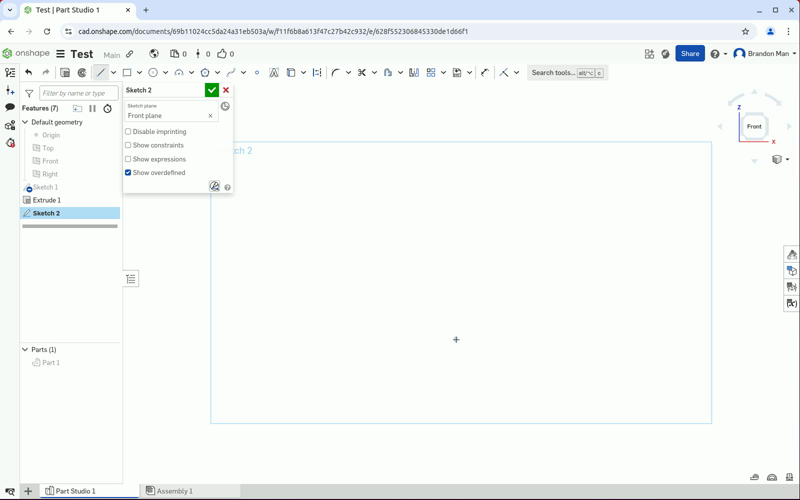
key_down(shift)
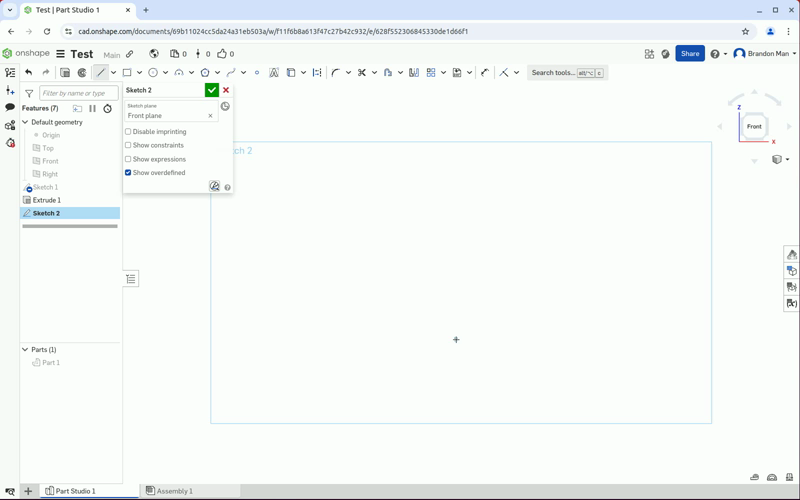
mouse_move(486, 339)
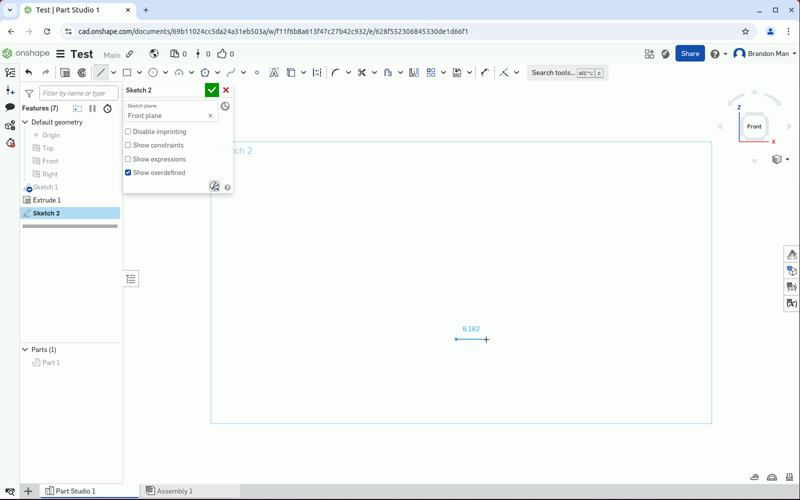
mouse_move(464, 339)
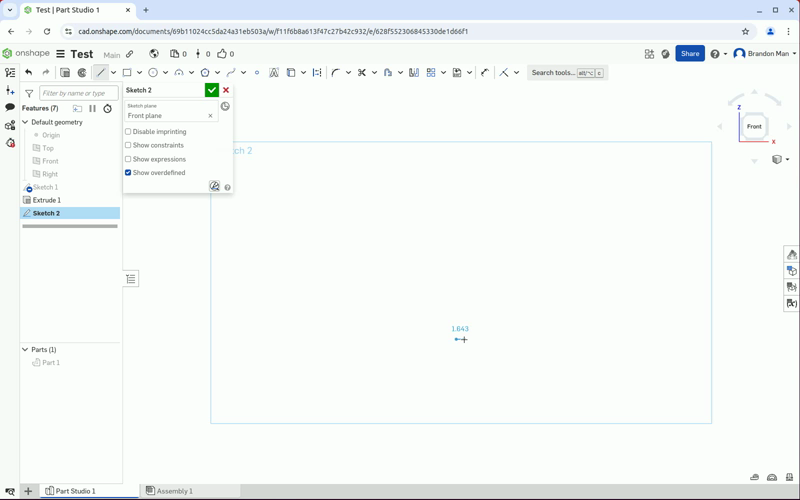
click(464, 339)
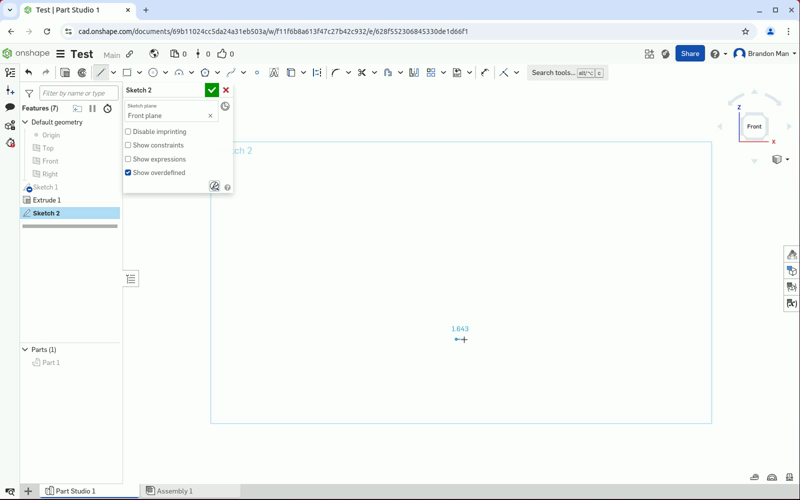
key_up(shift)
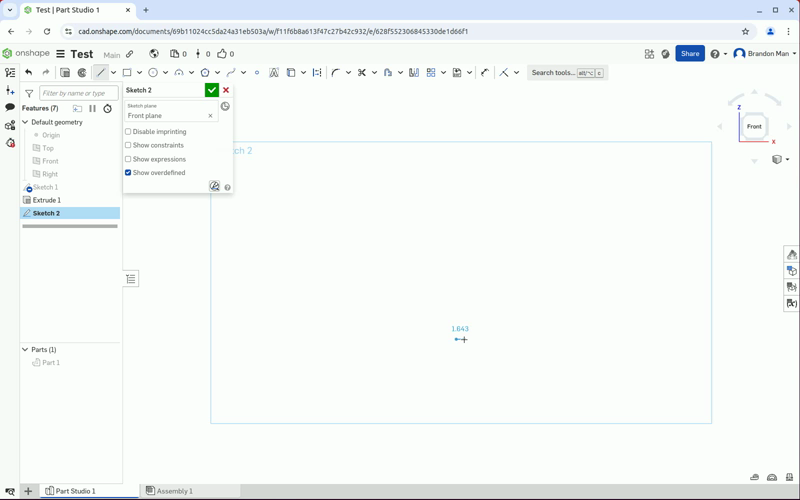
key_down(shift)
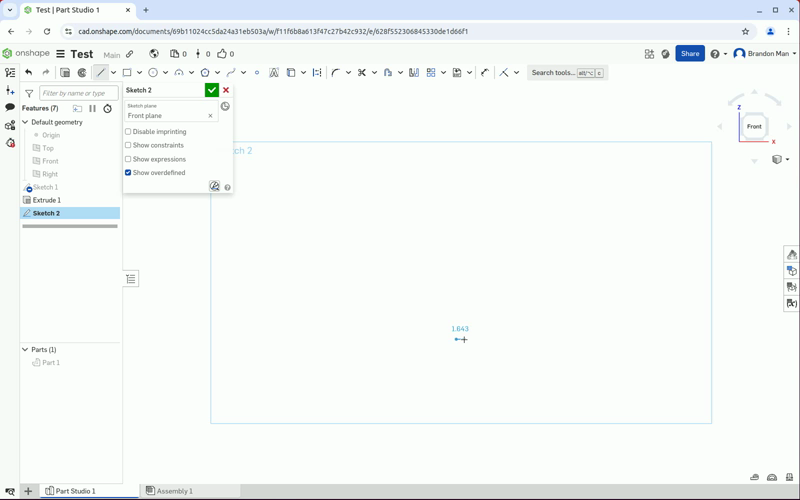
mouse_move(464, 226)
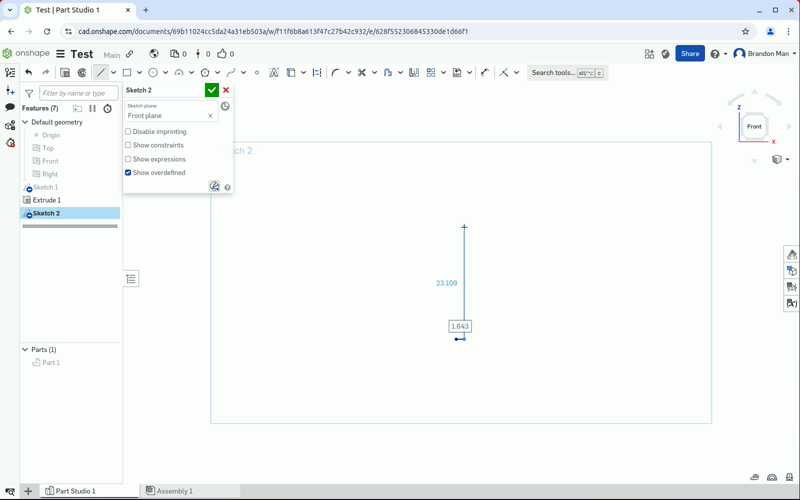
click(464, 226)
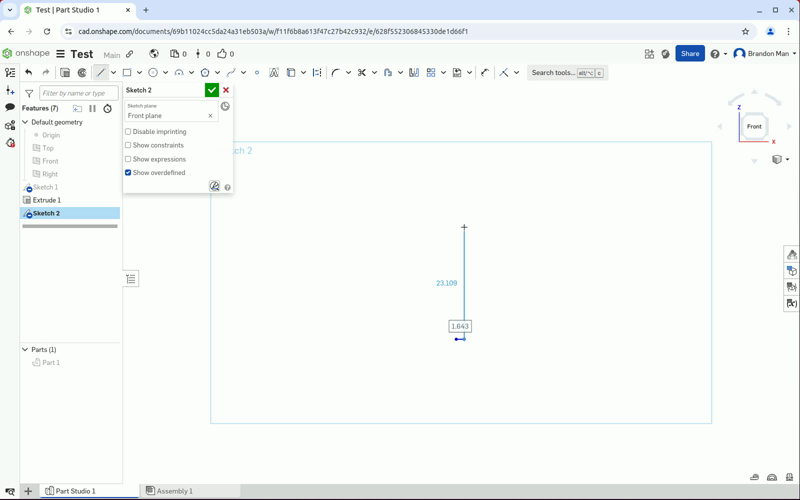
key_up(shift)
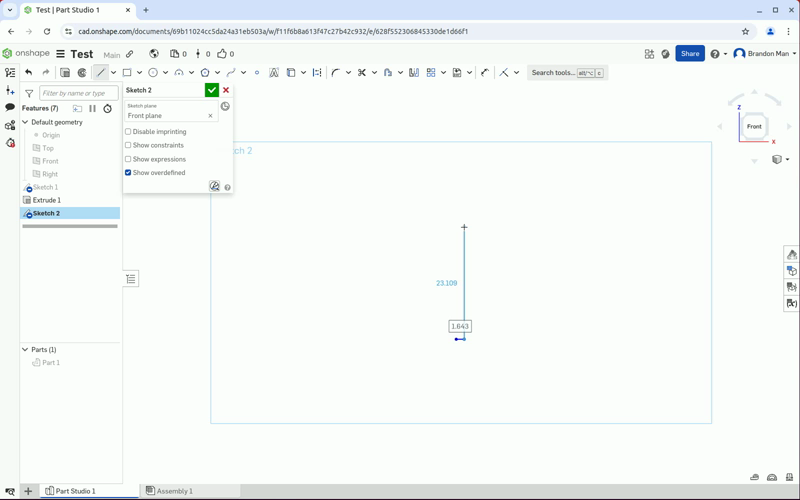
key_down(shift)
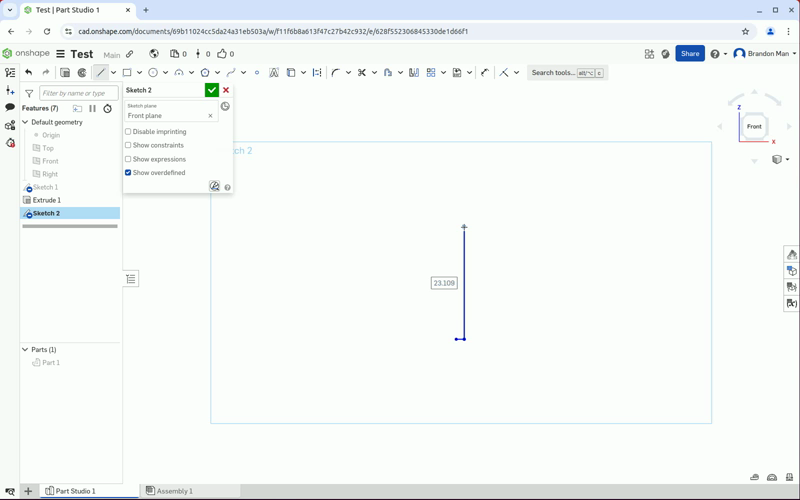
mouse_move(494, 226)
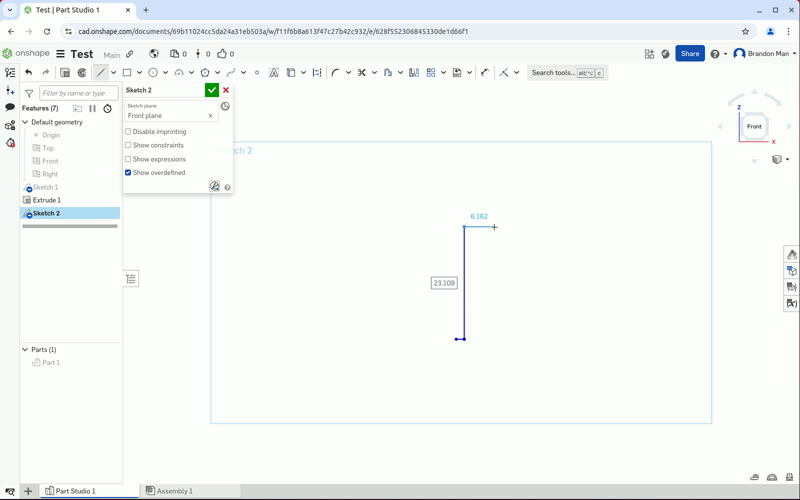
mouse_move(456, 226)
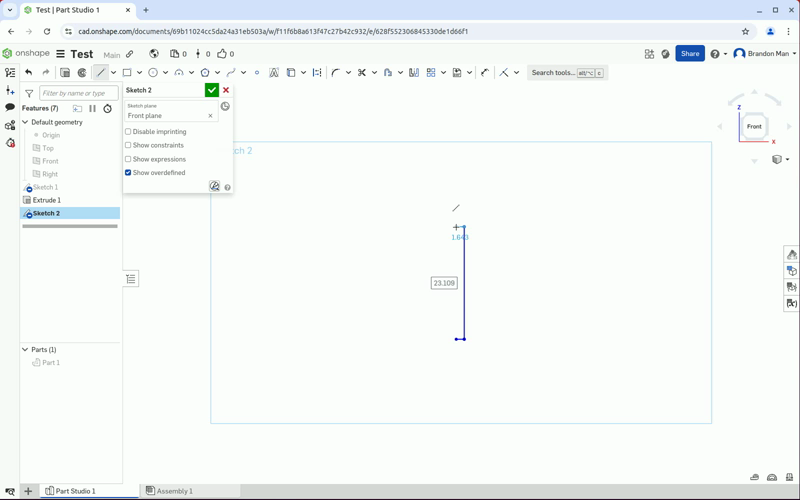
click(456, 226)
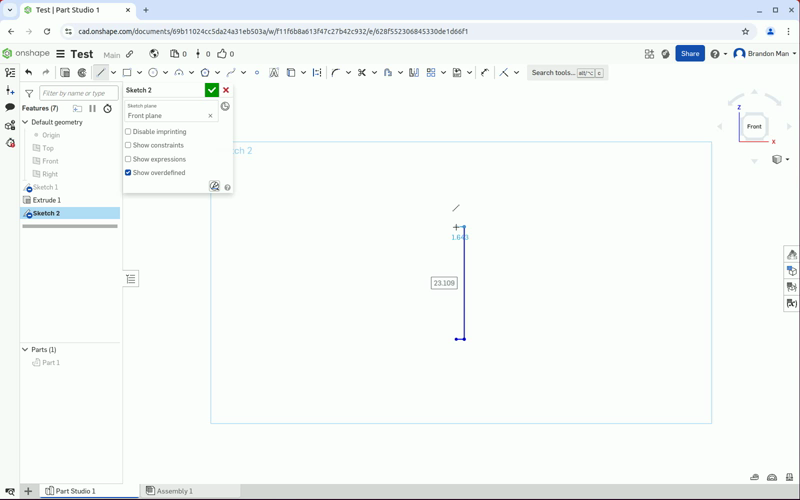
key_up(shift)
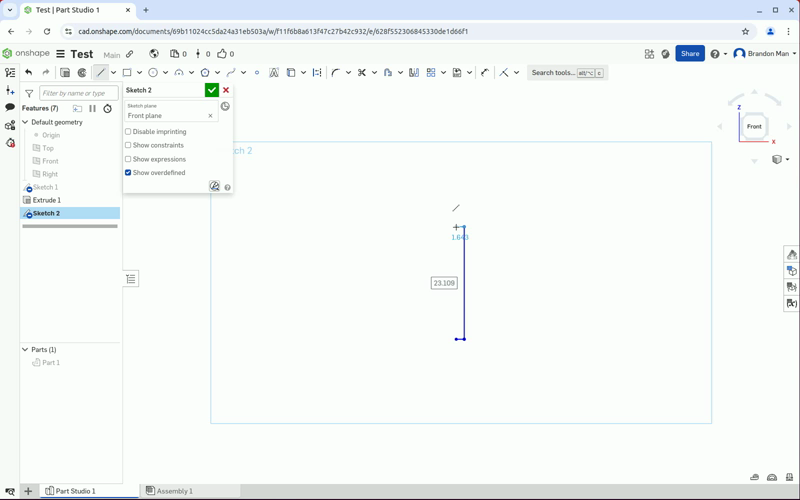
key_down(shift)
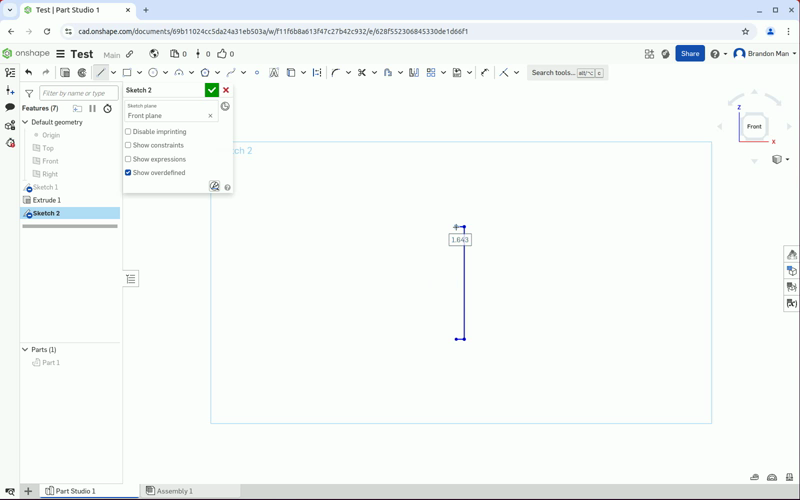
mouse_move(456, 339)
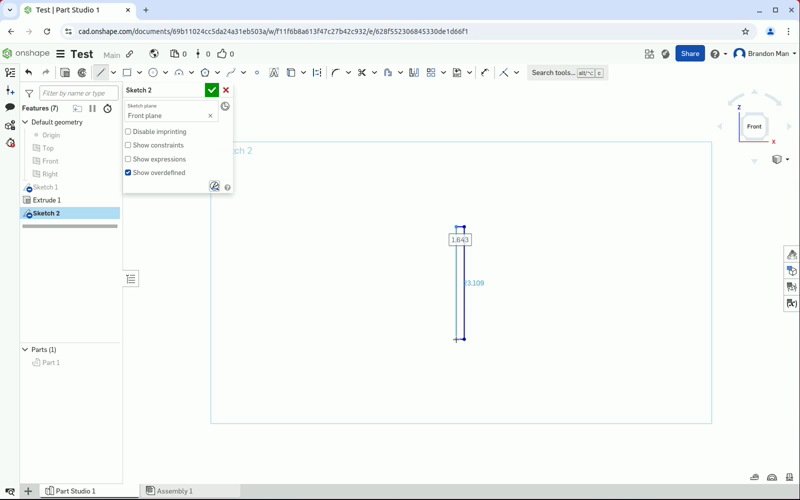
key_up(shift)
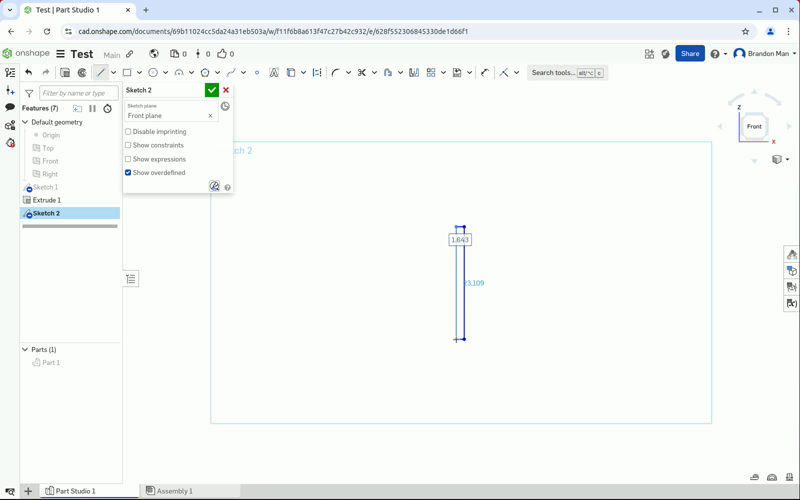
click(456, 339)
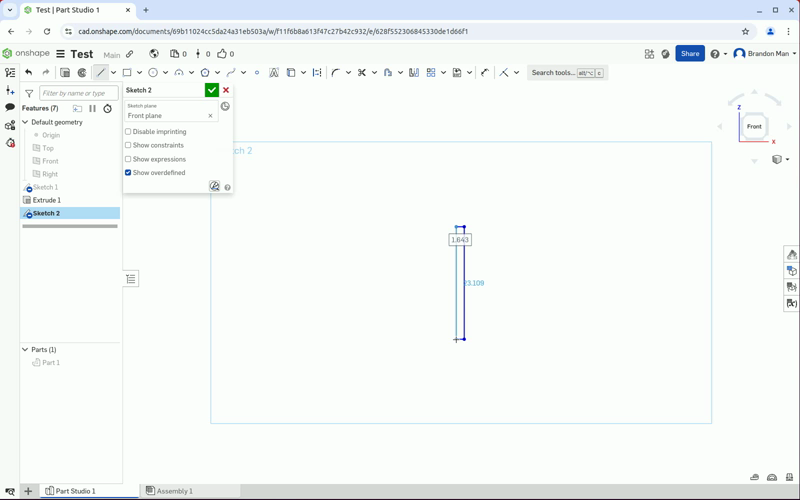
key(esc)
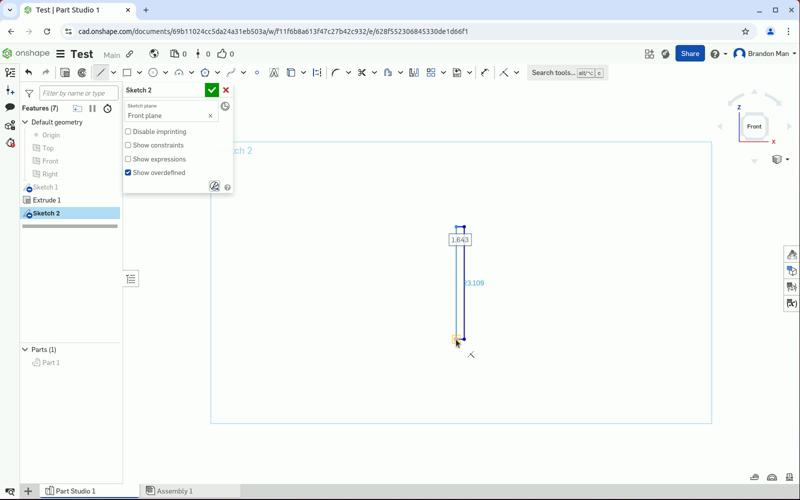
mouse_move(461, 252)
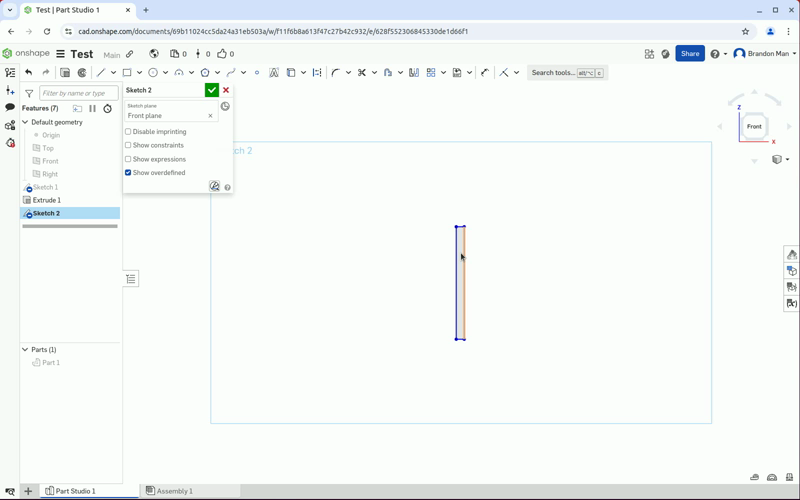
scroll(6)
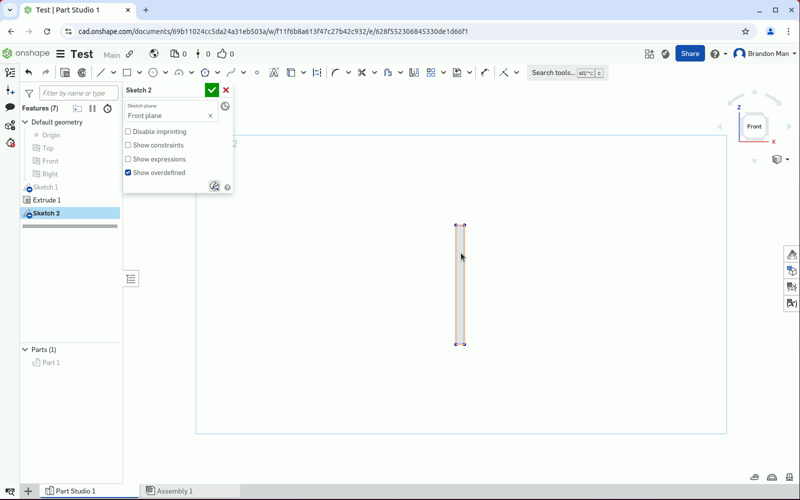
scroll(6)
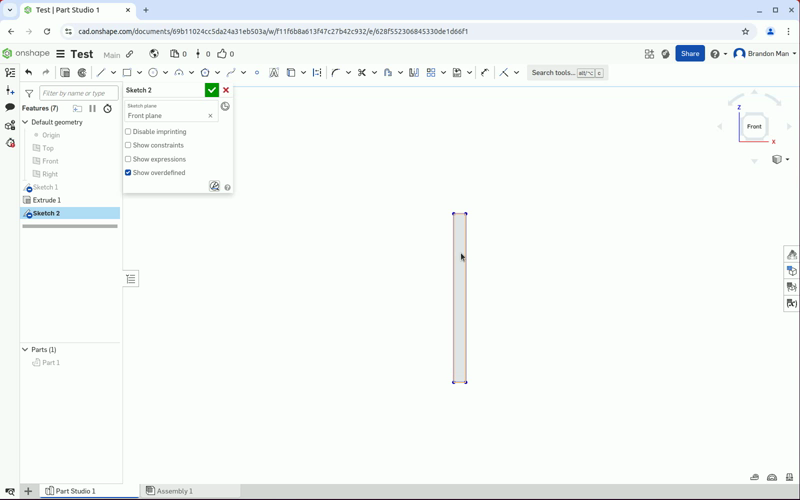
scroll(6)
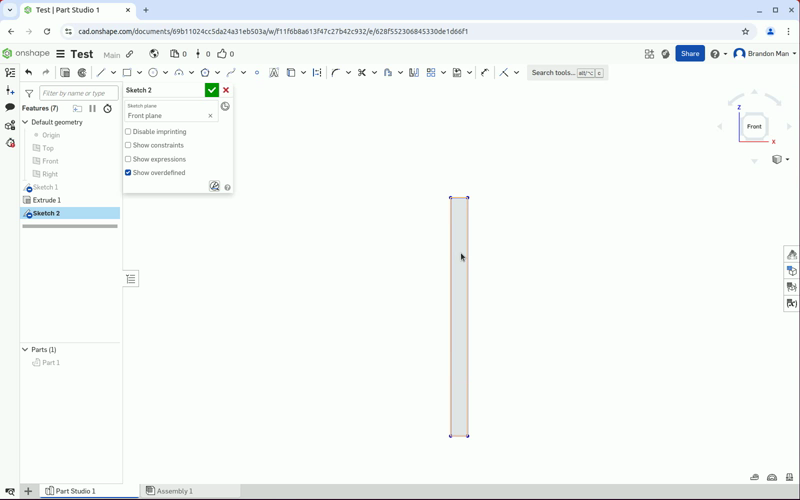
scroll(6)
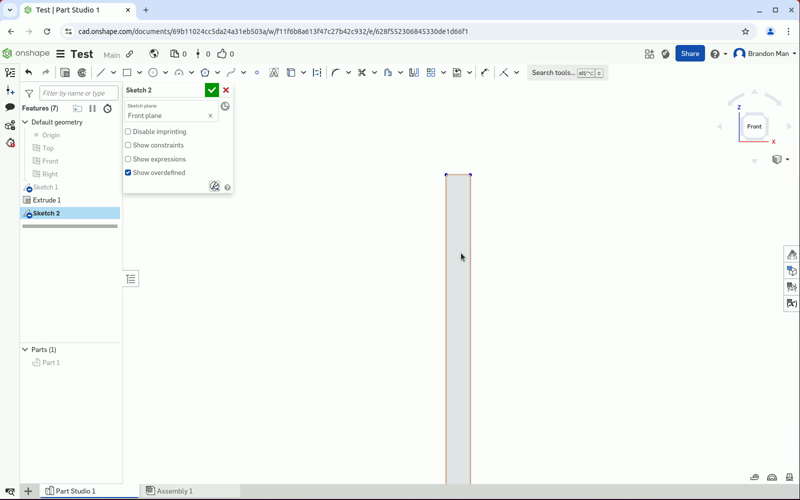
scroll(6)
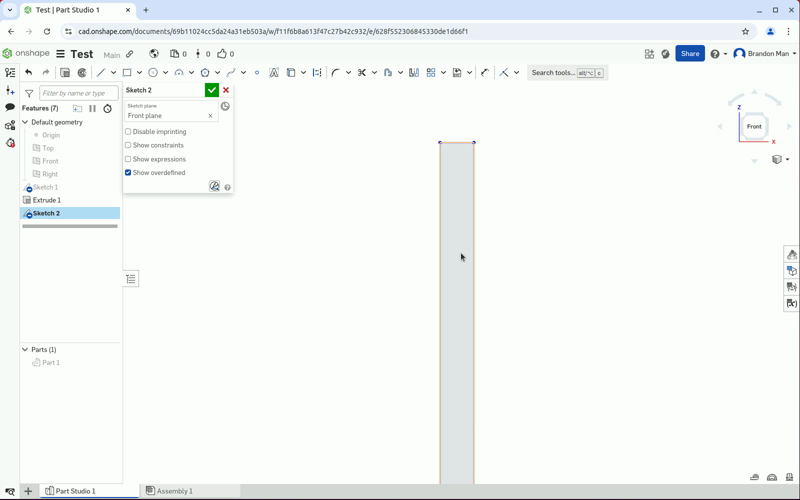
scroll(6)
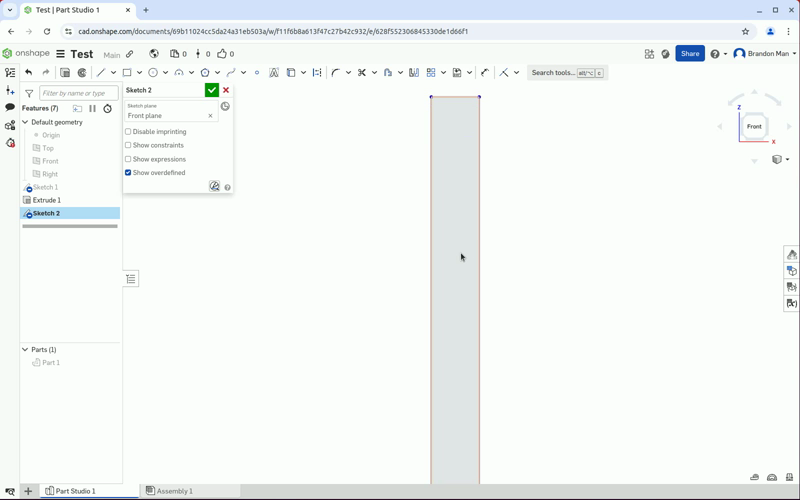
scroll(6)
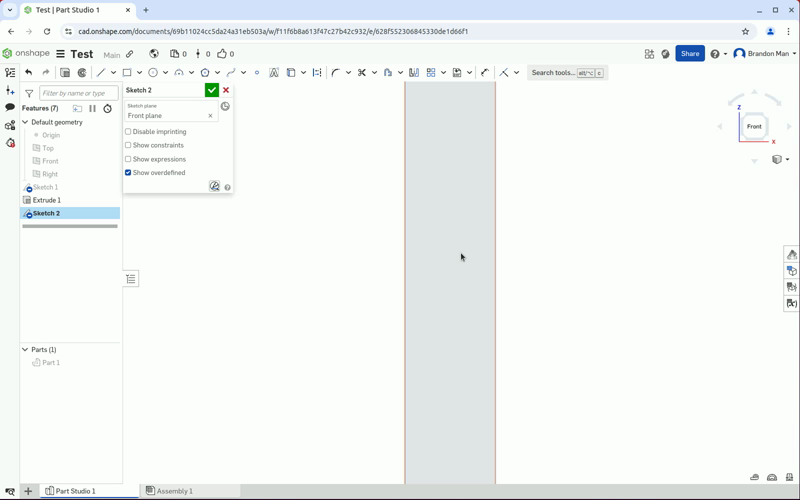
click(461, 252)
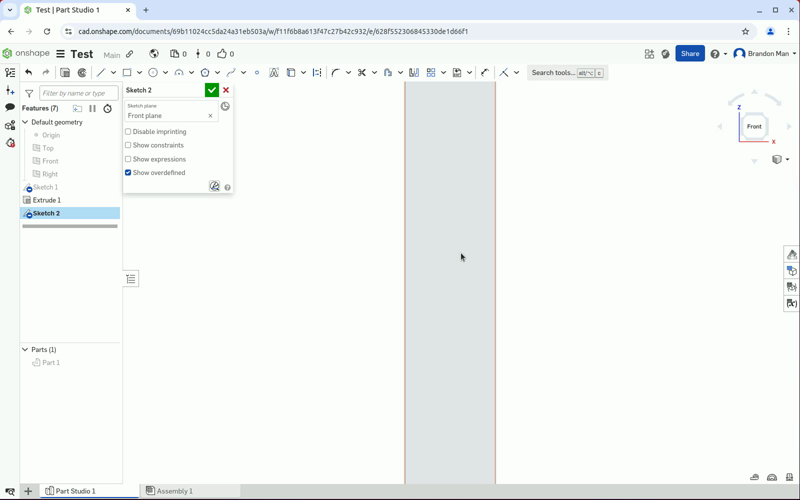
scroll(-6)
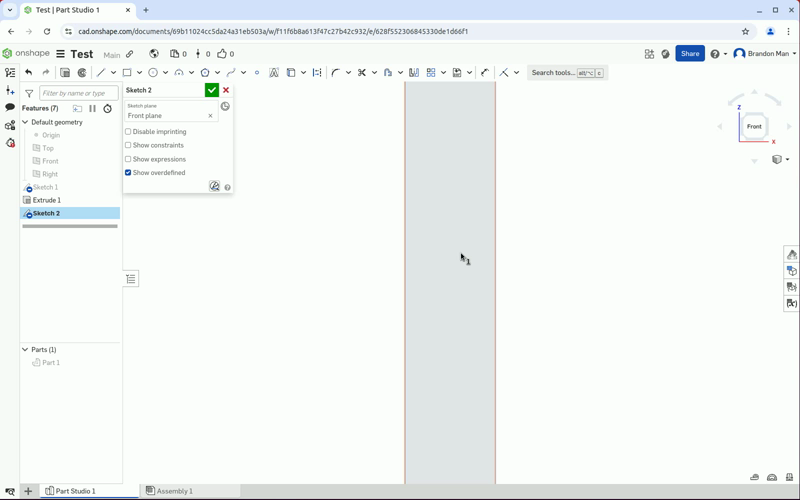
scroll(-6)
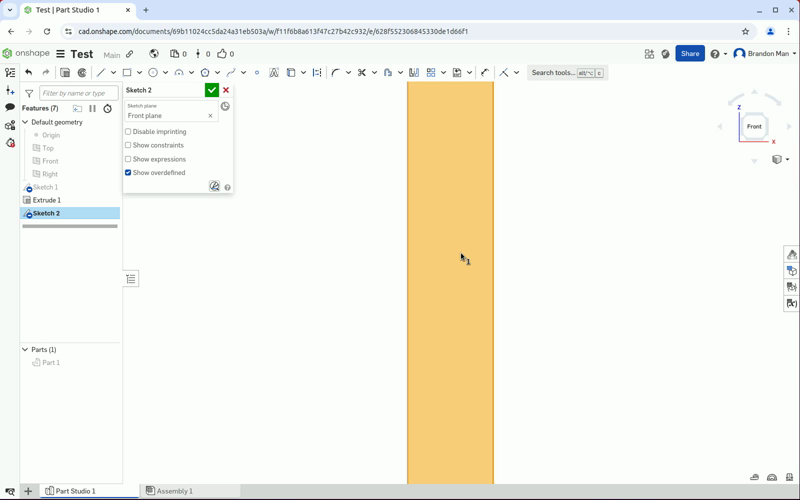
scroll(-6)
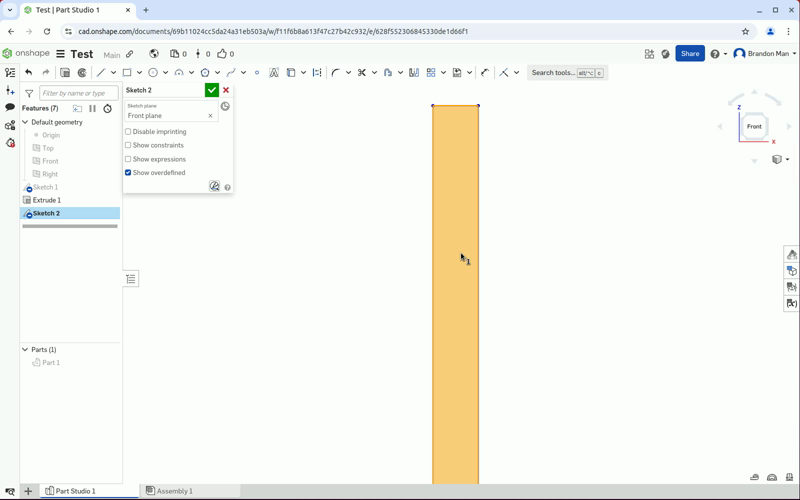
scroll(-6)
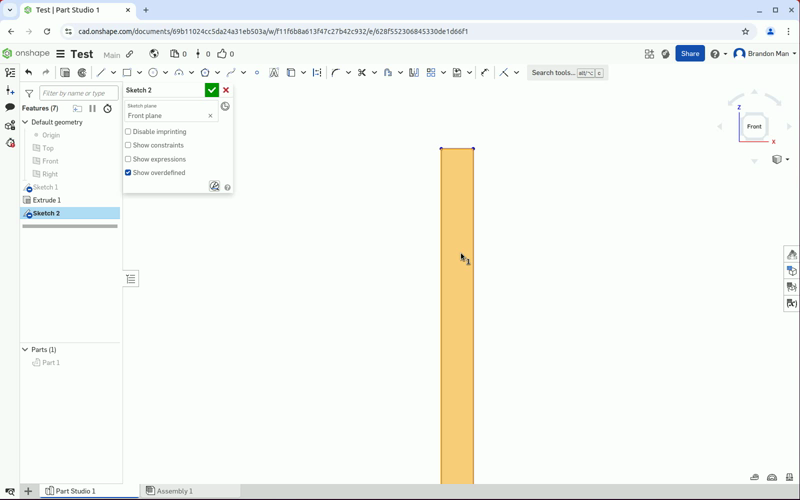
scroll(-6)
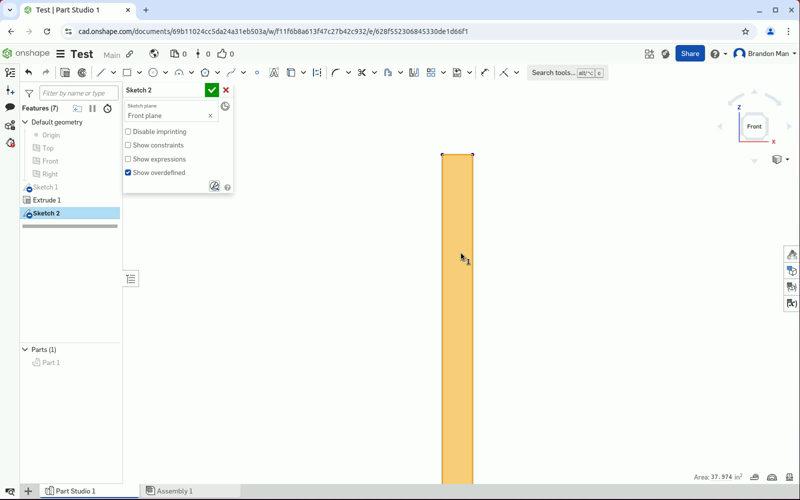
scroll(-6)
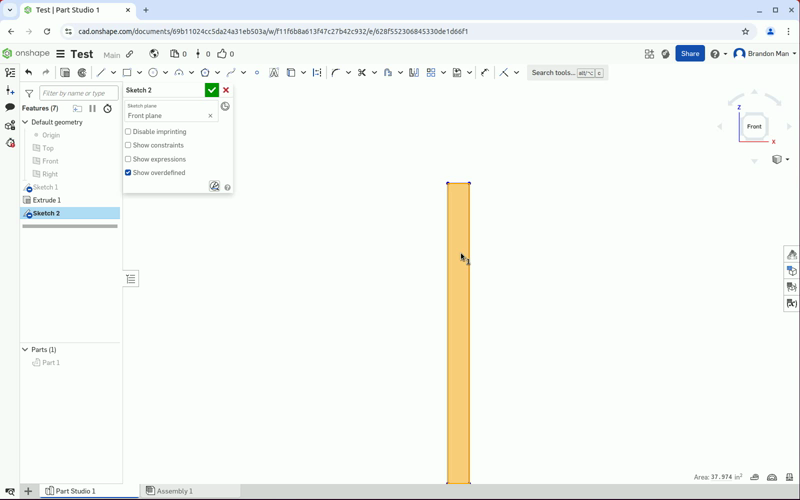
scroll(-6)
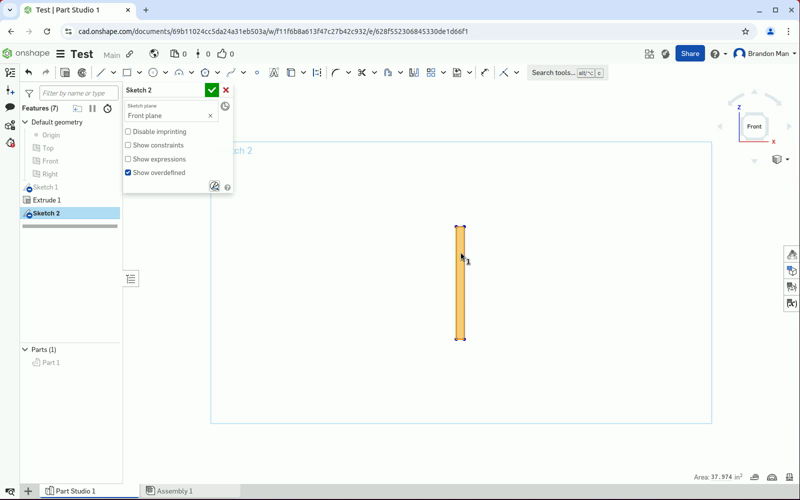
mouse_move(73, 352)
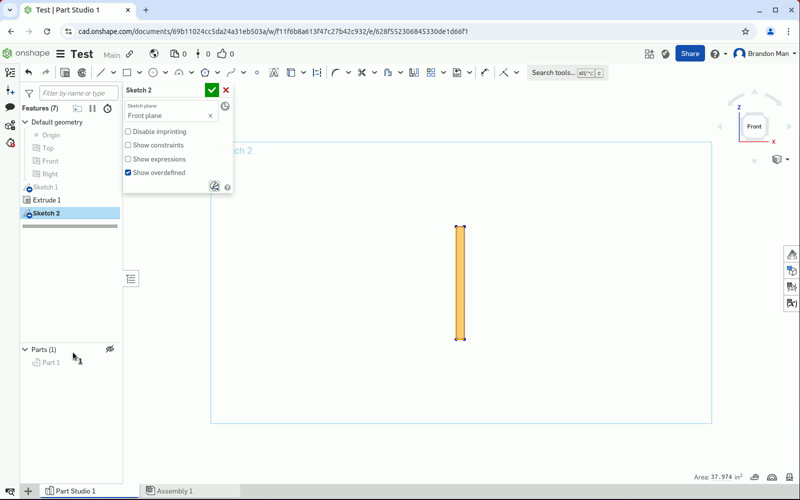
key(shift+y)
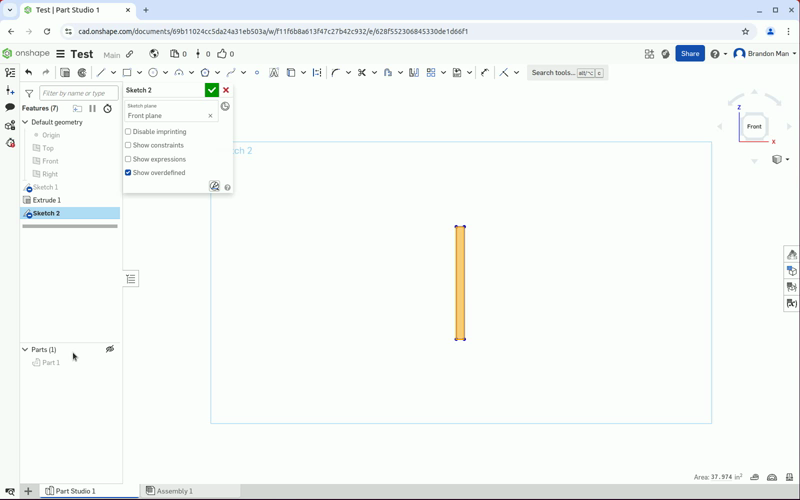
key(shift+e)
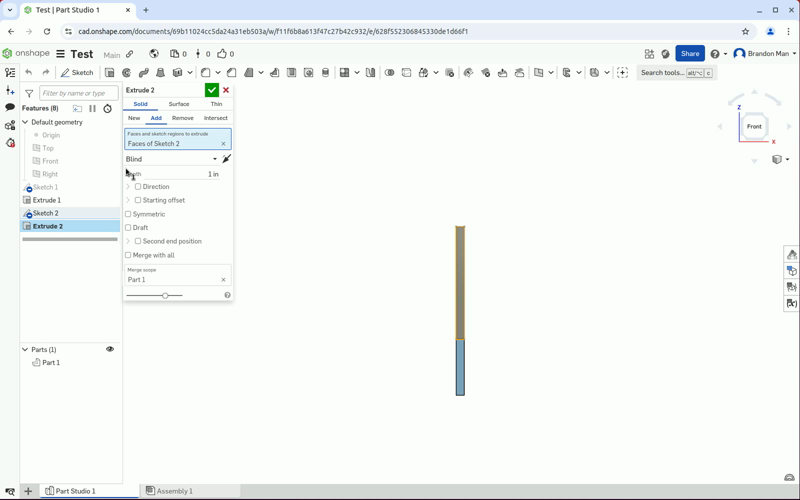
mouse_move(143, 106)
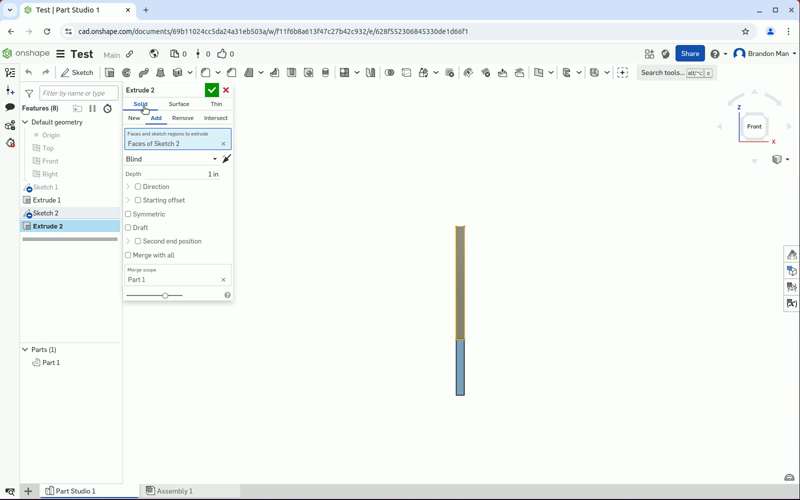
click(143, 106)
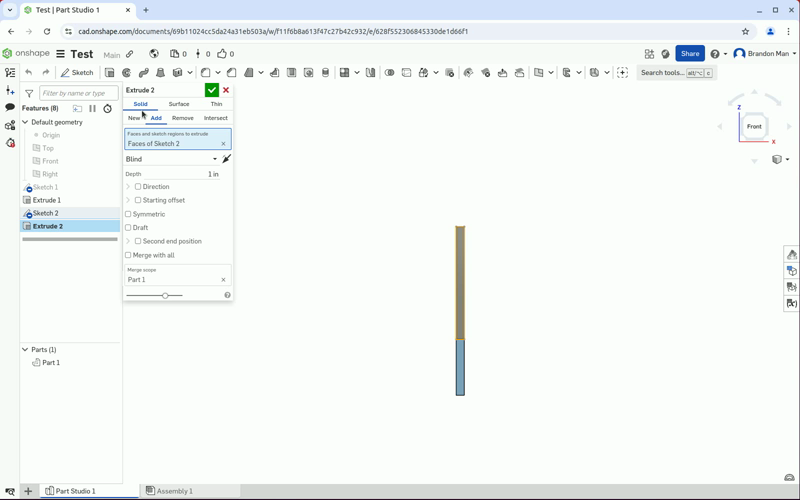
mouse_move(137, 120)
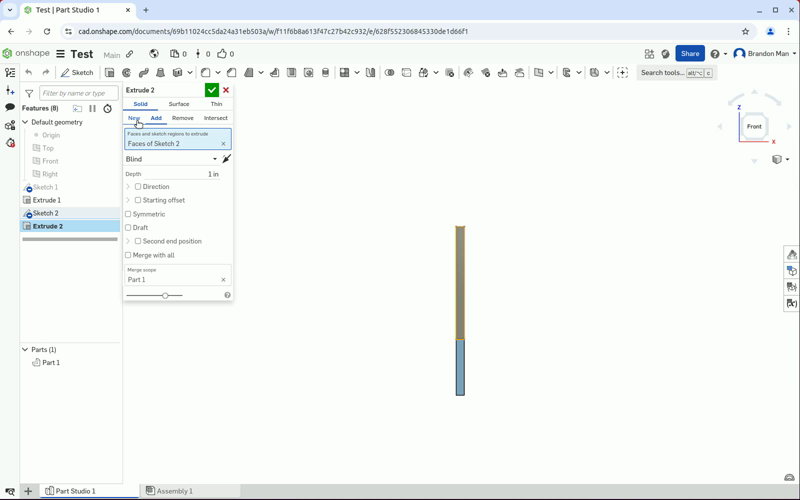
click(137, 120)
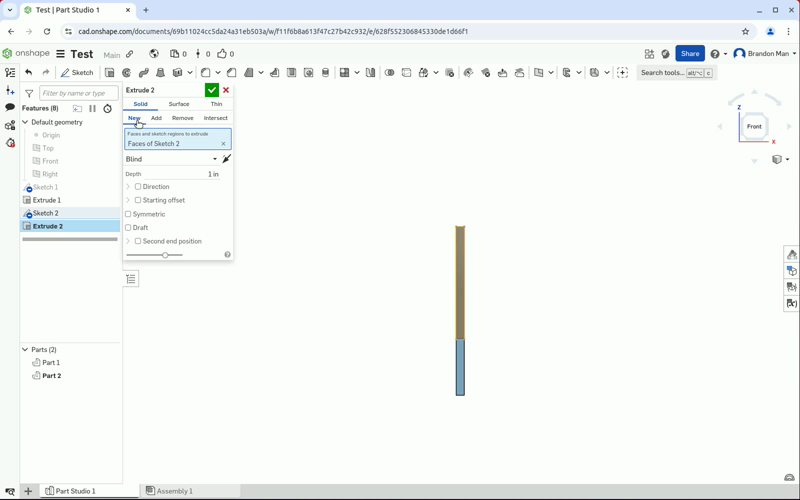
key(tab, 4)
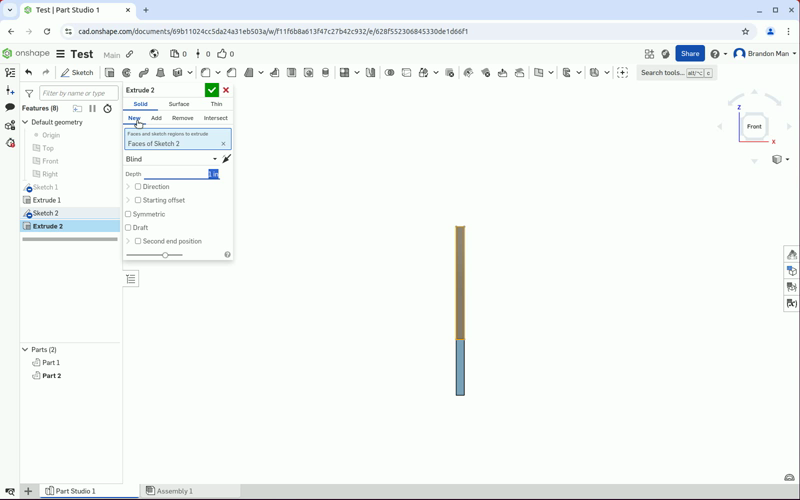
text(2.408)
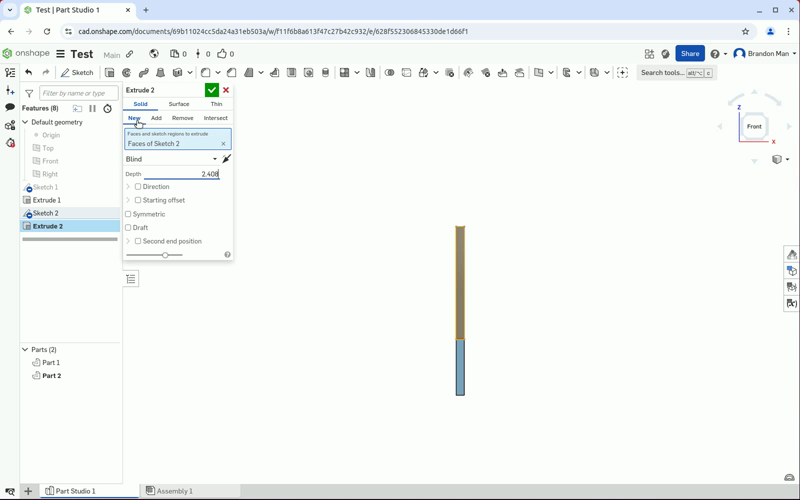
key(tab, 3)
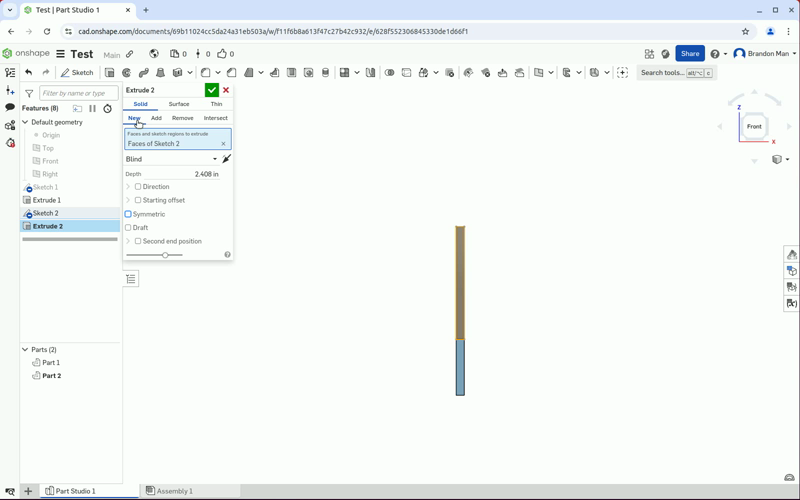
key(space)
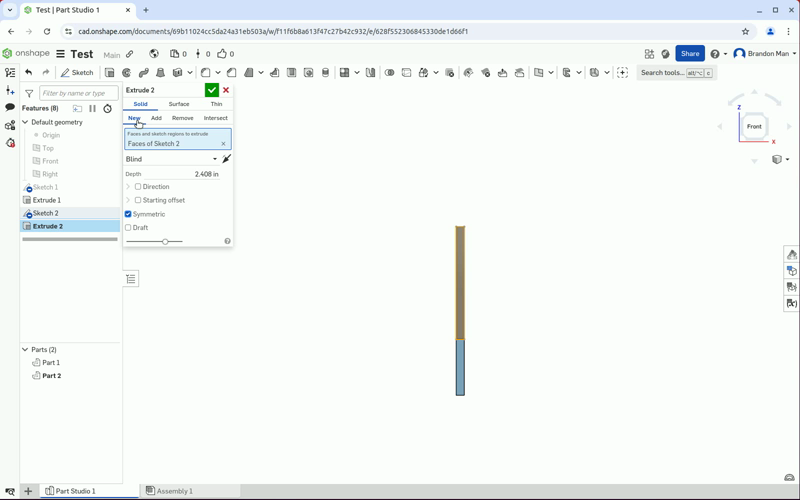
key(enter)
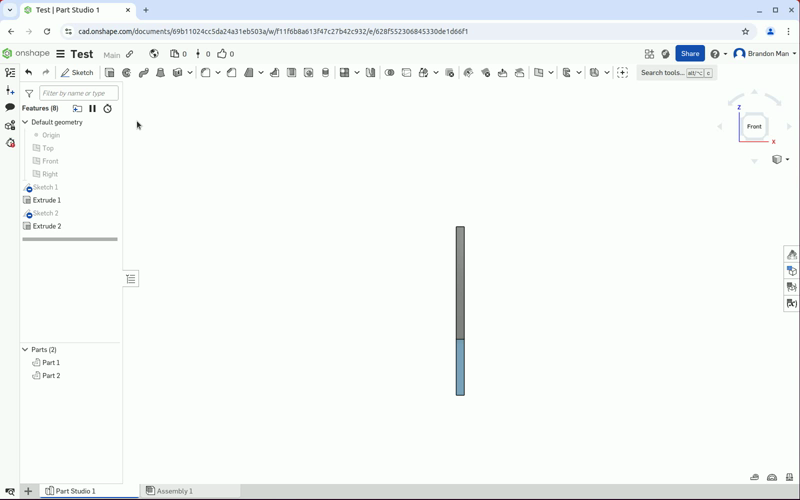
key(shift+h)
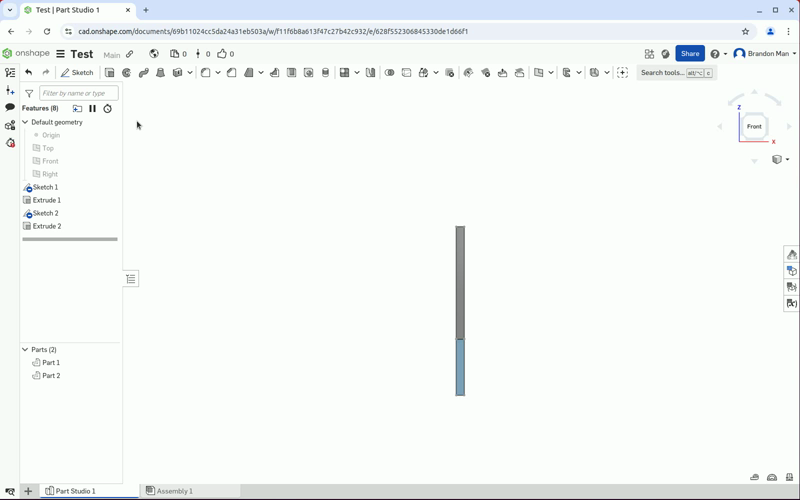
key(shift+h)
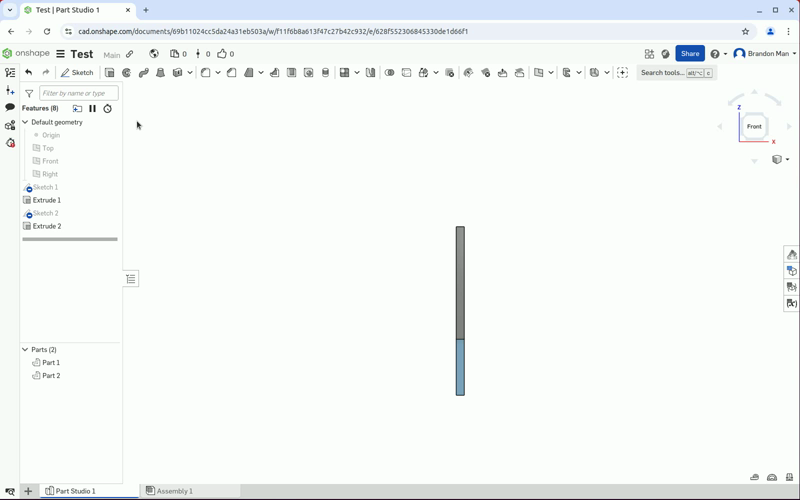
mouse_move(73, 189)
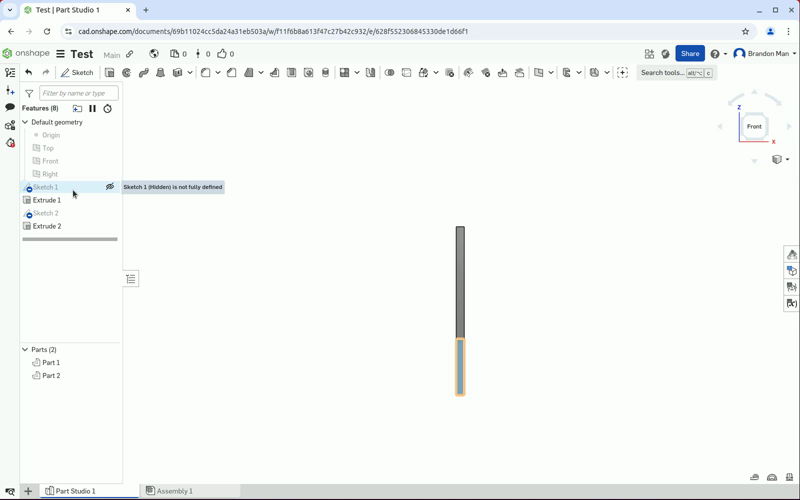
click(73, 189)
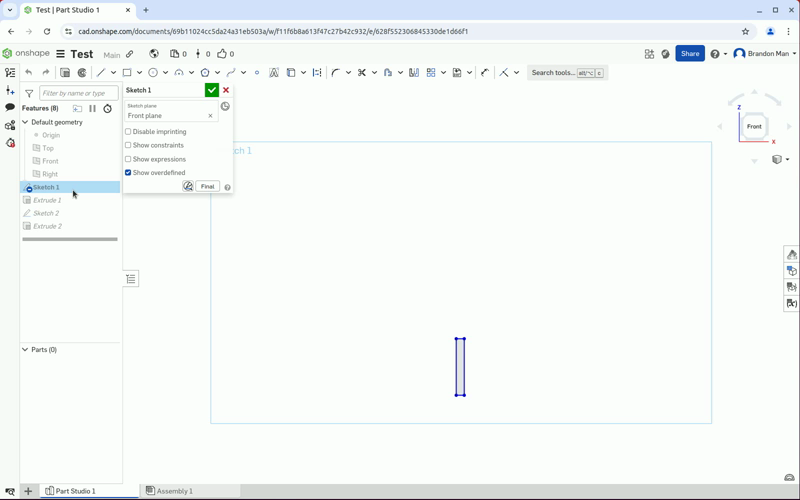
mouse_move(229, 92)
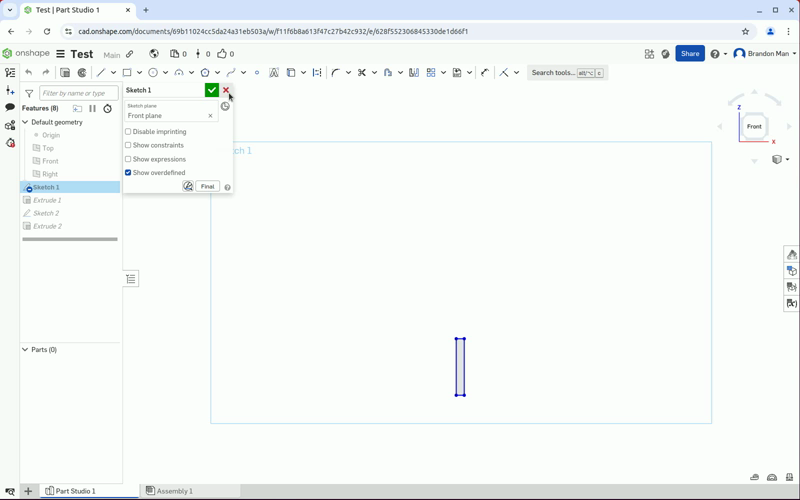
click(229, 92)
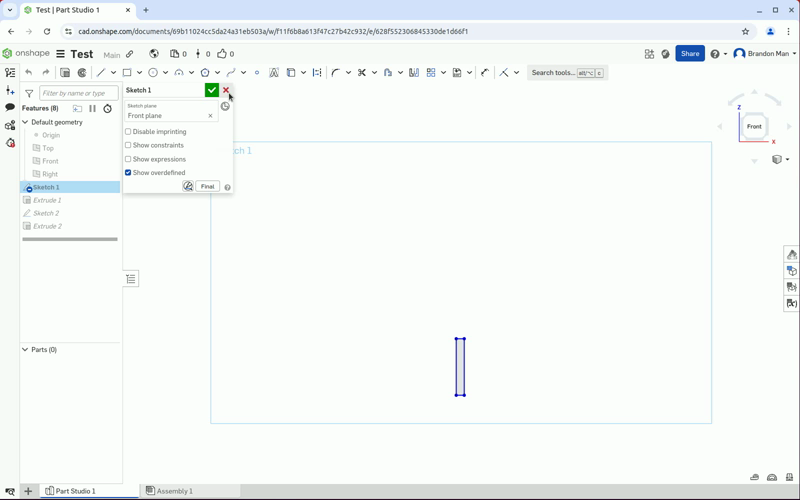
key(shift+s)
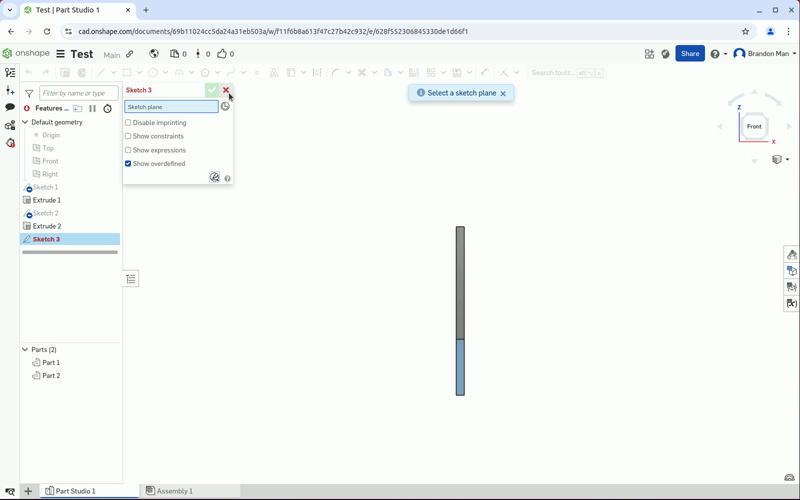
mouse_move(73, 163)
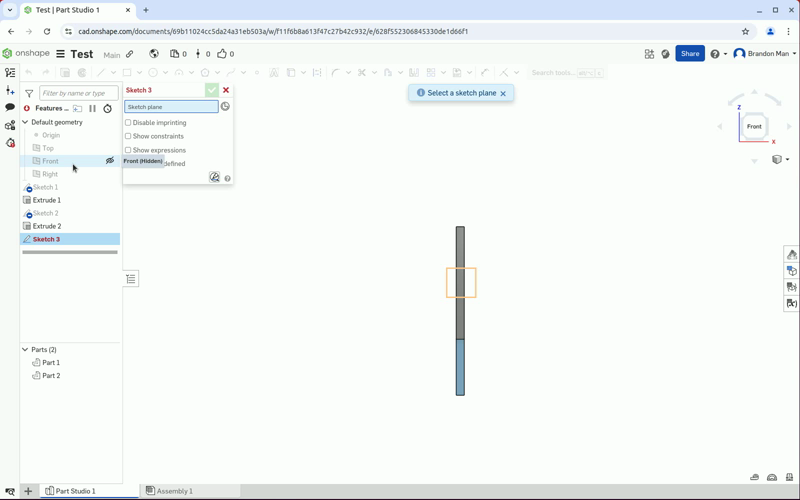
click(73, 163)
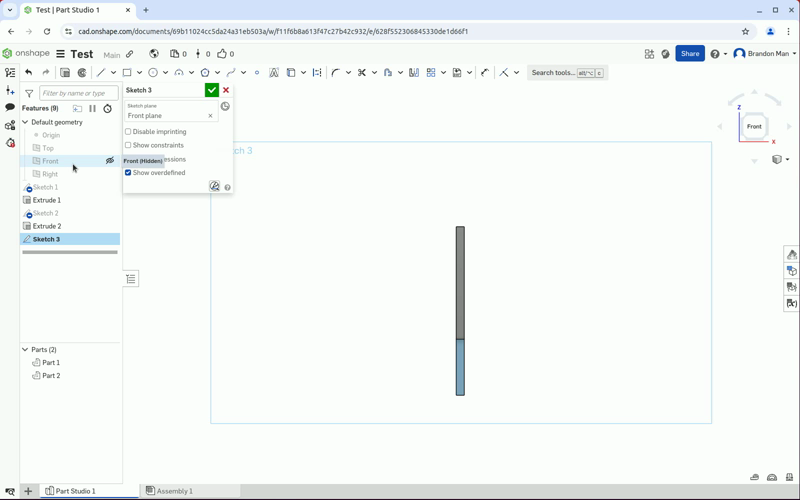
mouse_move(73, 352)
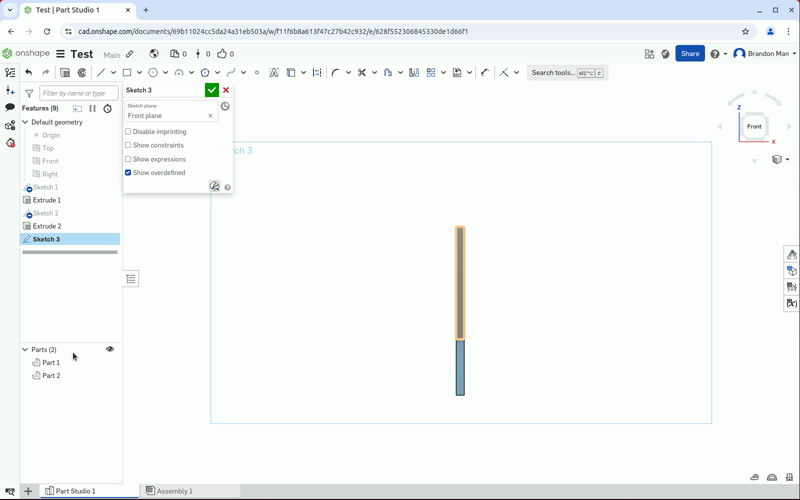
key(y)
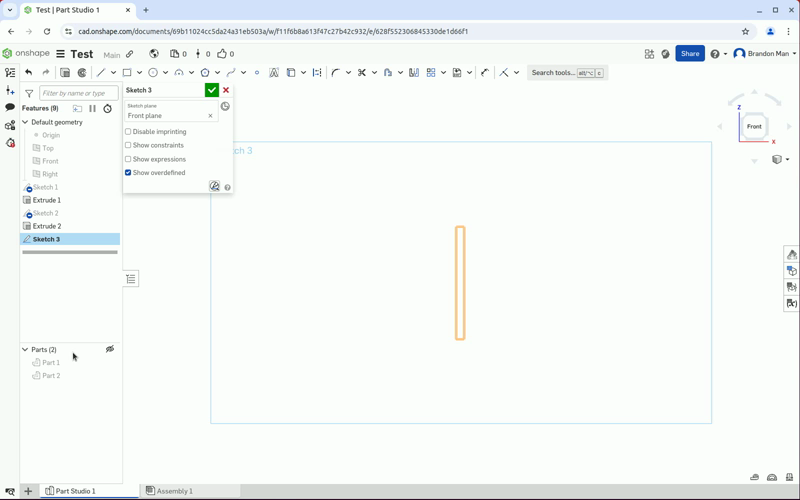
key(l)
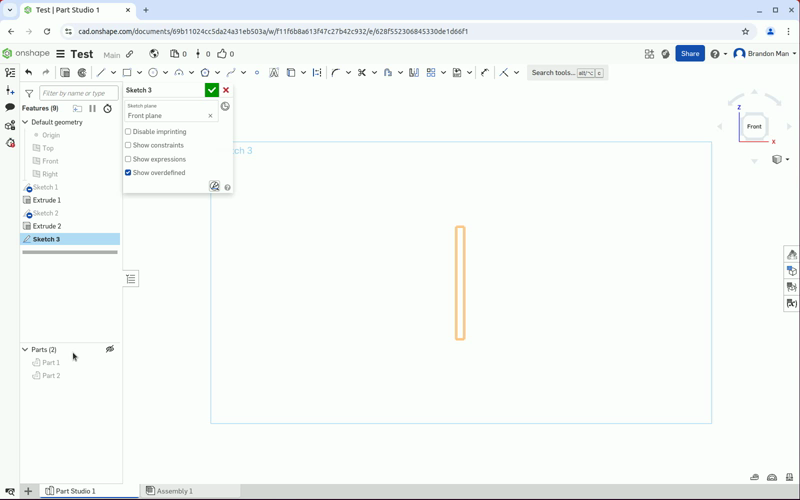
key_down(shift)
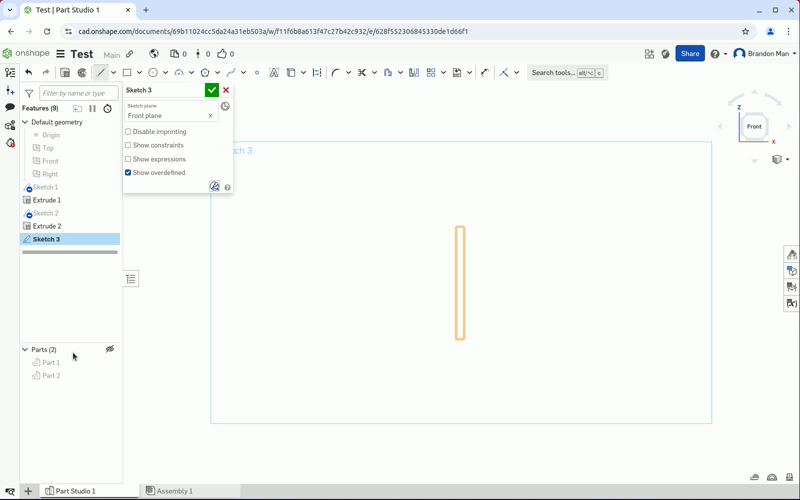
mouse_move(456, 226)
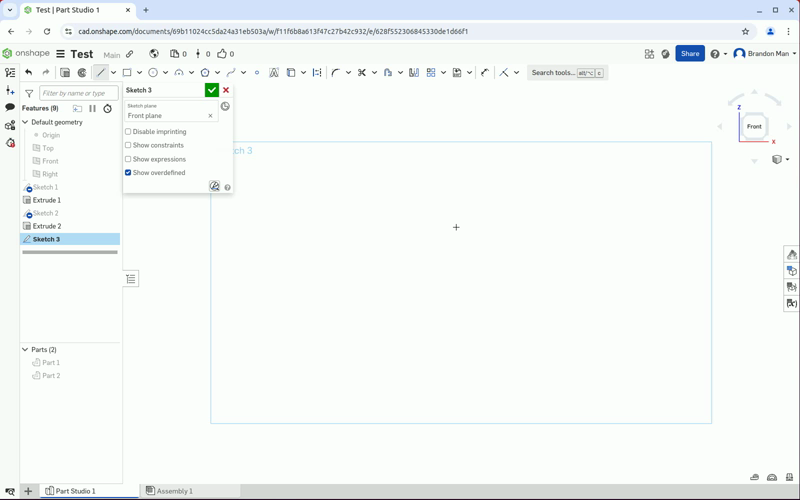
click(456, 226)
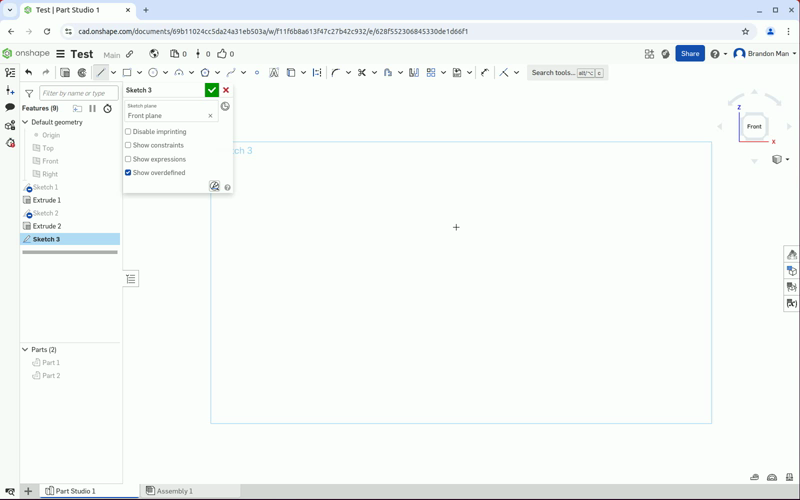
key_up(shift)
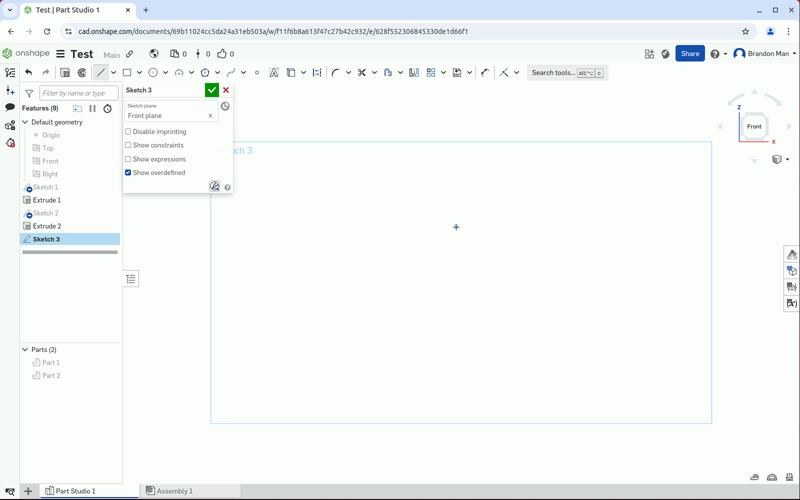
key_down(shift)
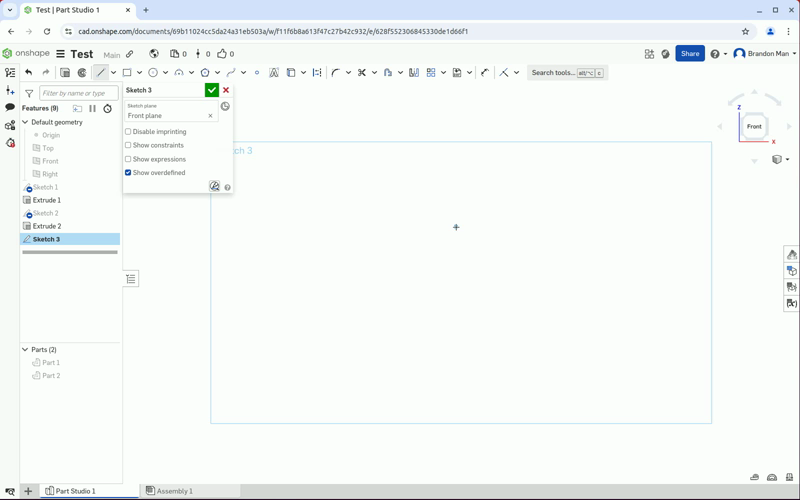
mouse_move(486, 226)
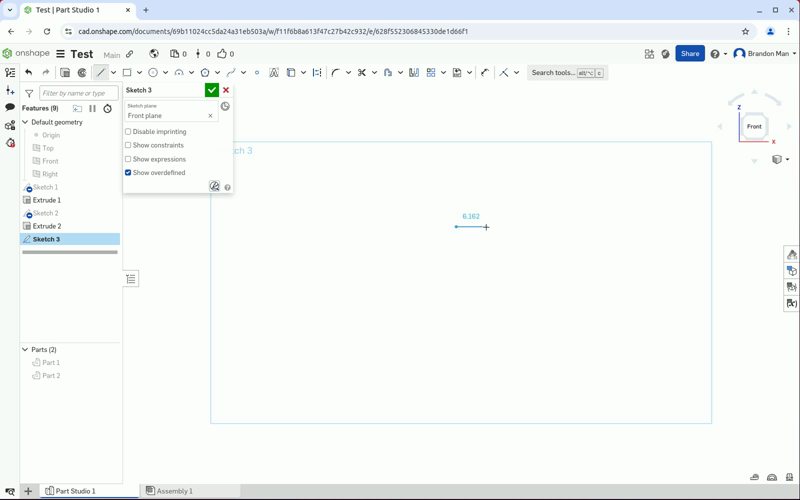
mouse_move(464, 226)
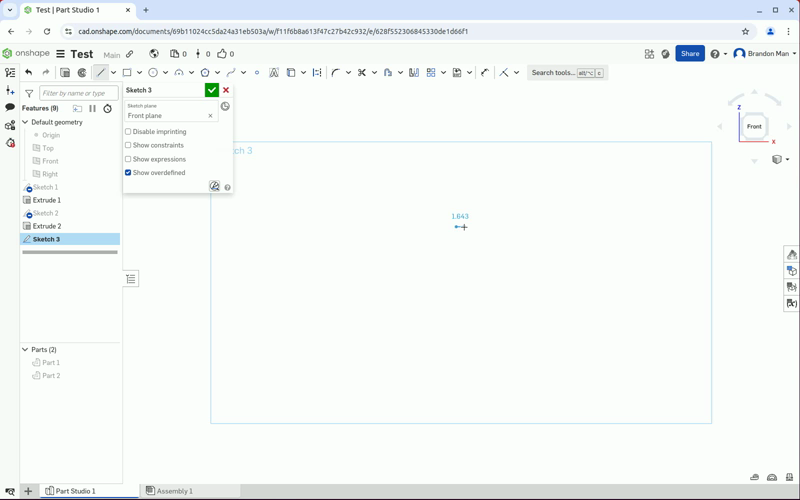
click(464, 226)
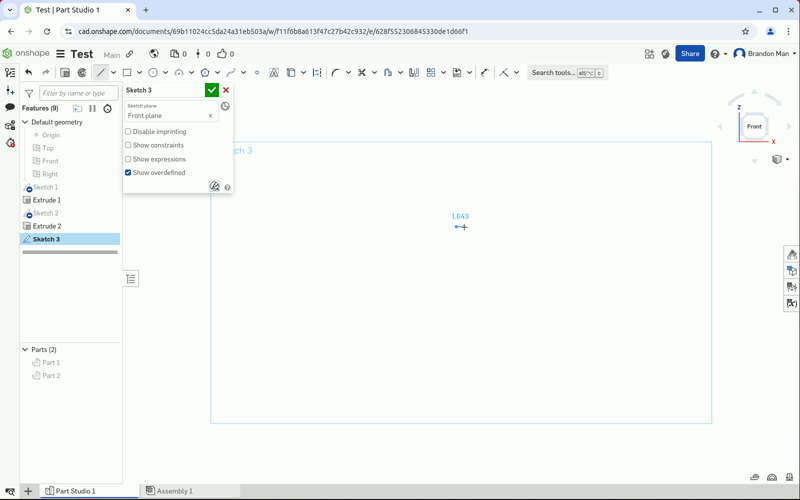
key_up(shift)
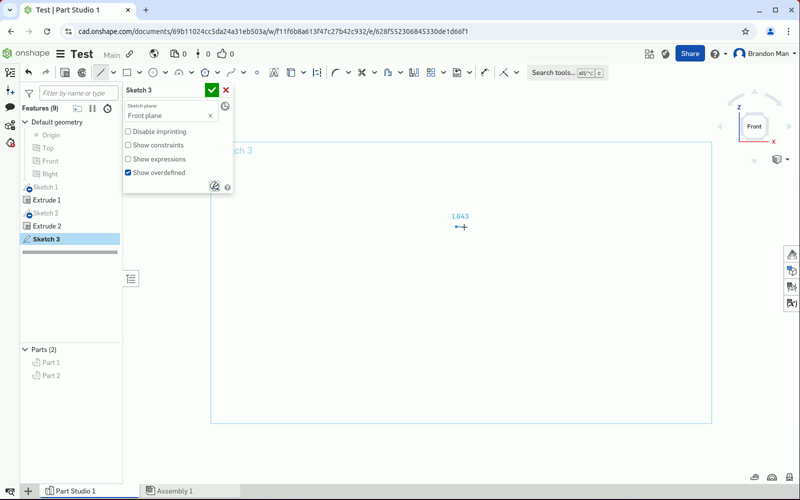
key_down(shift)
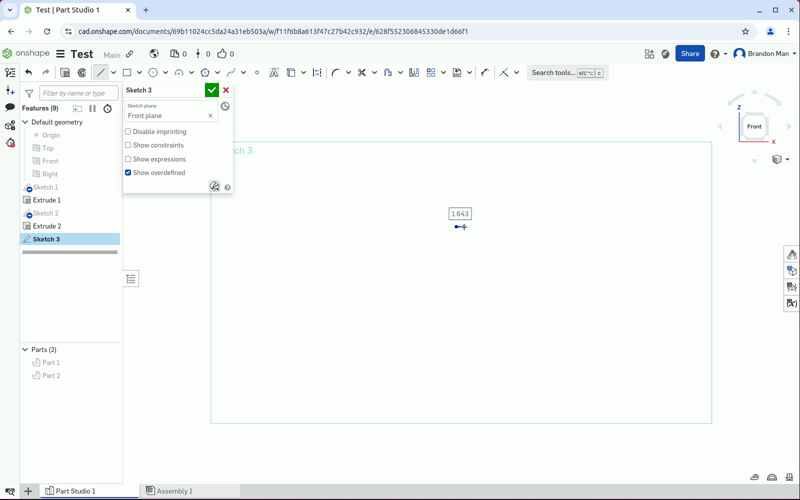
mouse_move(494, 226)
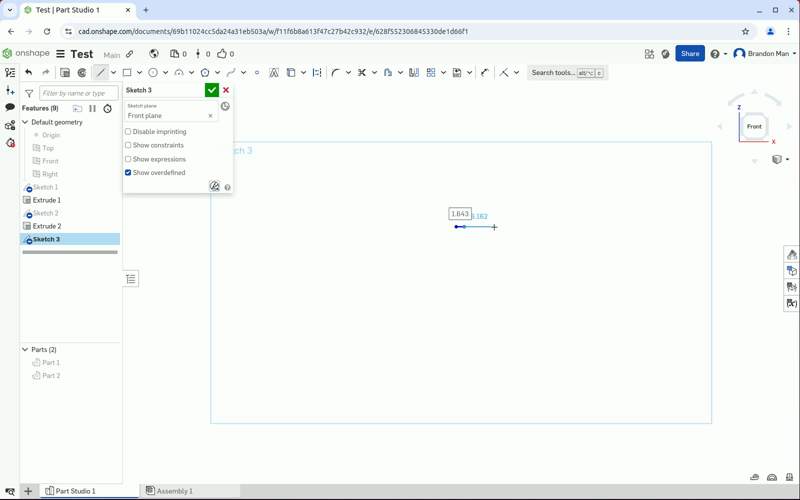
mouse_move(464, 169)
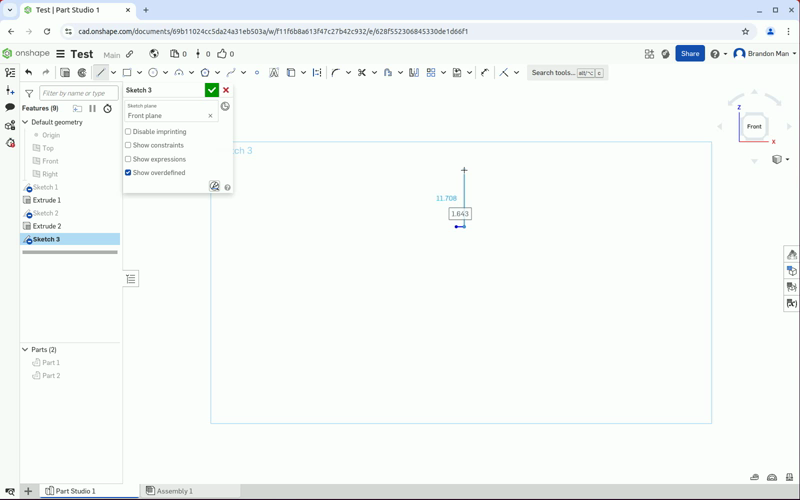
click(464, 169)
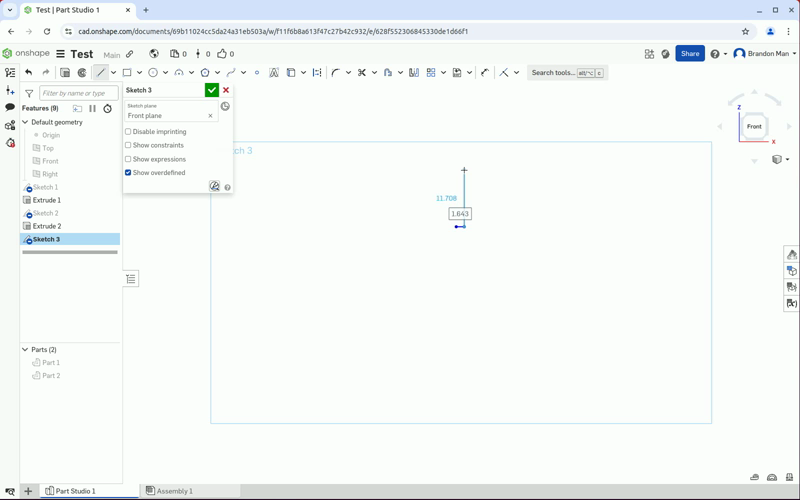
key_up(shift)
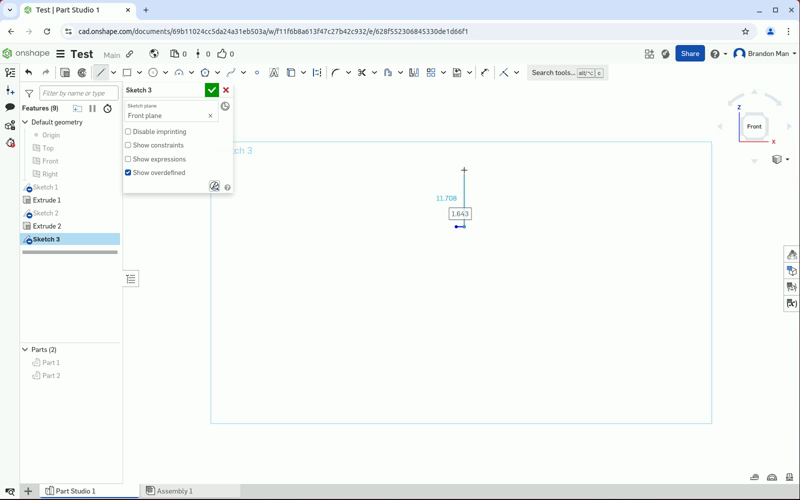
key_down(shift)
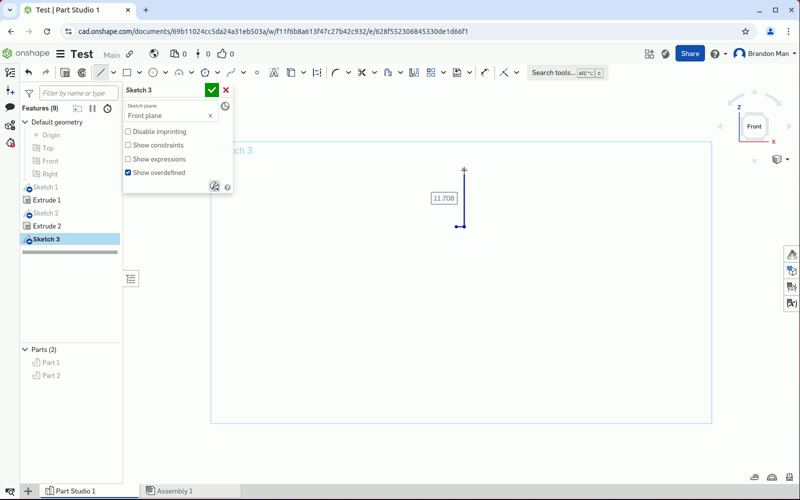
mouse_move(494, 169)
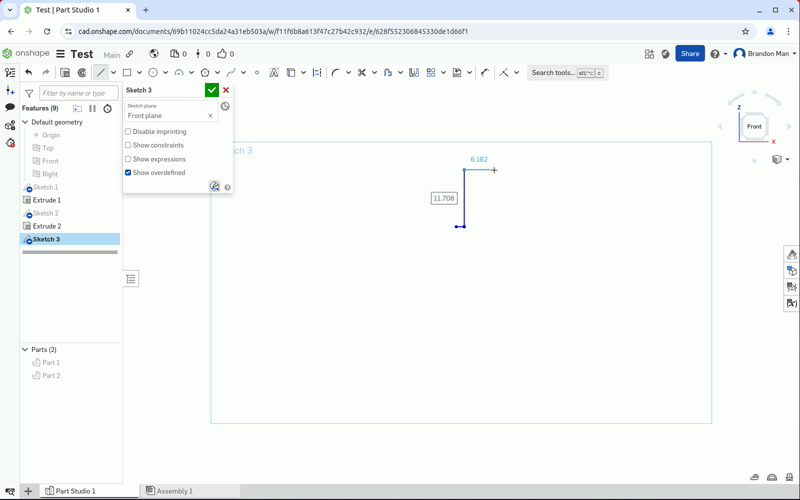
mouse_move(456, 169)
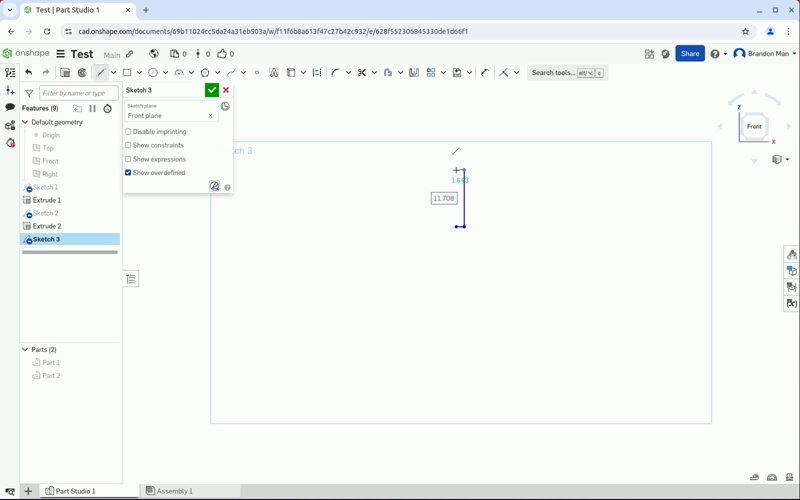
click(456, 169)
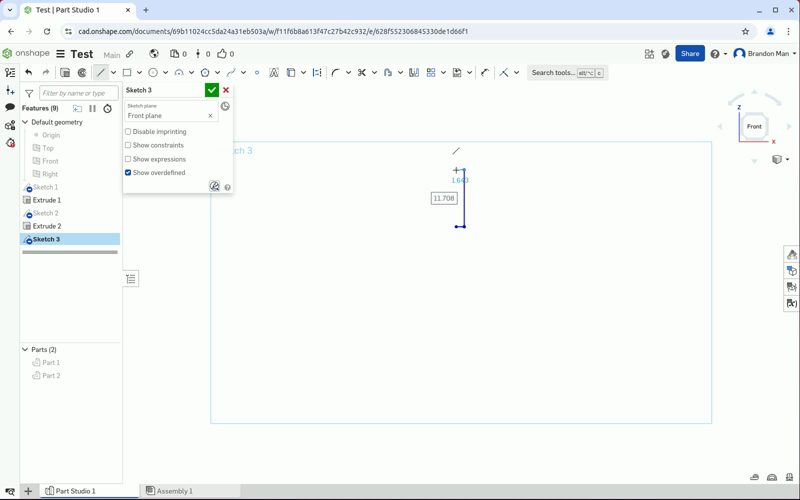
key_up(shift)
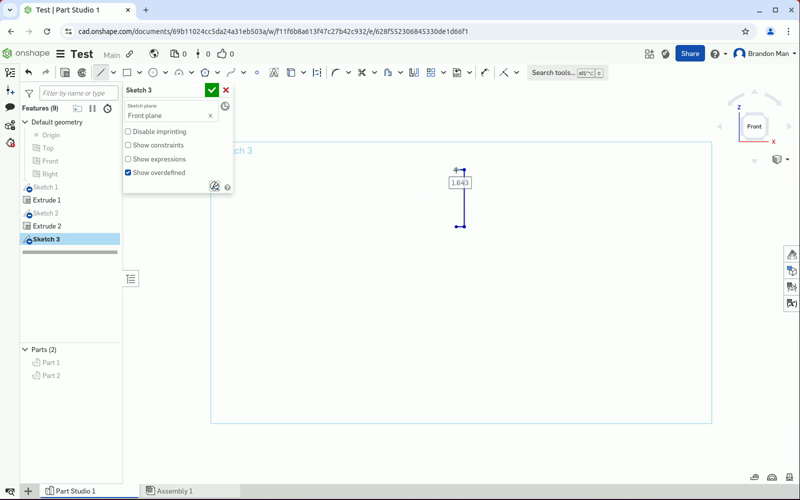
mouse_move(486, 169)
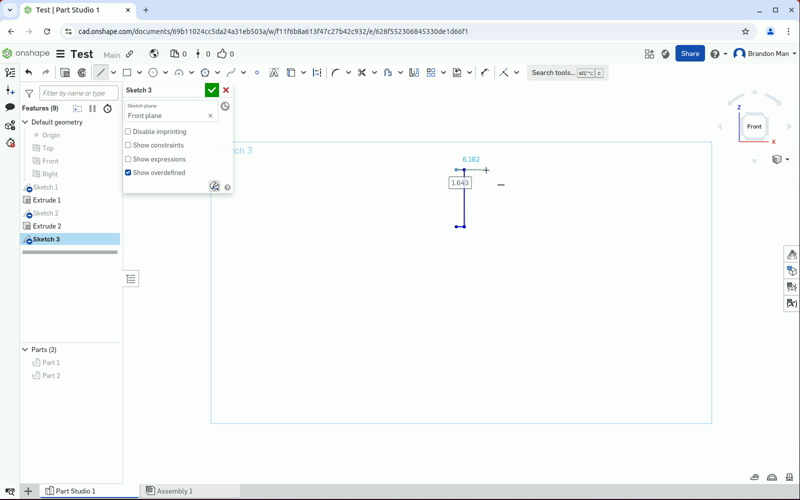
key_down(shift)
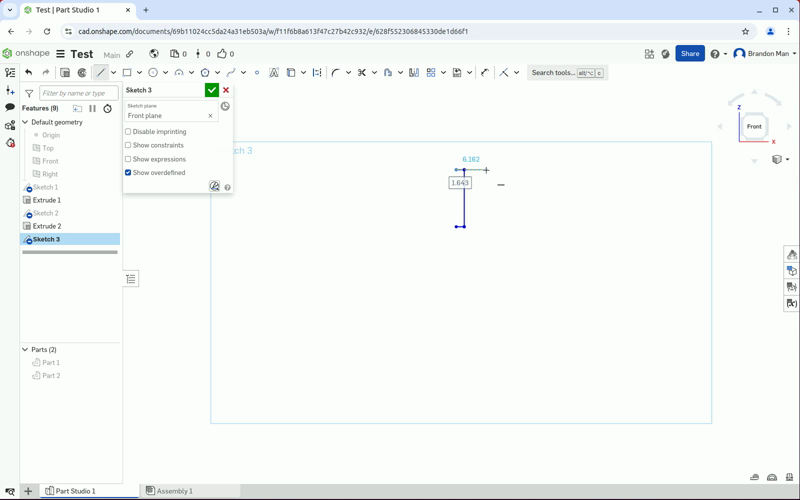
mouse_move(456, 226)
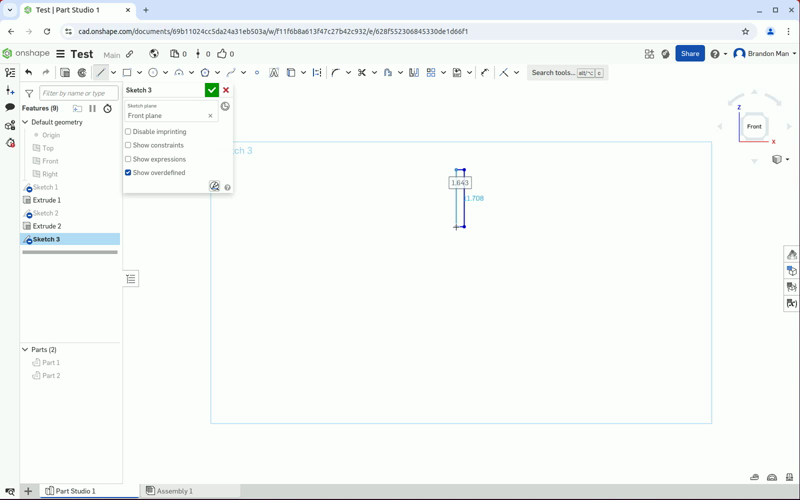
key_up(shift)
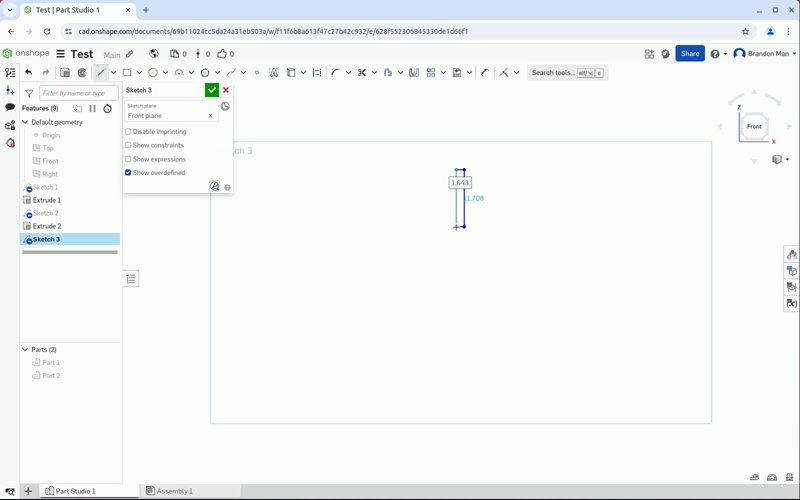
click(456, 226)
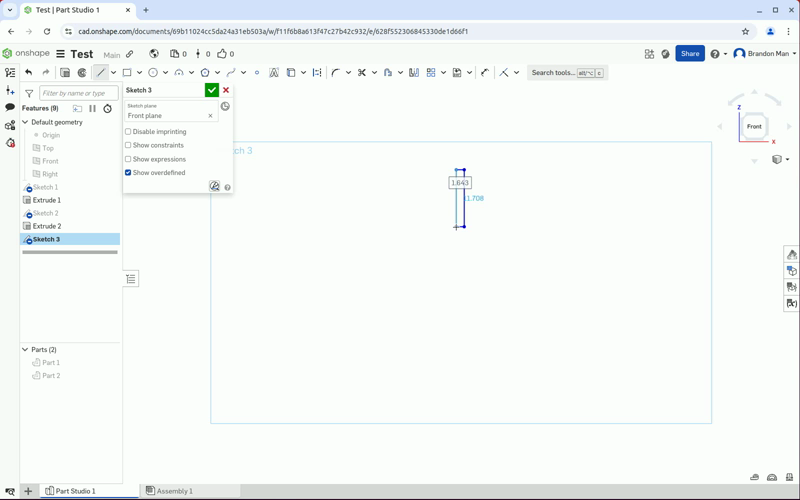
key(esc)
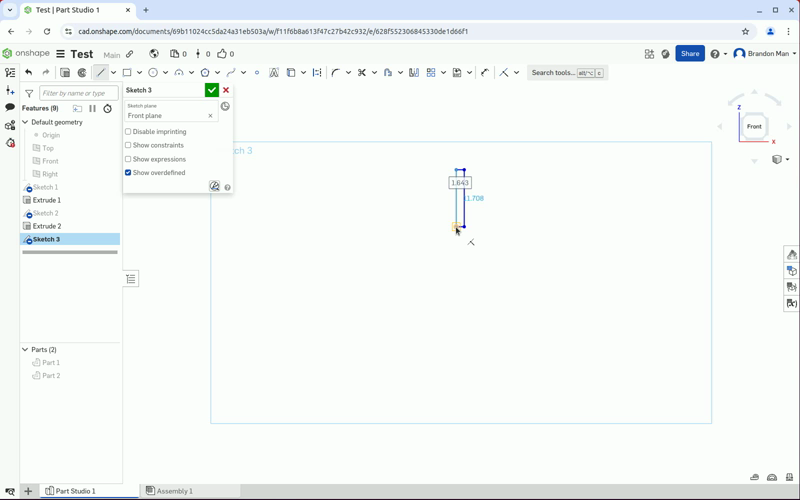
mouse_move(463, 220)
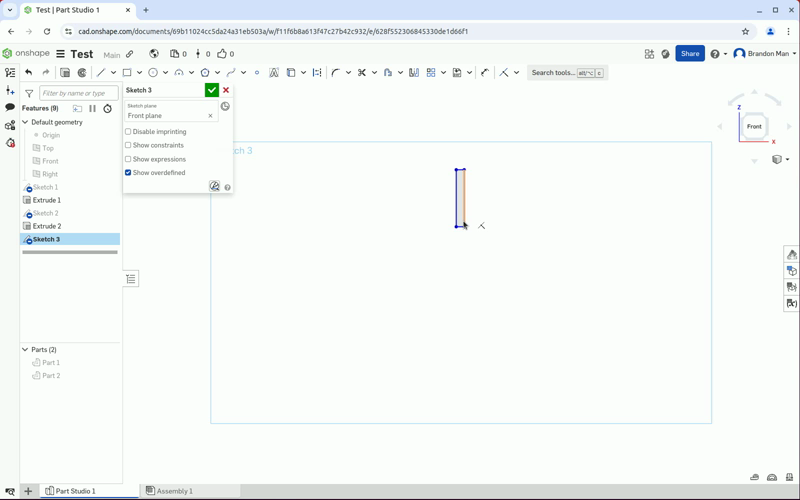
scroll(6)
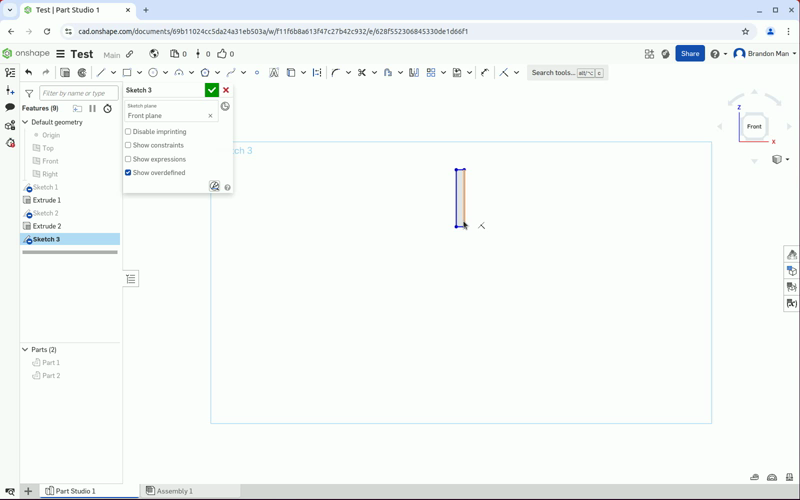
scroll(6)
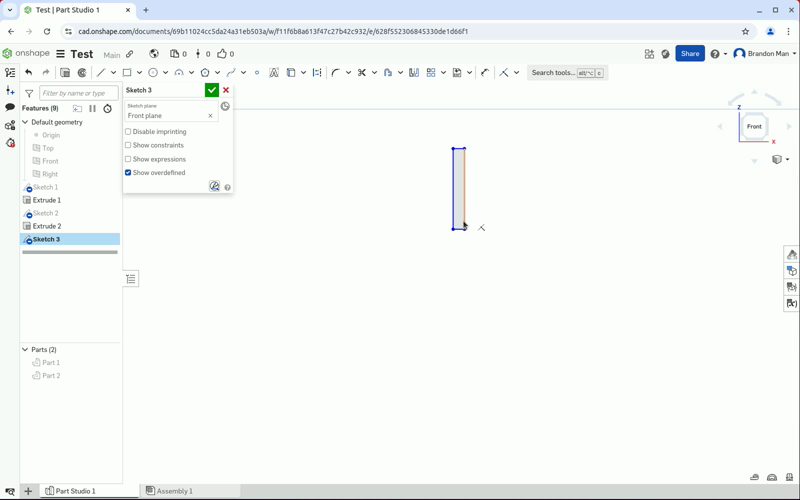
scroll(6)
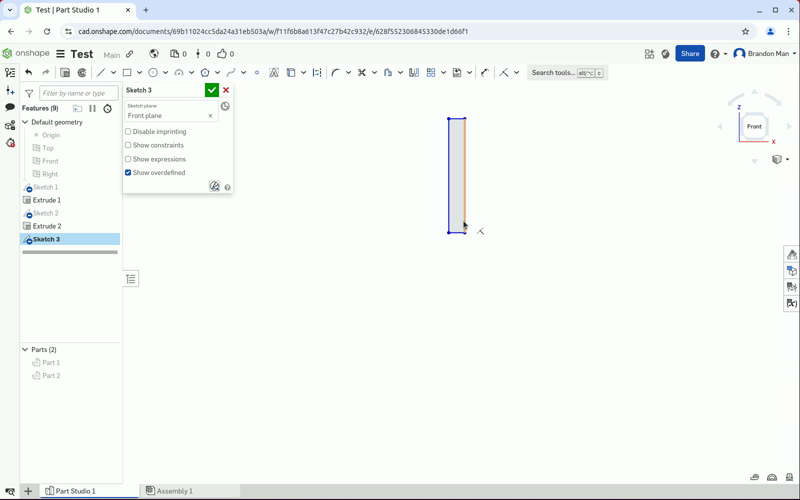
scroll(6)
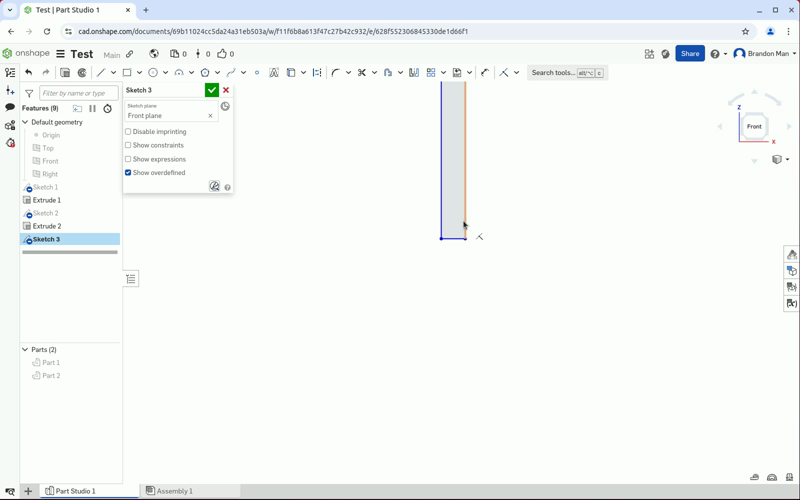
scroll(6)
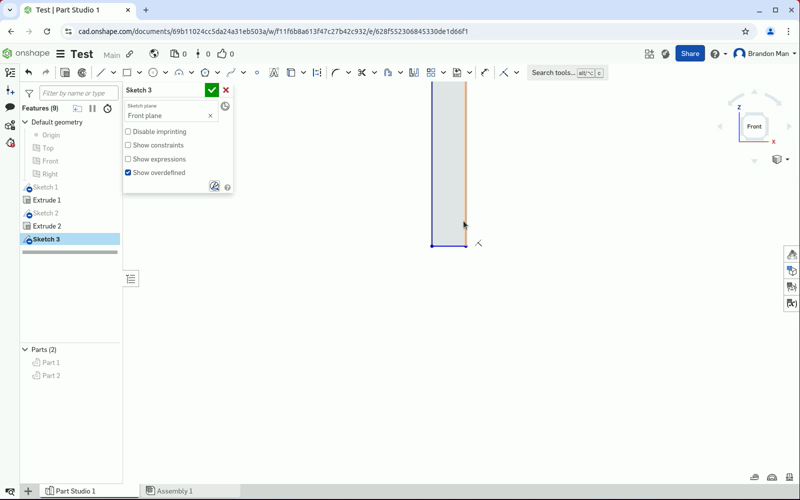
scroll(6)
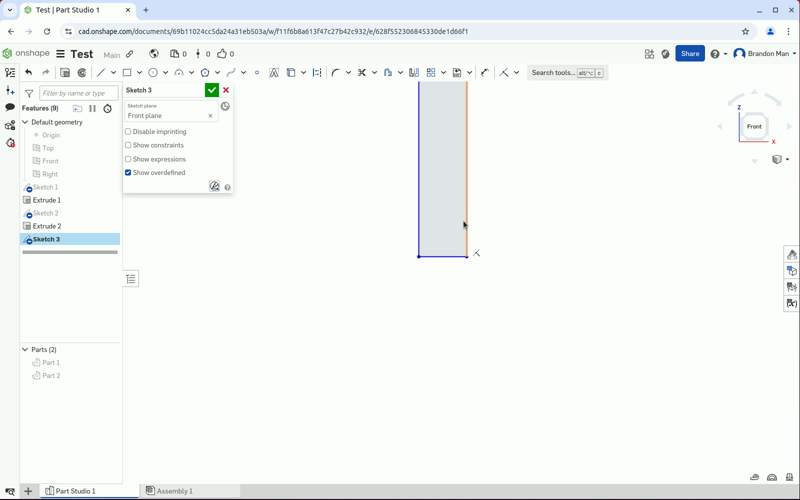
scroll(6)
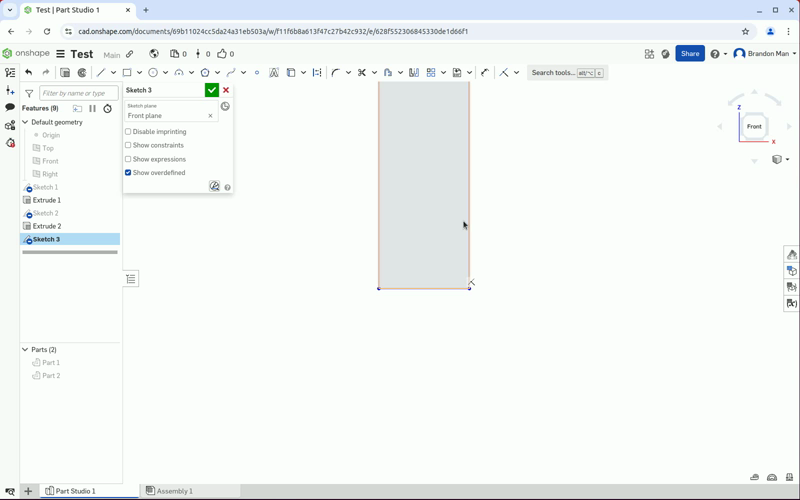
click(463, 220)
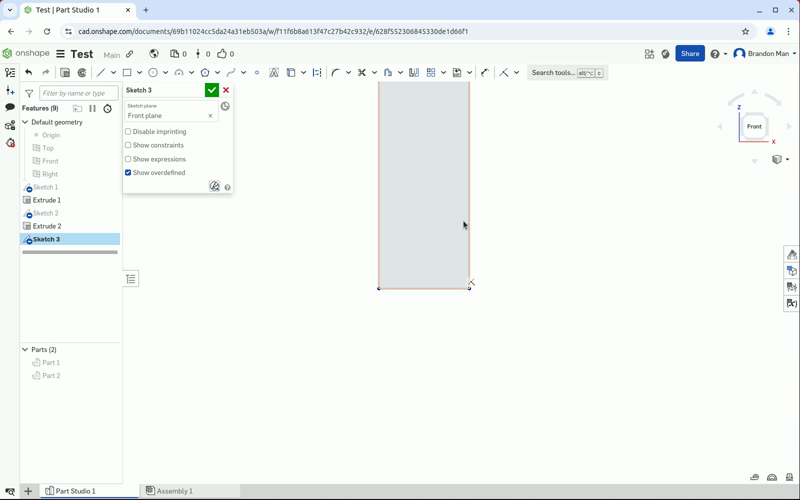
scroll(-6)
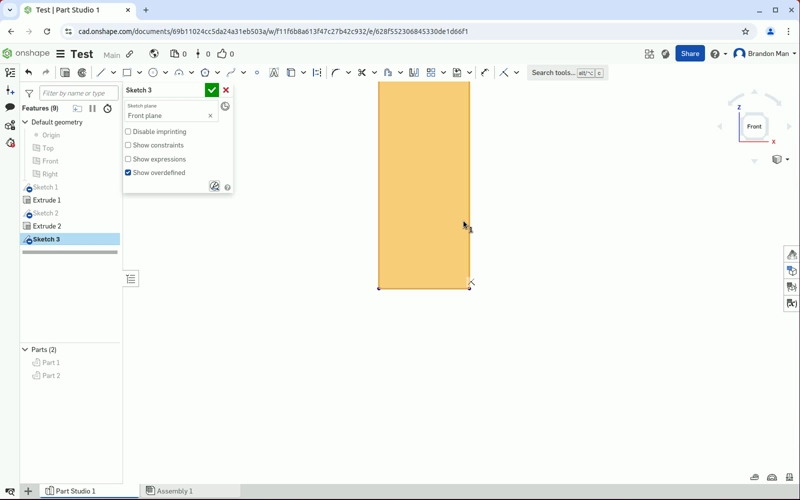
scroll(-6)
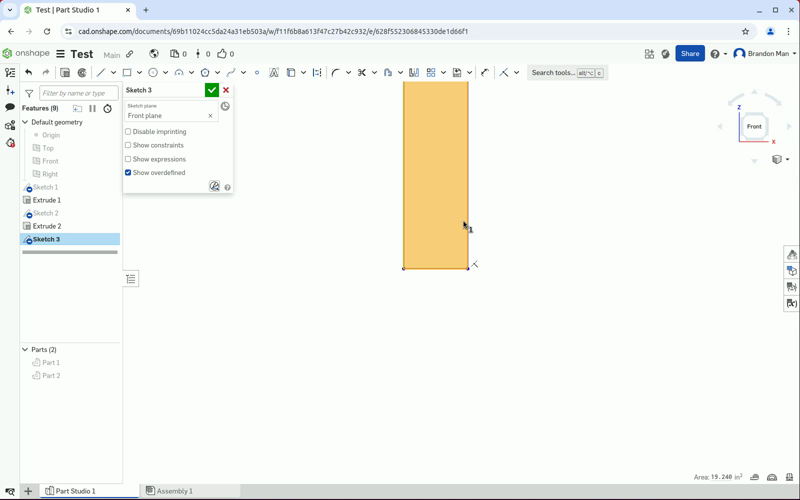
scroll(-6)
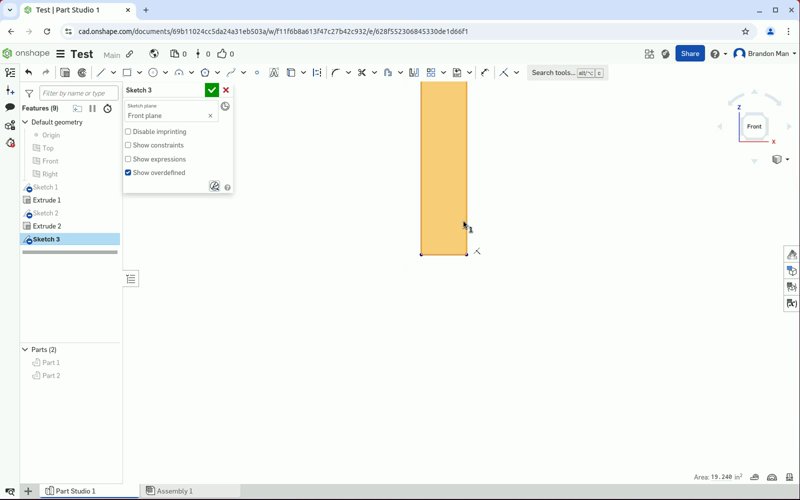
scroll(-6)
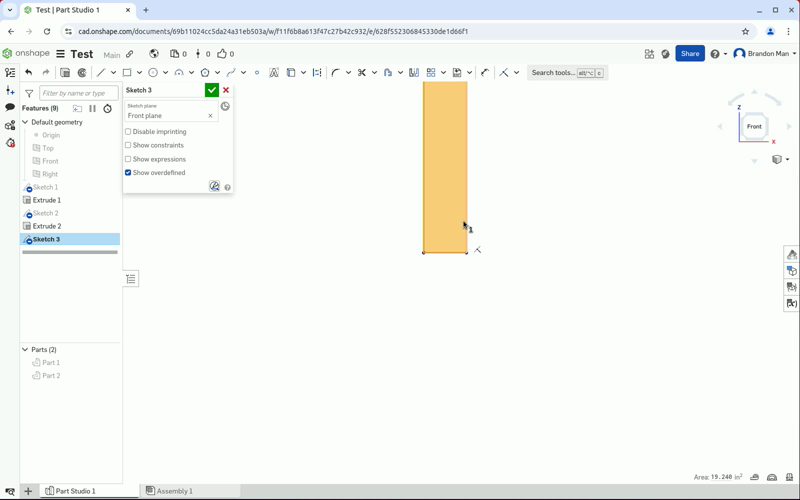
scroll(-6)
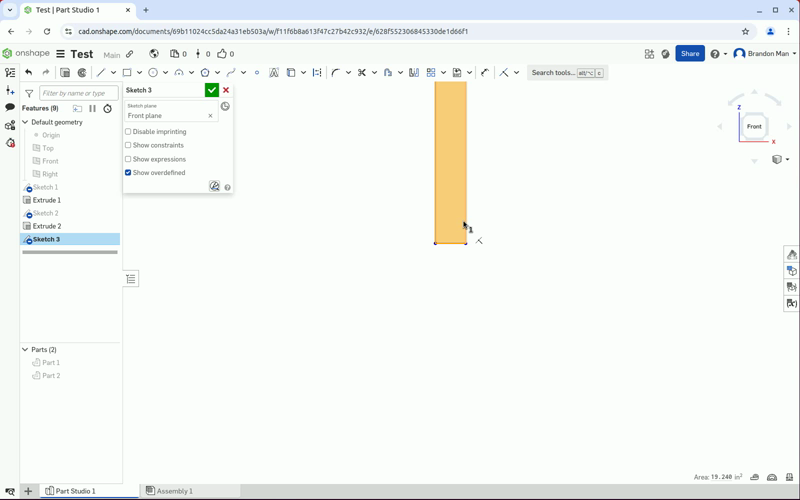
scroll(-6)
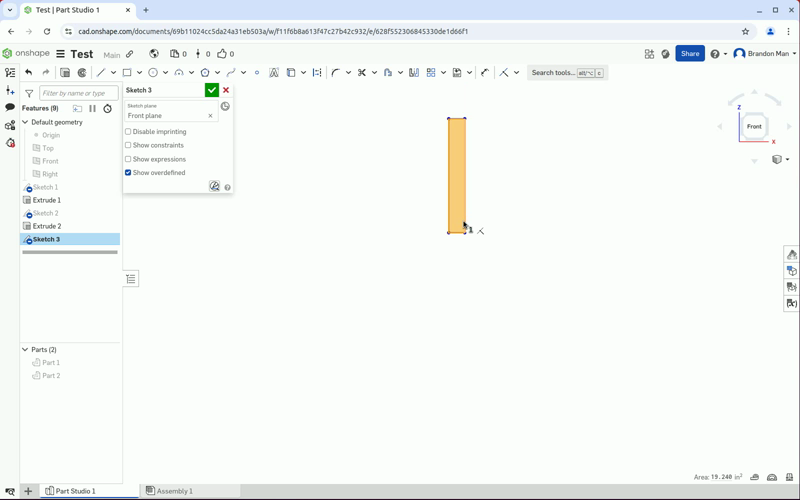
scroll(-6)
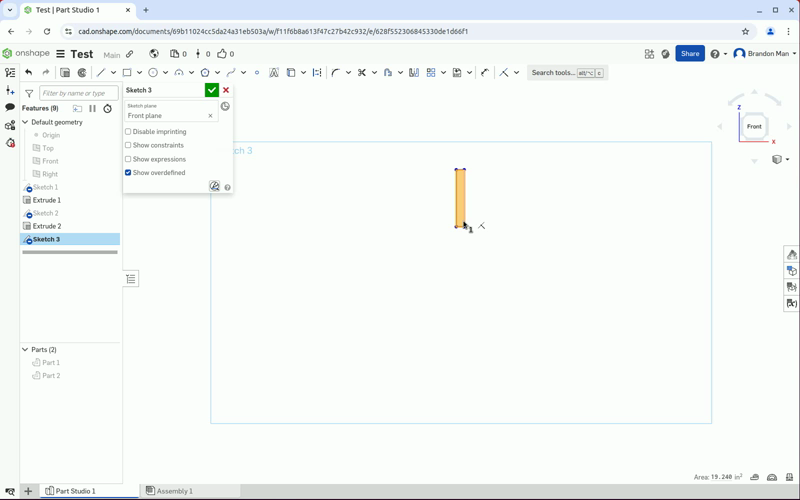
mouse_move(73, 352)
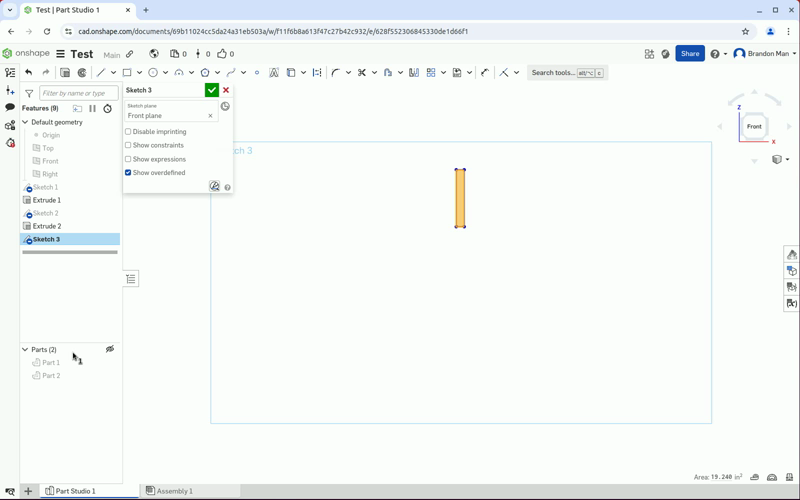
key(shift+y)
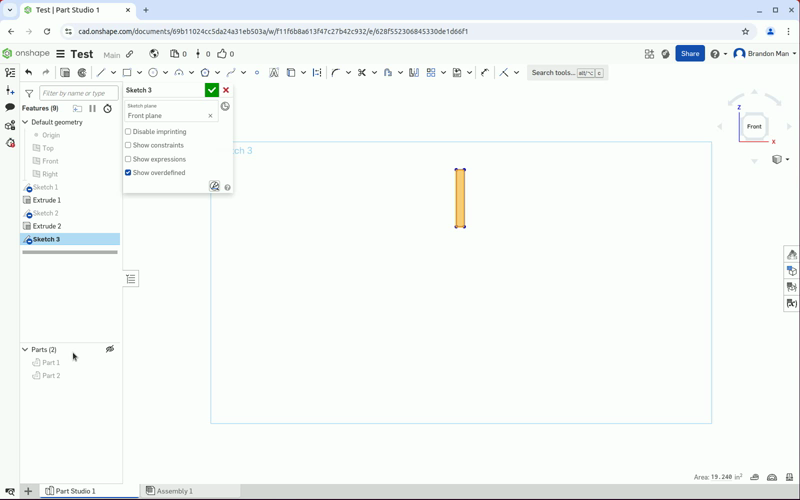
key(shift+e)
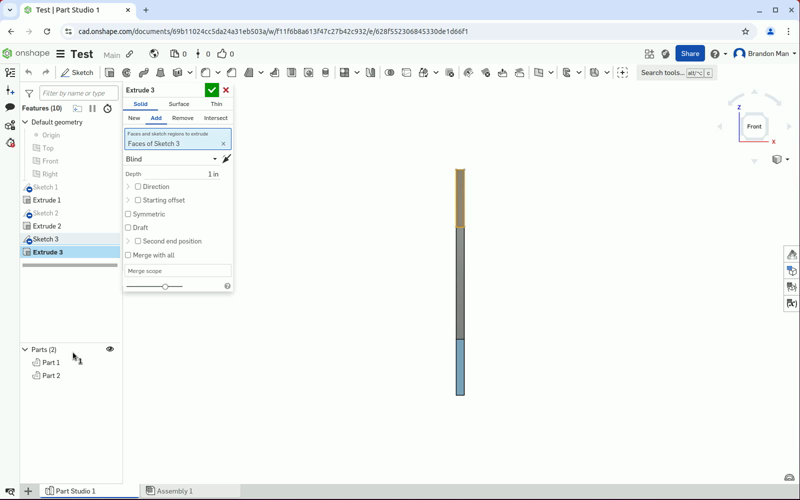
mouse_move(143, 106)
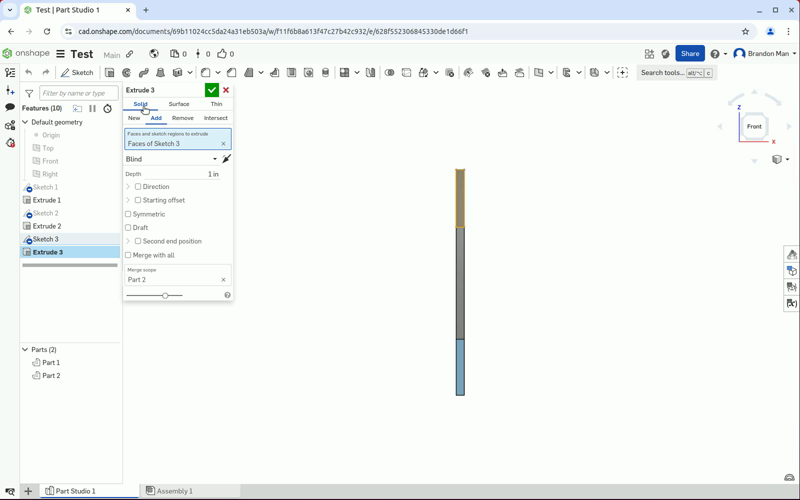
click(143, 106)
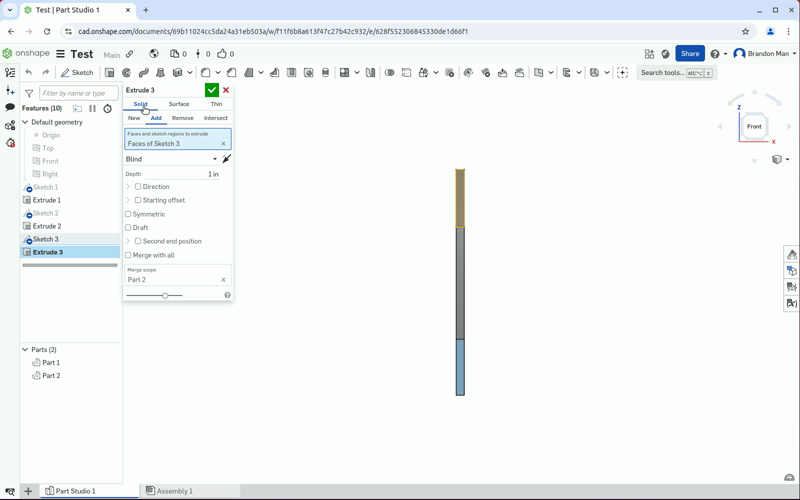
mouse_move(137, 120)
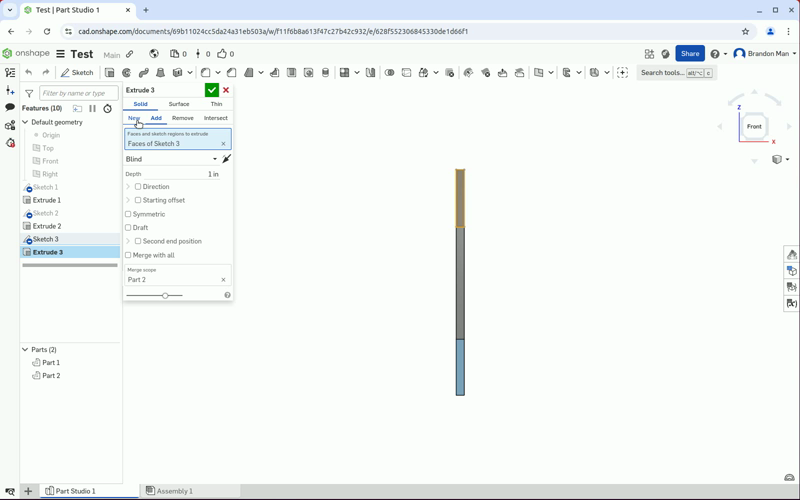
click(137, 120)
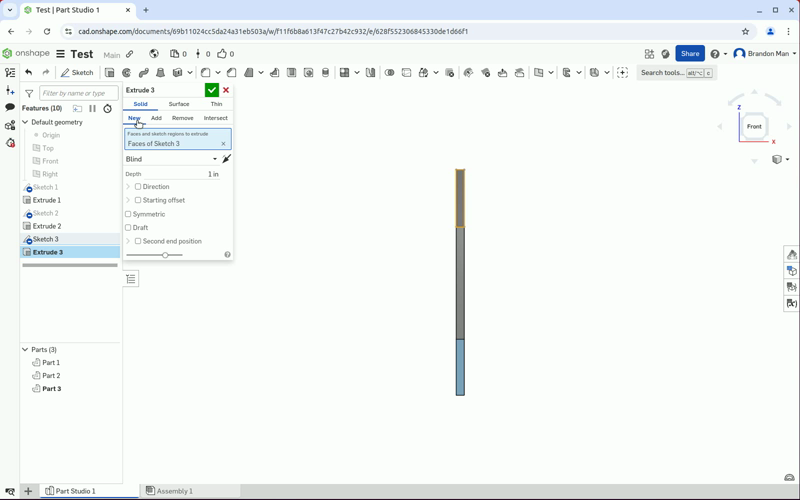
key(tab, 4)
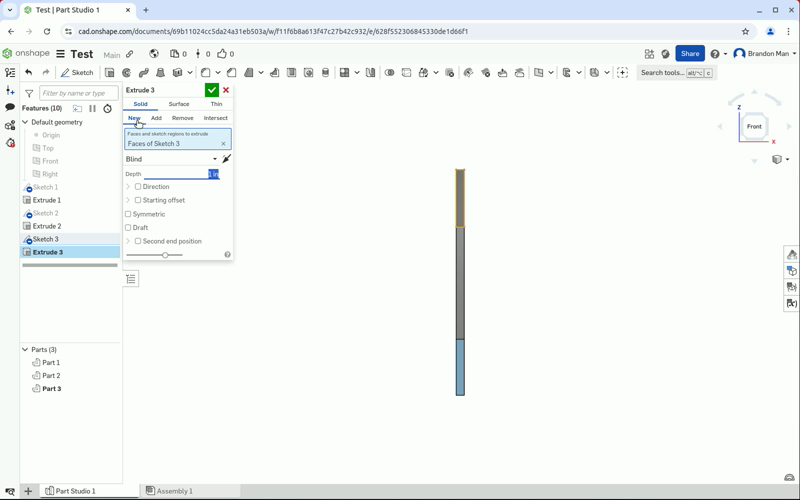
text(1.204)
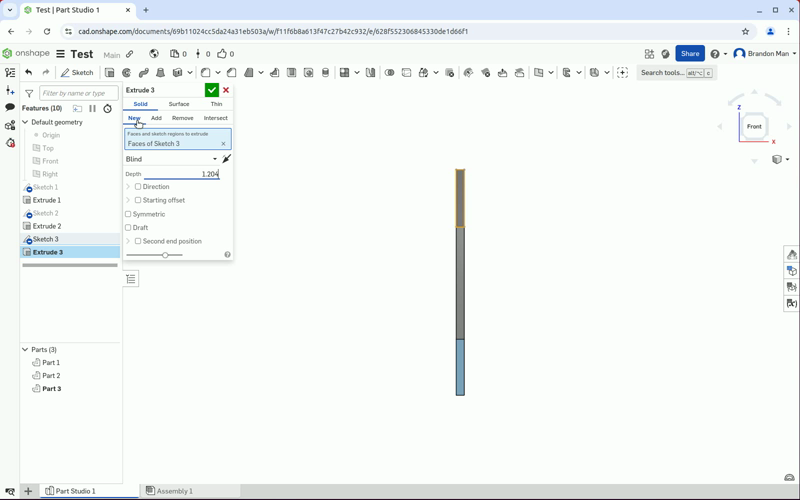
key(enter)
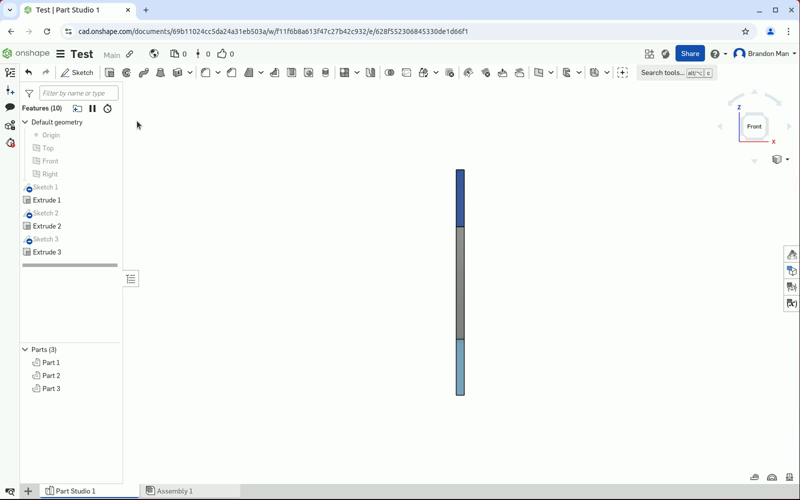
key(shift+h)
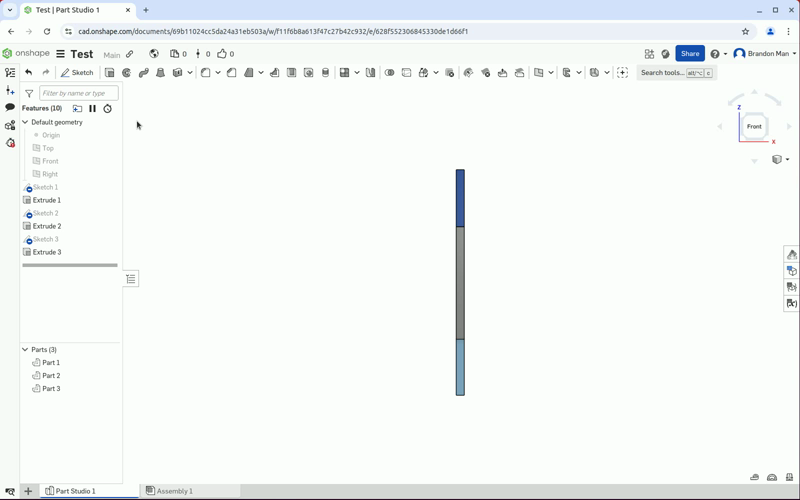
key(shift+h)
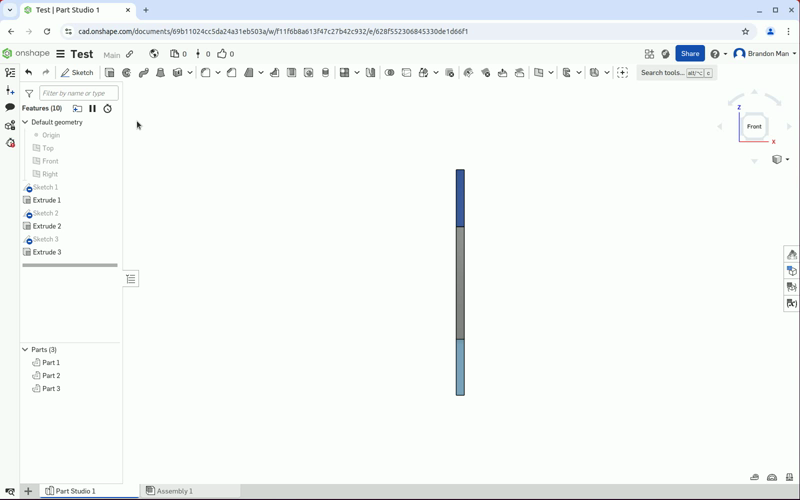
mouse_move(73, 189)
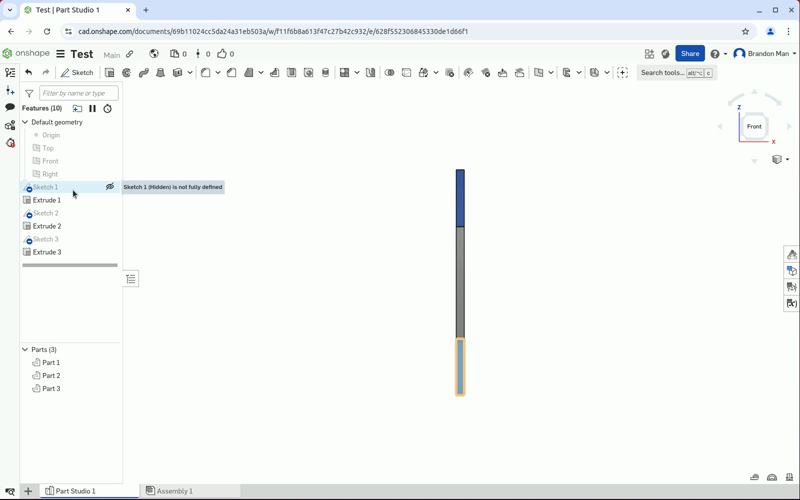
click(73, 189)
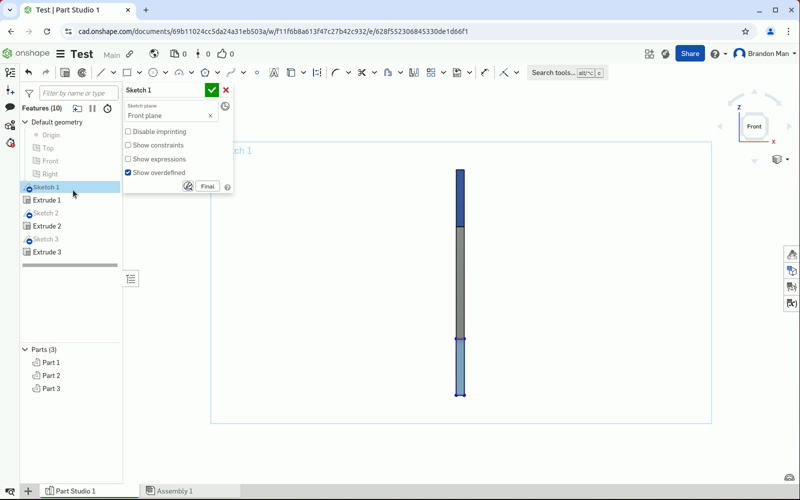
mouse_move(229, 92)
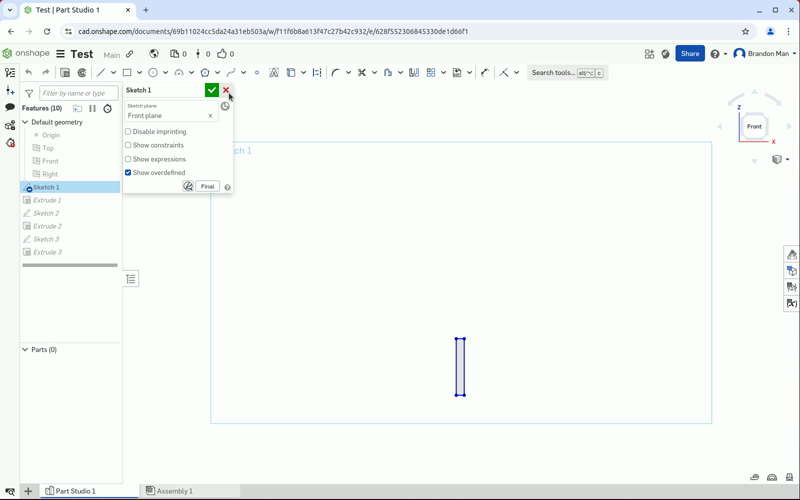
click(229, 92)
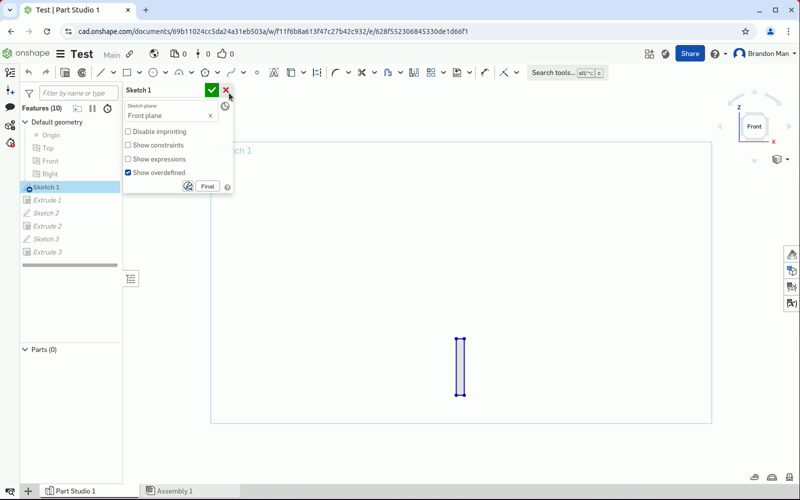
key(shift+s)
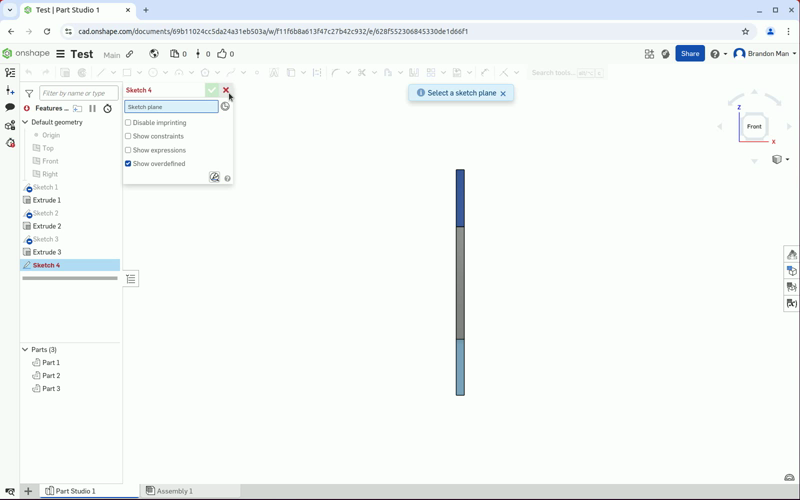
mouse_move(73, 163)
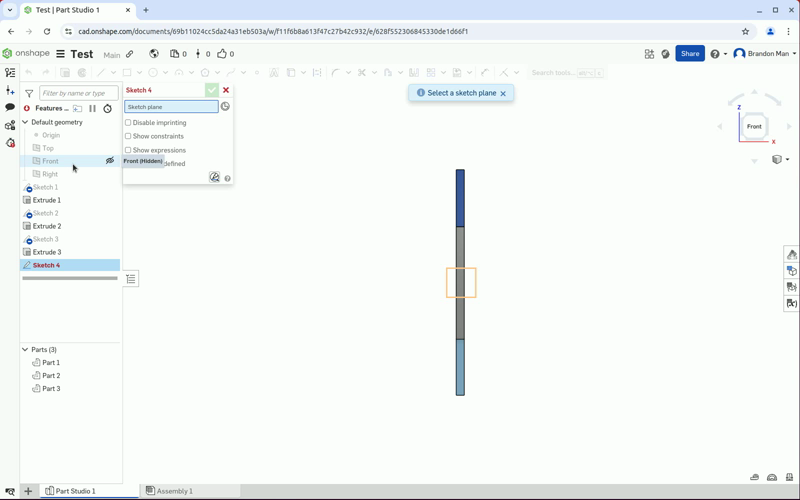
click(73, 163)
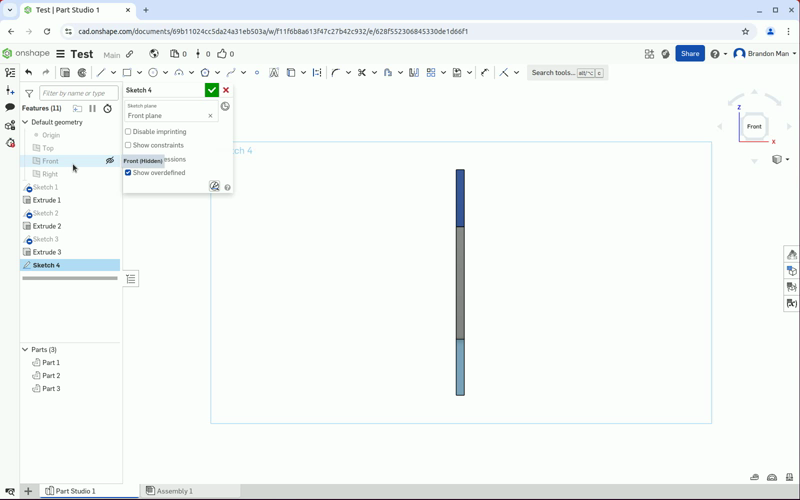
mouse_move(73, 352)
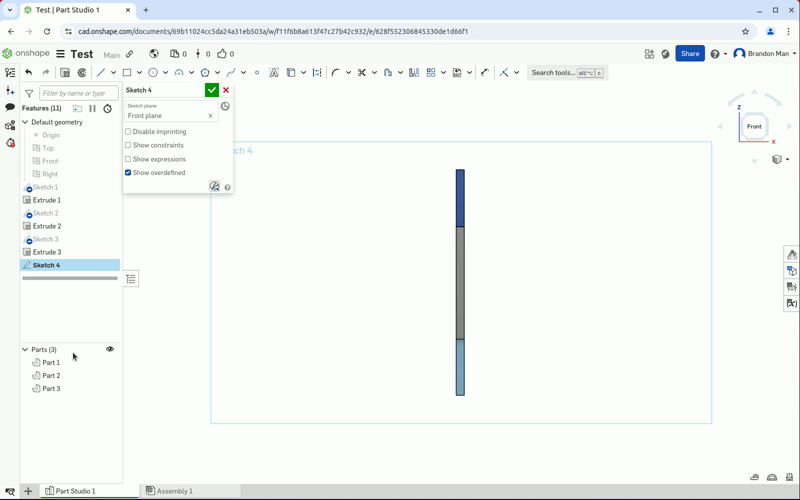
key(y)
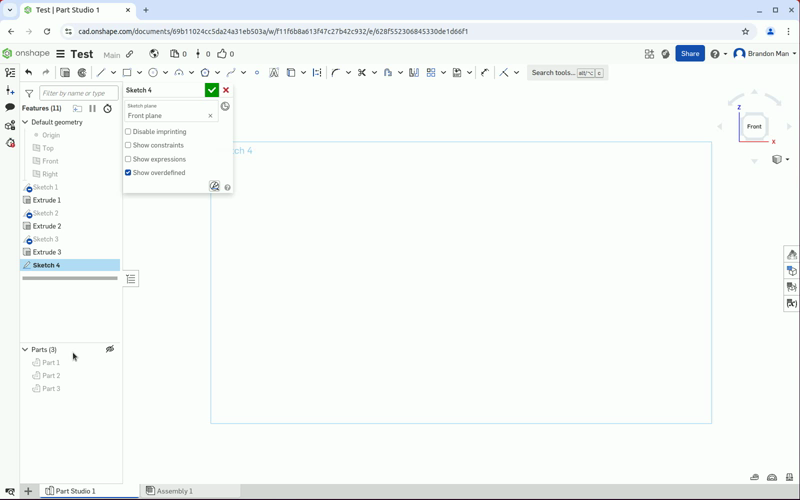
key(l)
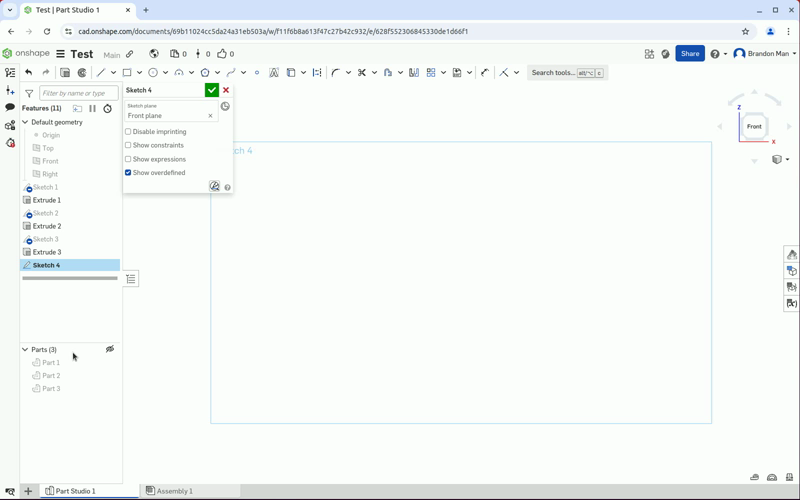
key_down(shift)
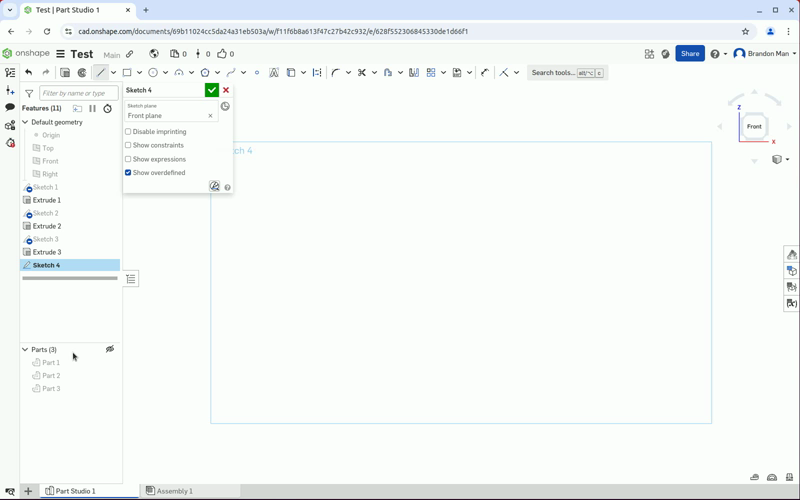
mouse_move(456, 226)
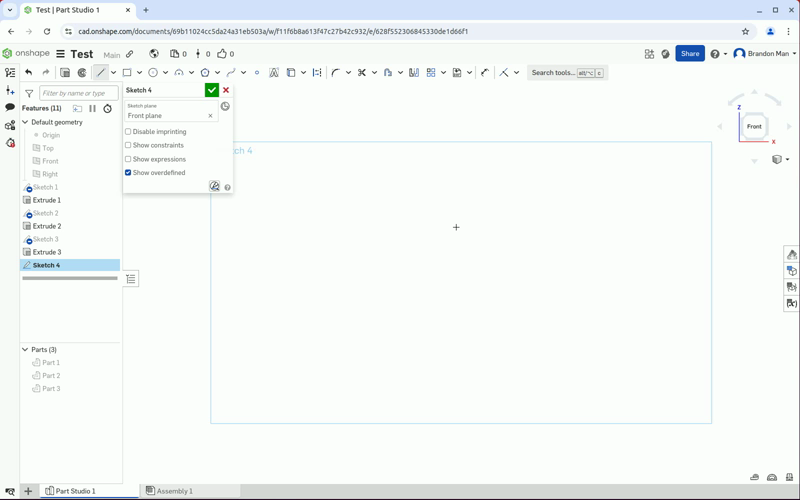
click(456, 226)
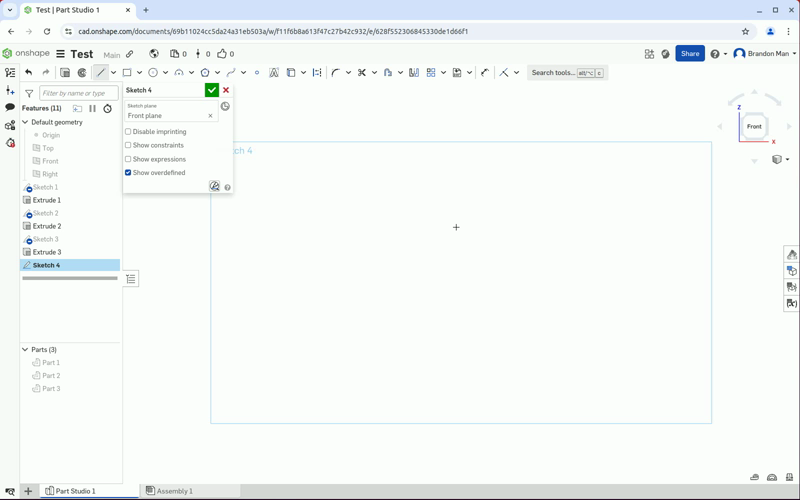
key_up(shift)
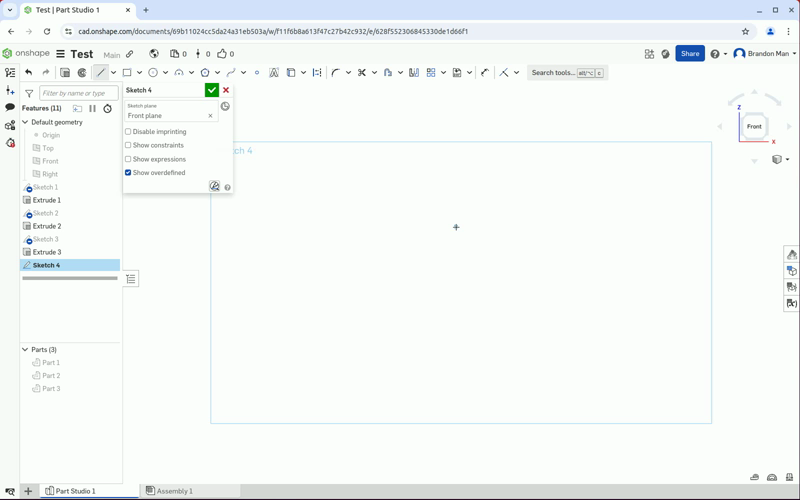
key_down(shift)
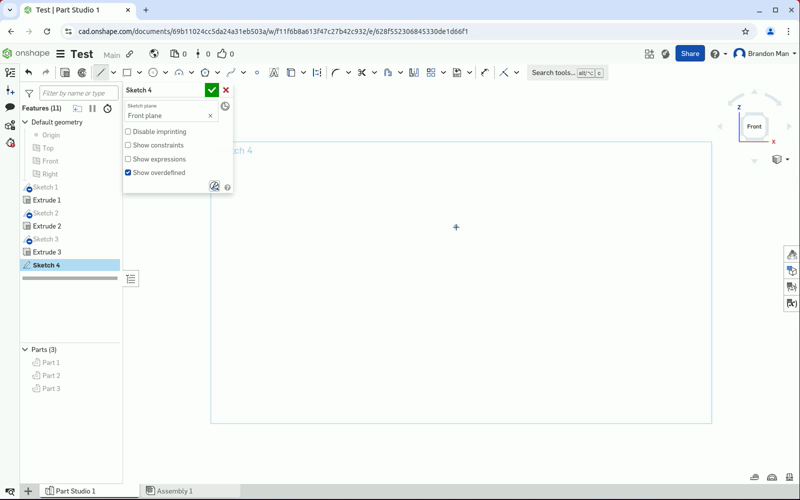
mouse_move(486, 226)
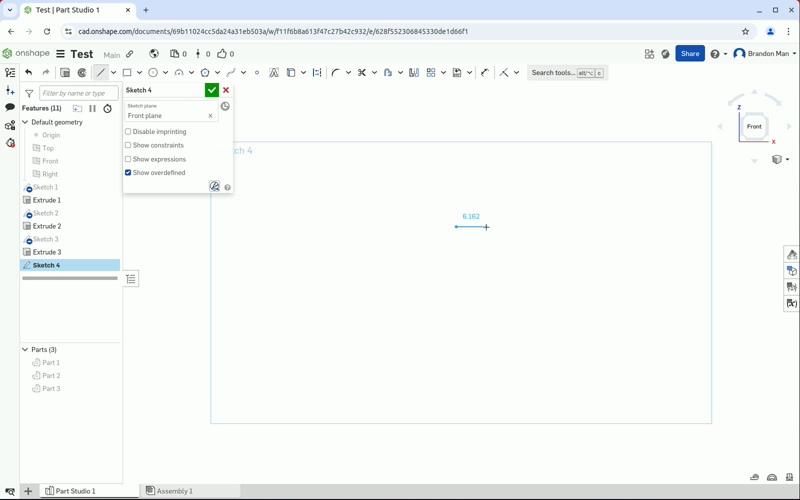
mouse_move(464, 226)
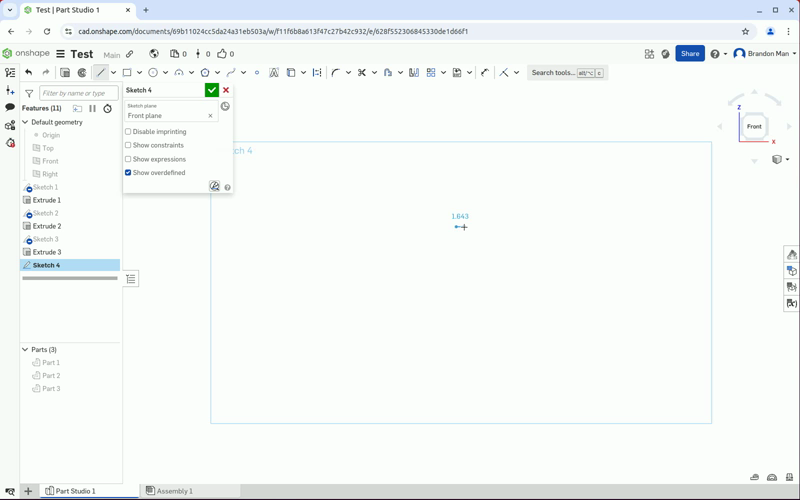
click(464, 226)
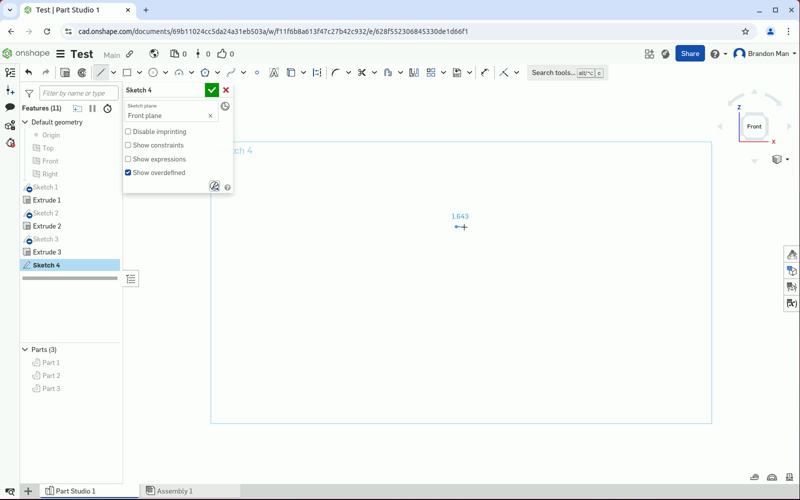
key_up(shift)
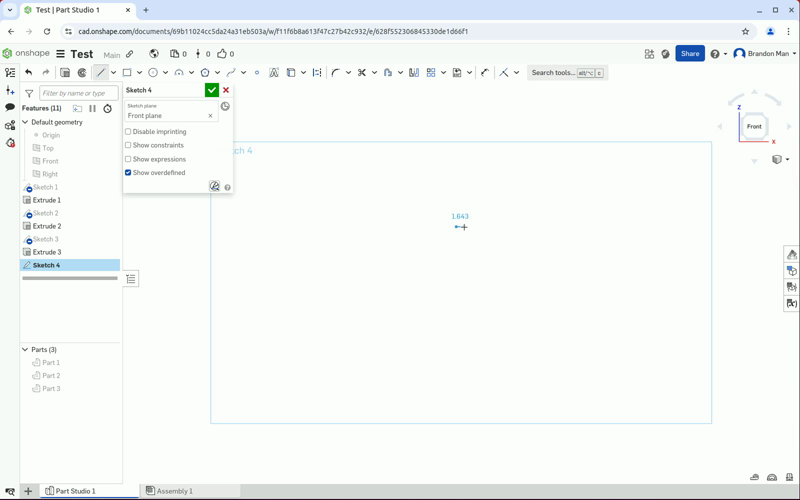
key_down(shift)
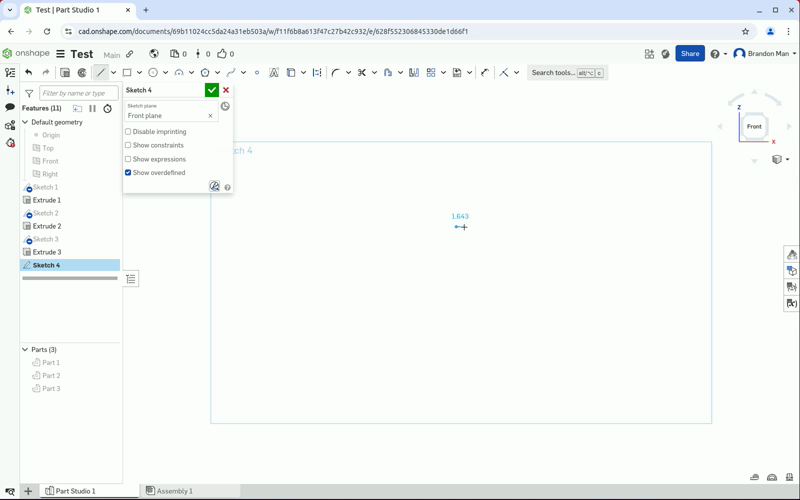
mouse_move(494, 226)
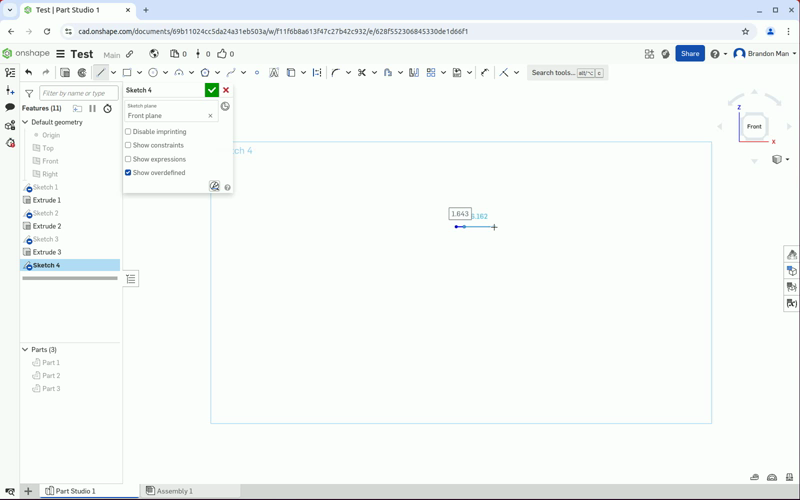
mouse_move(464, 169)
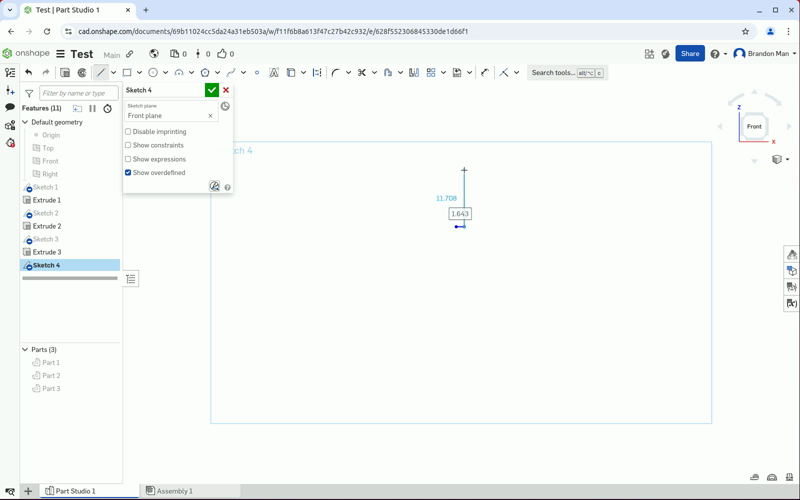
click(464, 169)
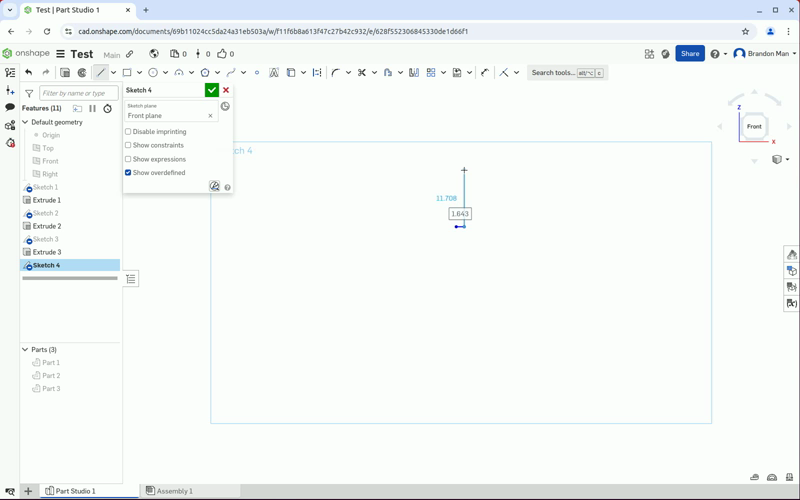
key_up(shift)
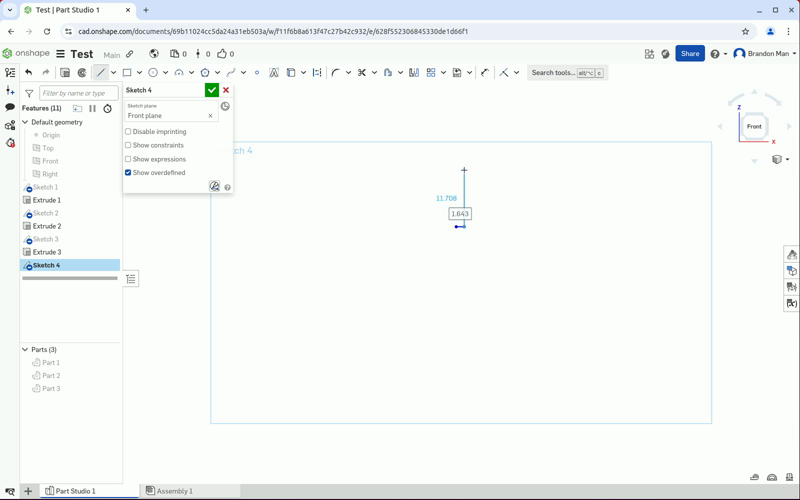
key_down(shift)
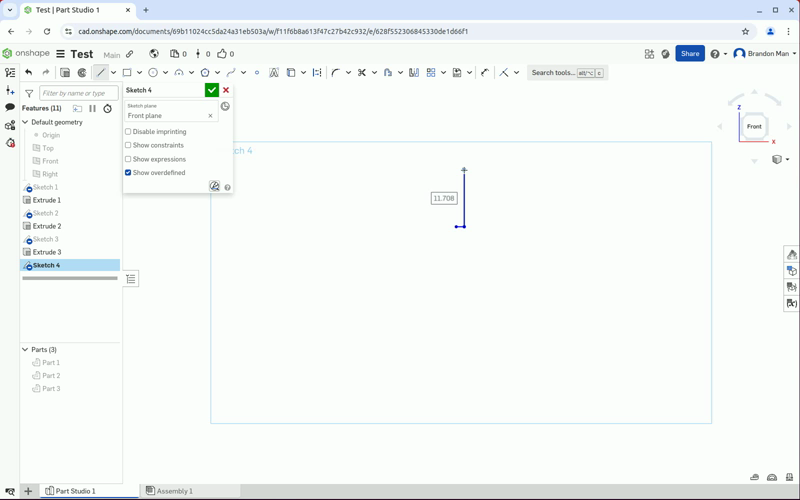
mouse_move(494, 169)
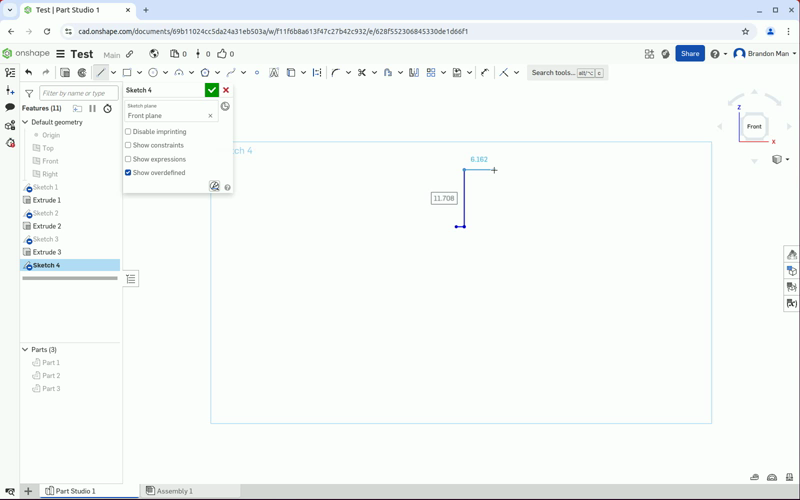
mouse_move(456, 169)
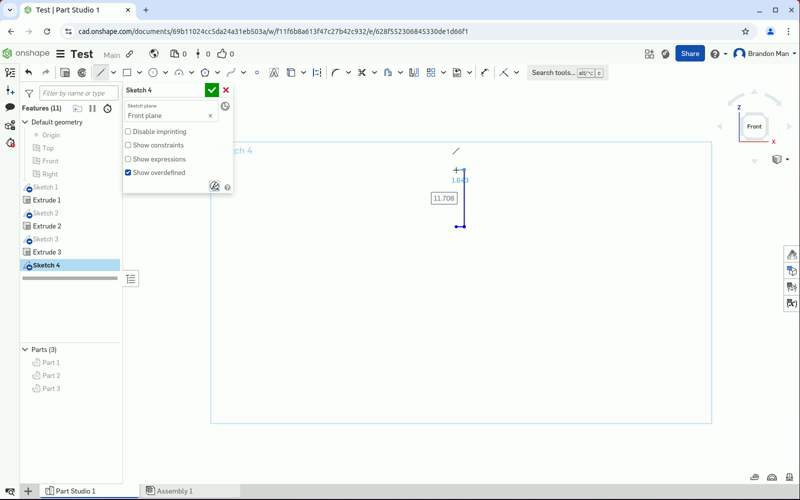
click(456, 169)
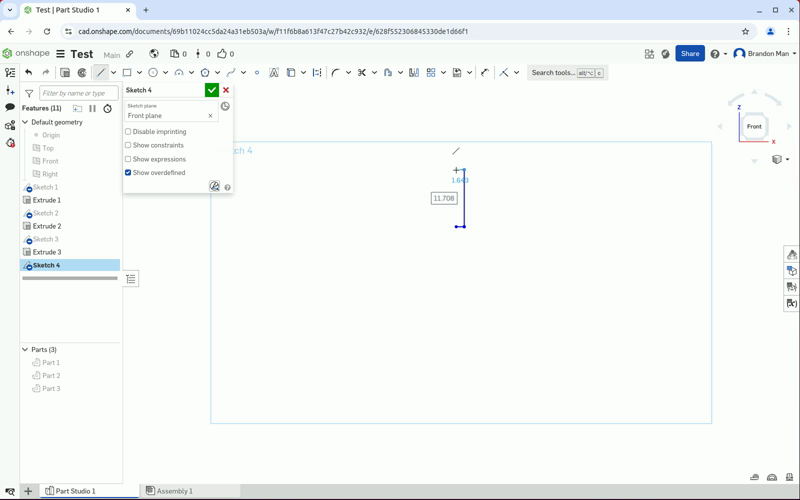
key_up(shift)
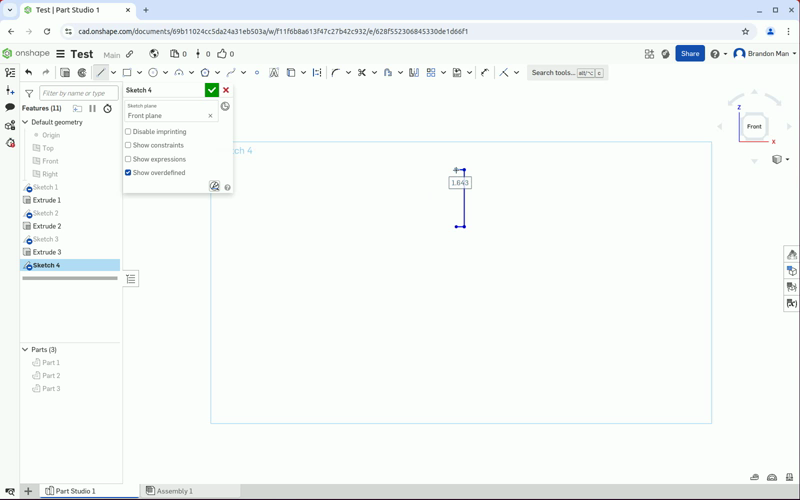
mouse_move(486, 169)
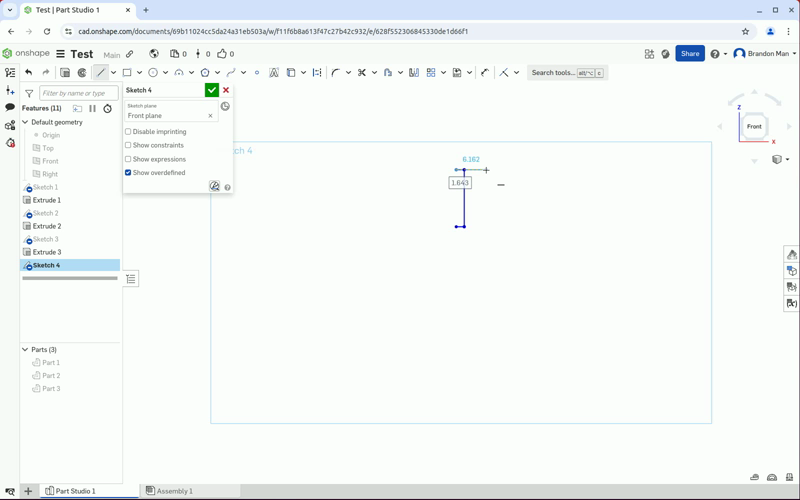
key_down(shift)
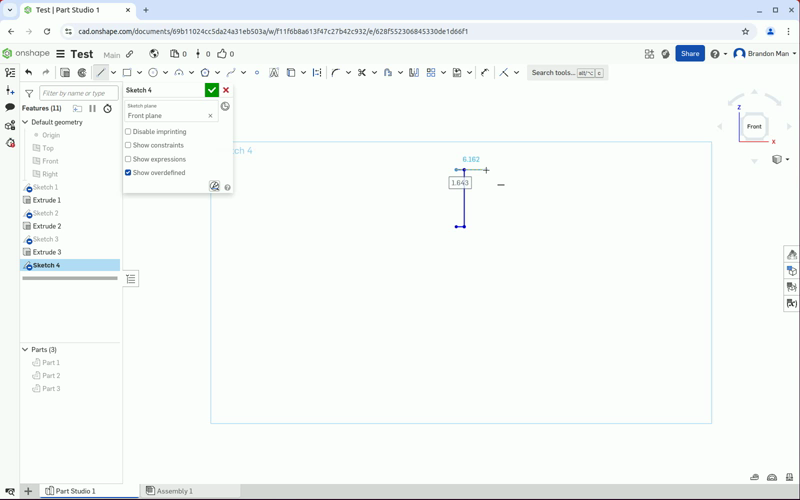
mouse_move(456, 226)
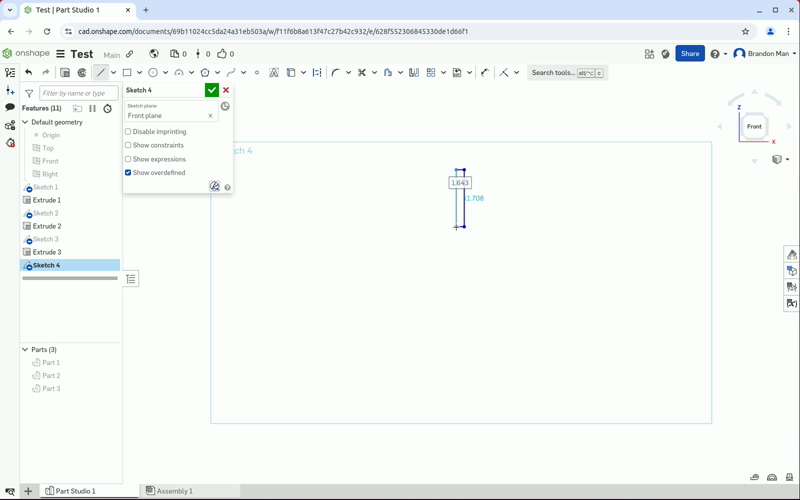
key_up(shift)
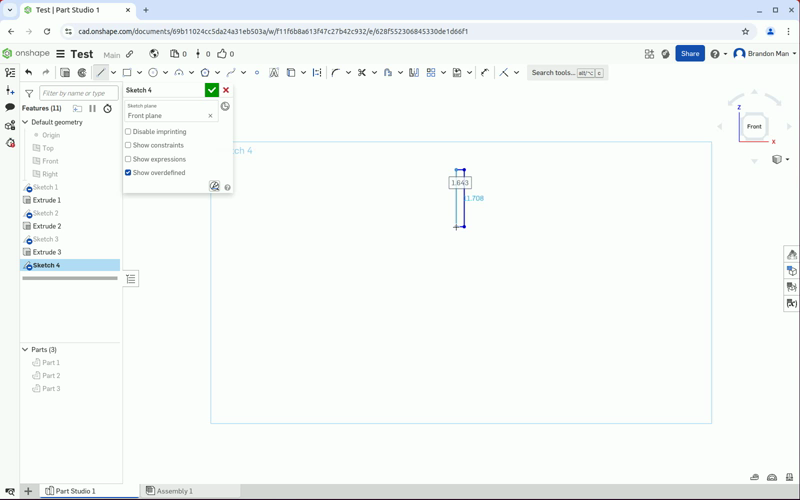
click(456, 226)
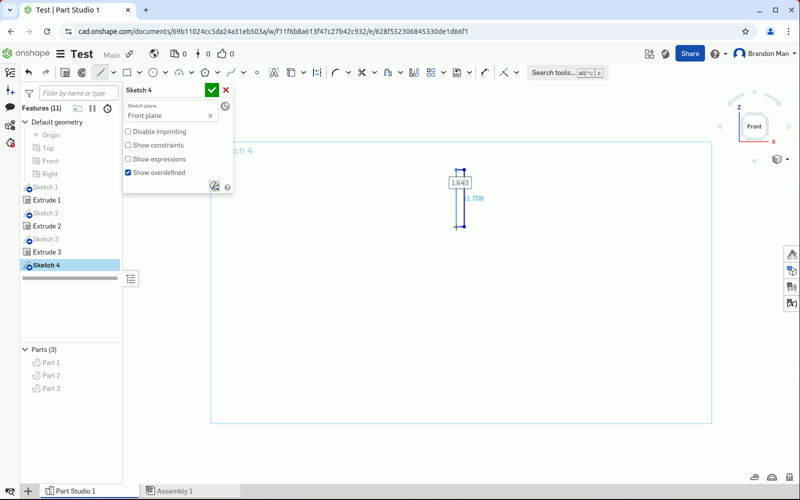
key(esc)
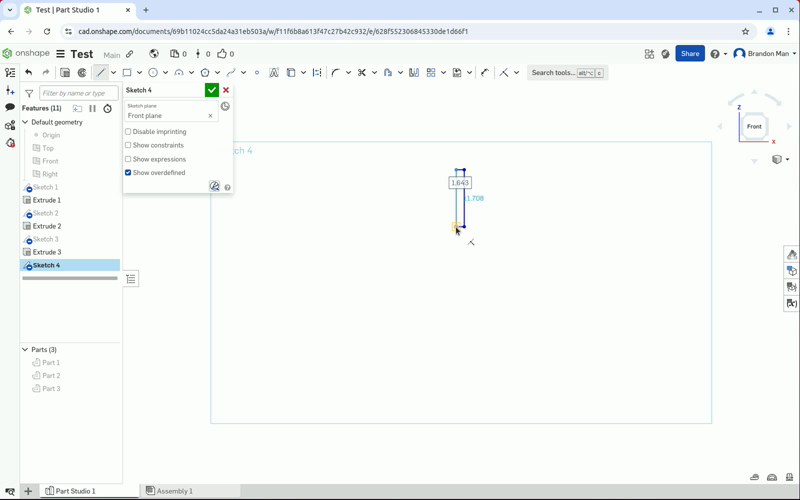
mouse_move(459, 205)
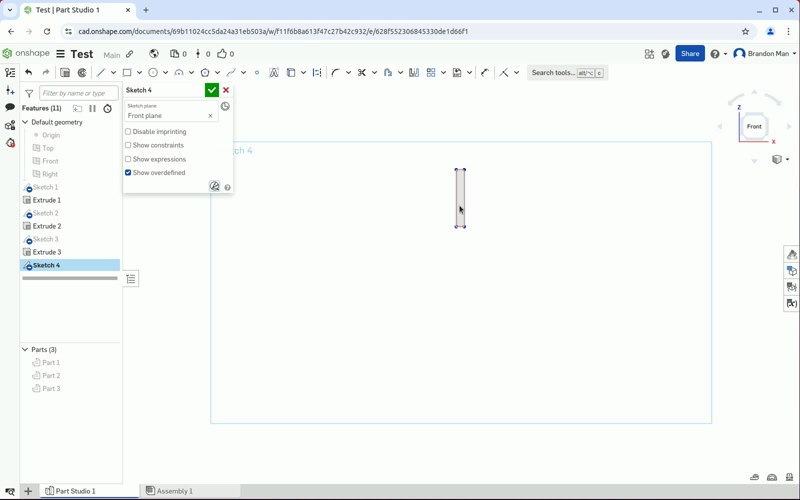
scroll(6)
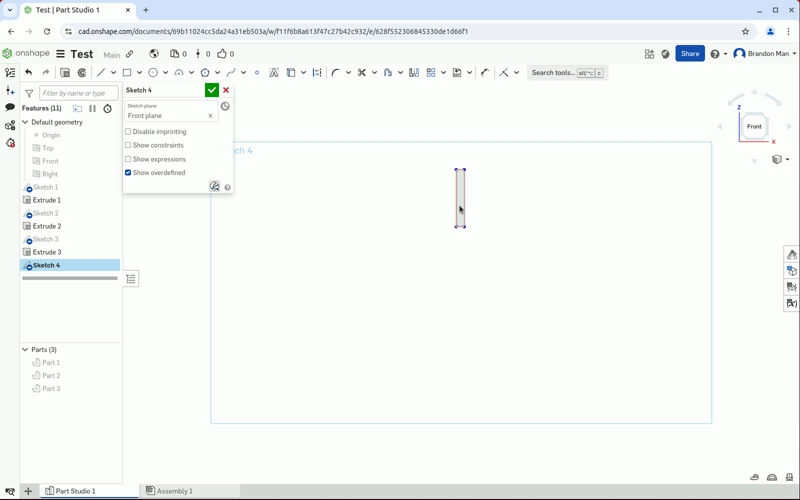
scroll(6)
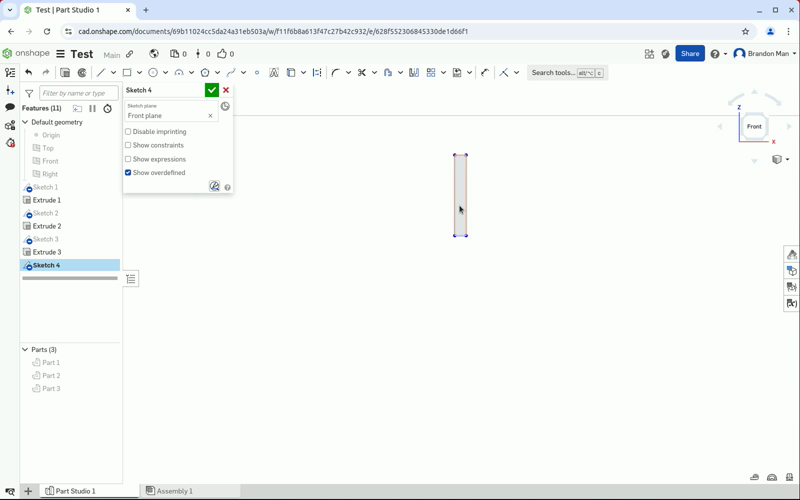
scroll(6)
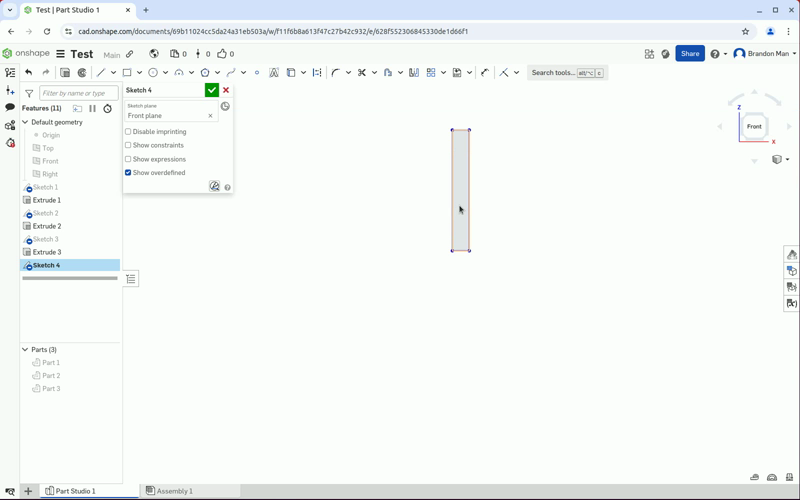
scroll(6)
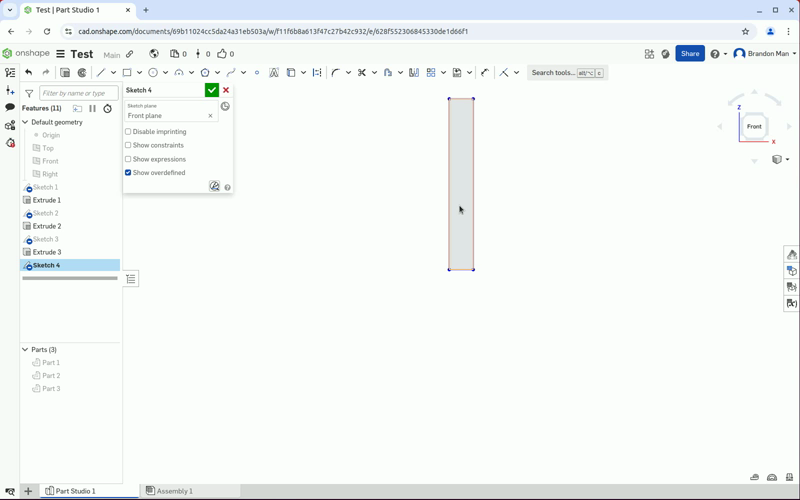
scroll(6)
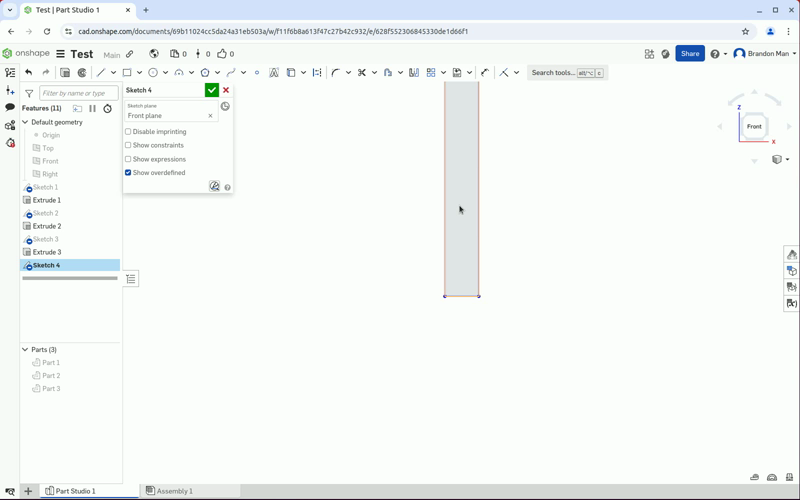
scroll(6)
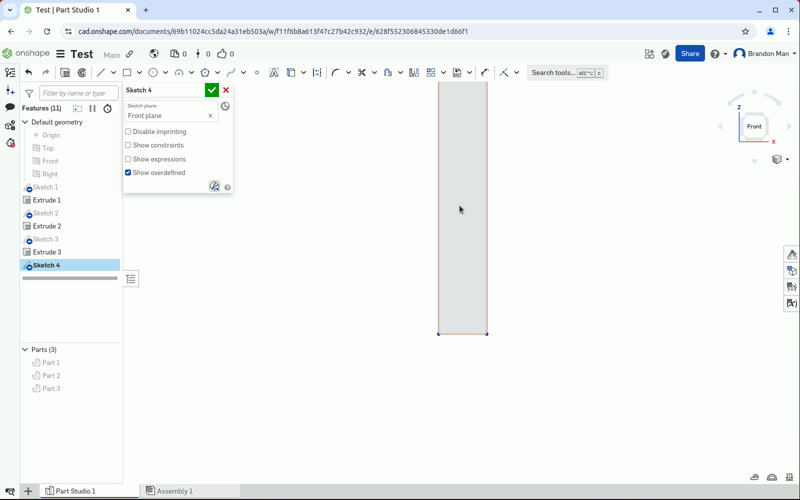
scroll(6)
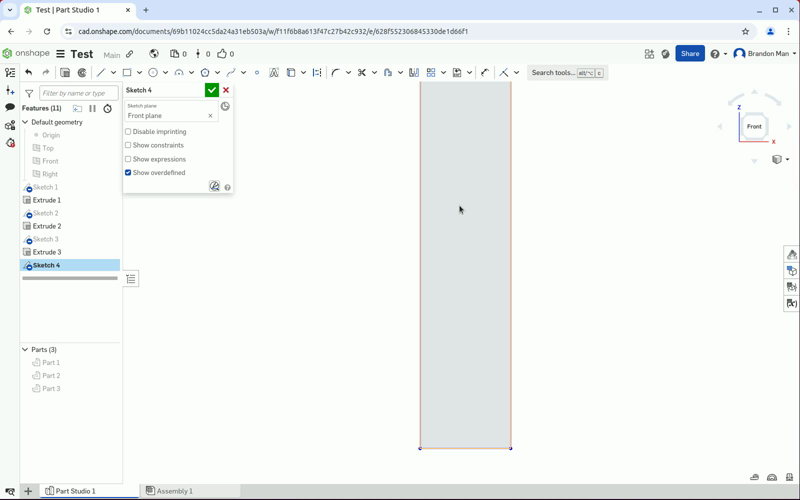
click(459, 205)
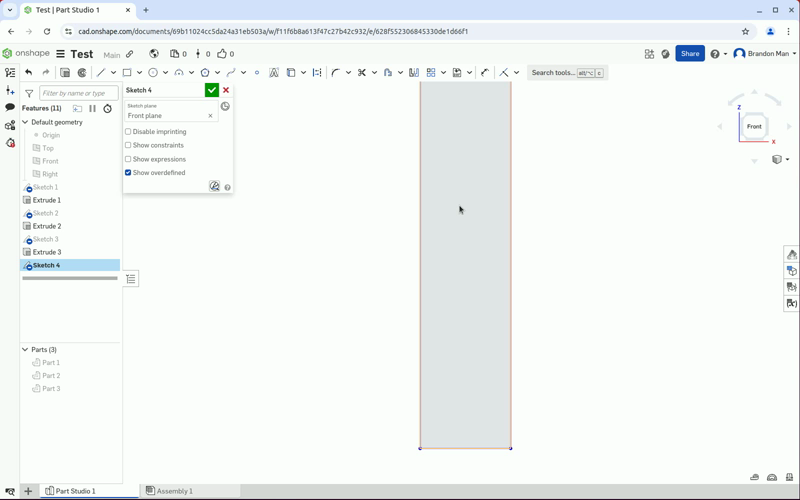
scroll(-6)
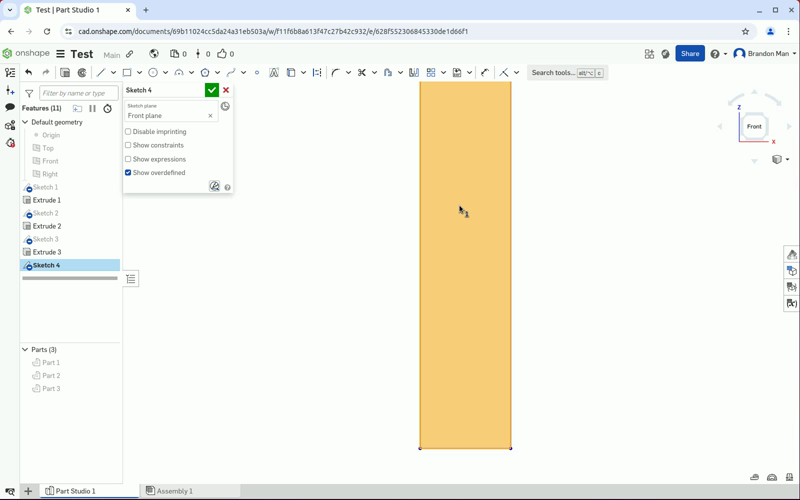
scroll(-6)
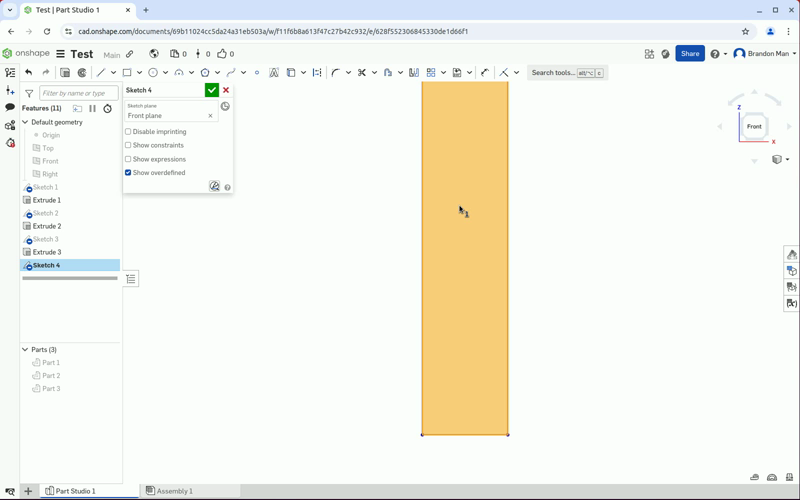
scroll(-6)
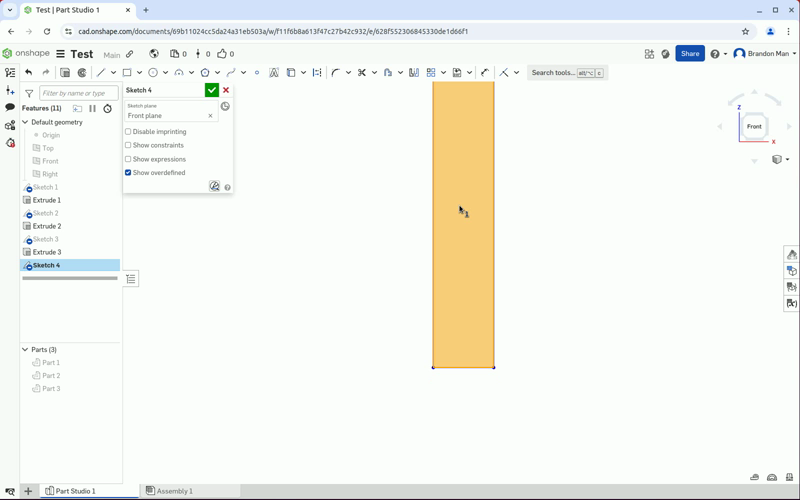
scroll(-6)
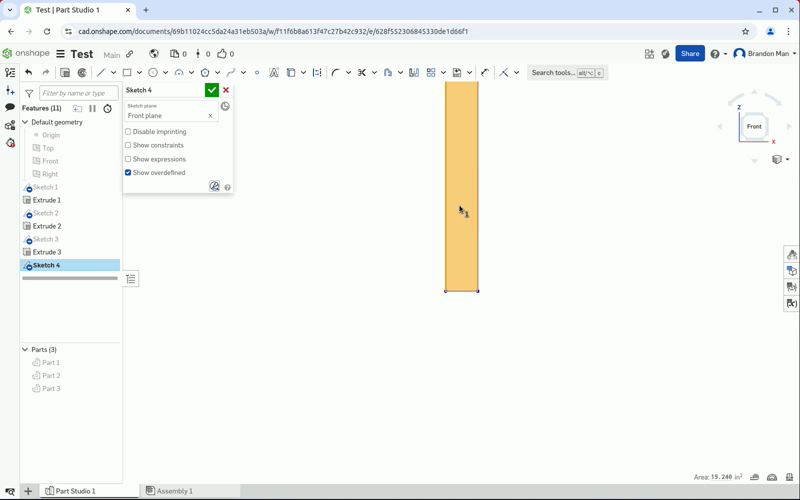
scroll(-6)
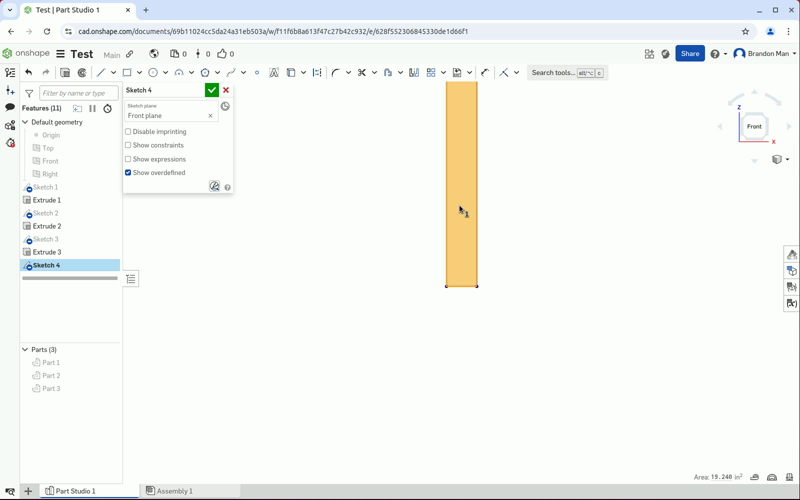
scroll(-6)
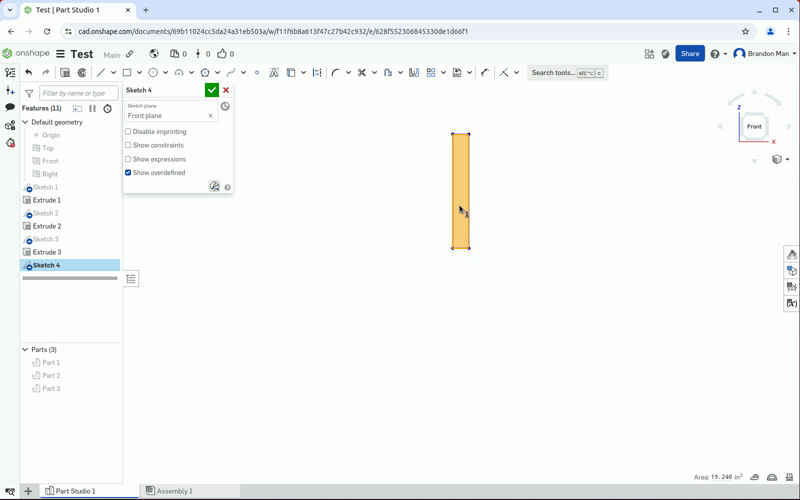
scroll(-6)
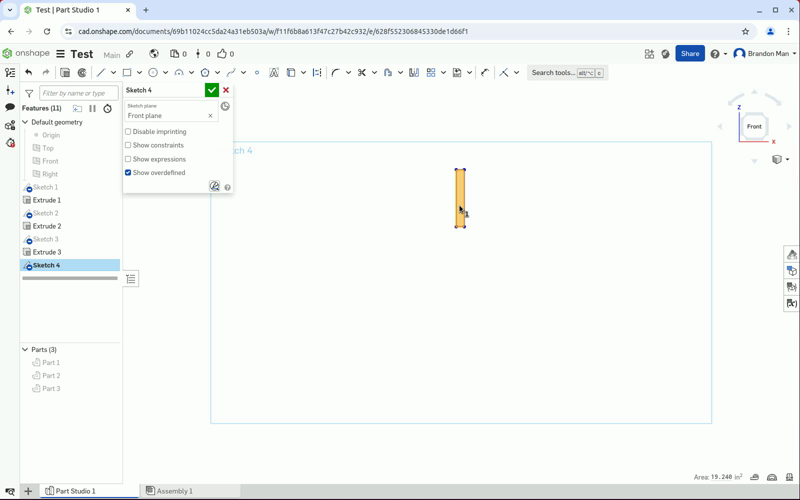
mouse_move(73, 352)
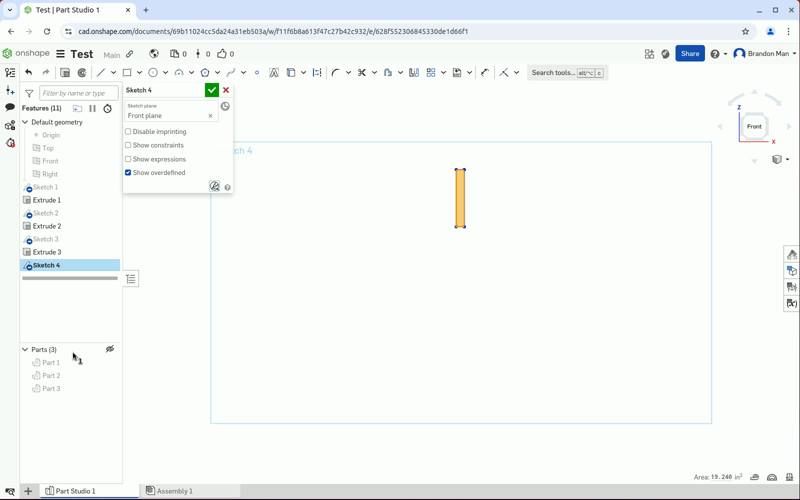
key(shift+y)
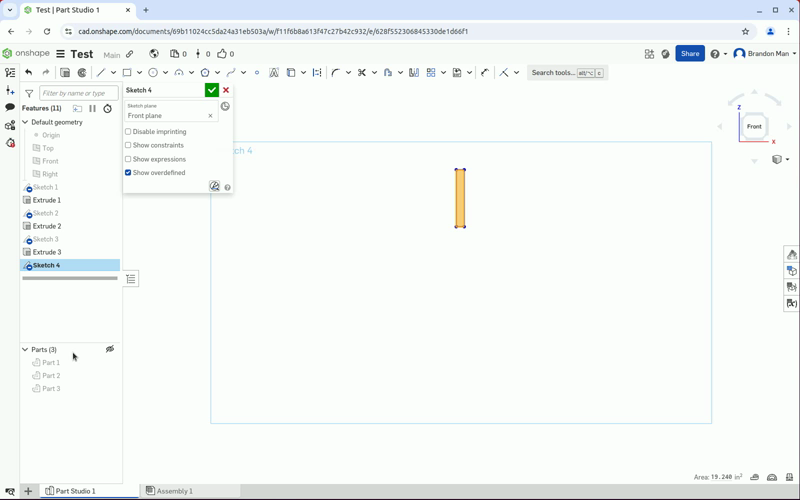
key(shift+e)
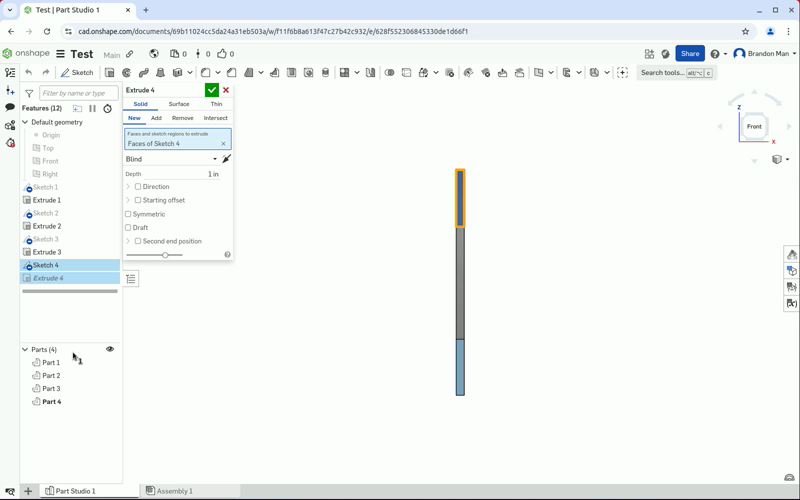
mouse_move(143, 106)
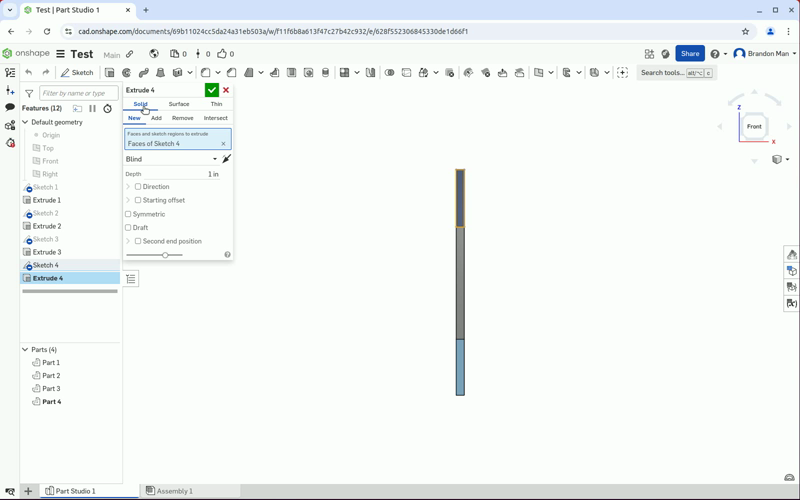
click(143, 106)
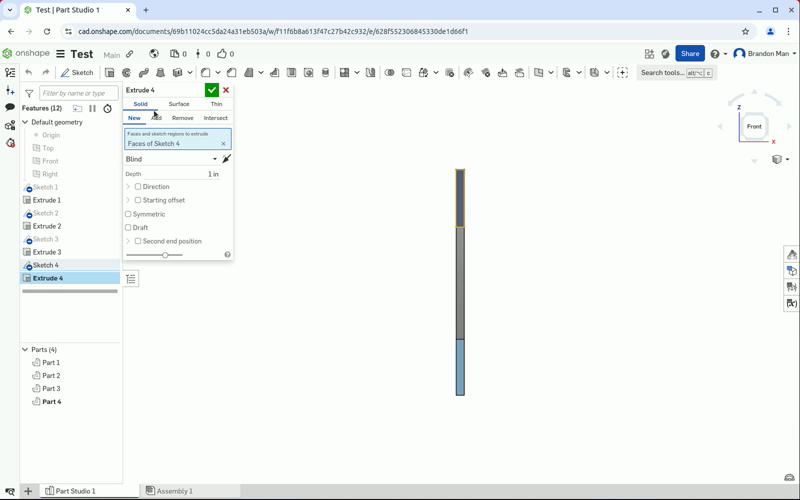
mouse_move(186, 120)
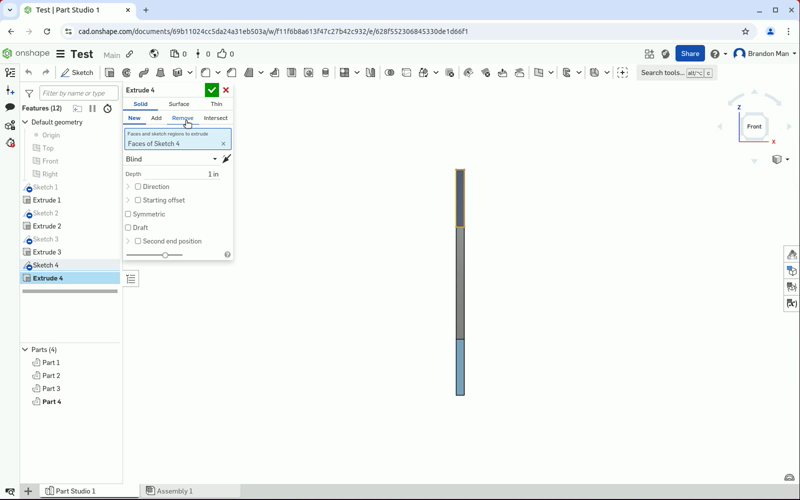
click(186, 120)
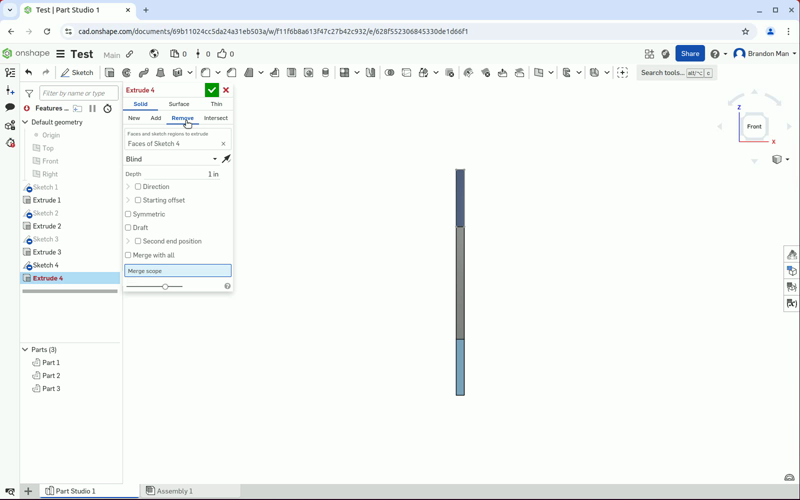
key(tab, 4)
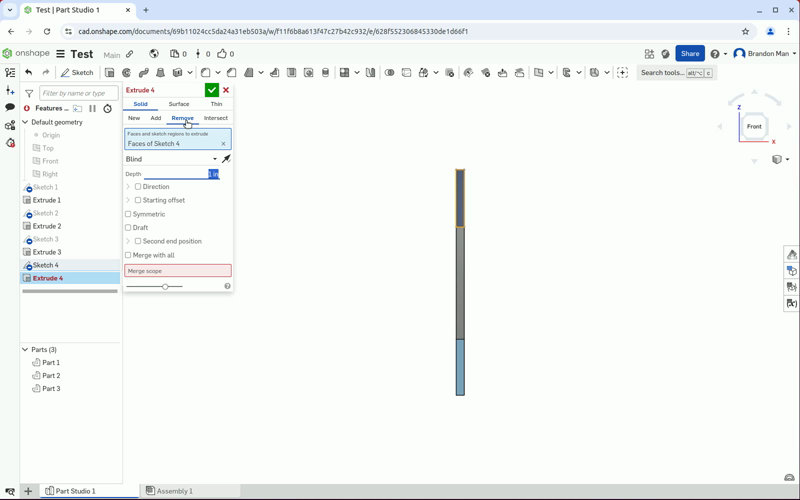
text(-0.963)
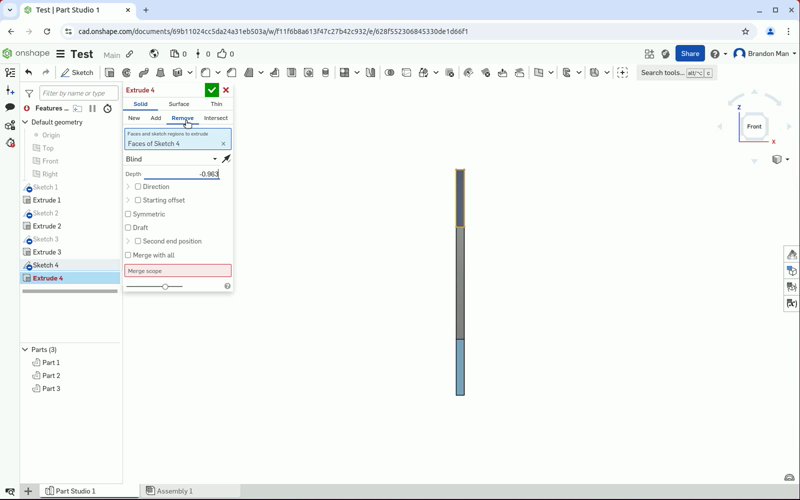
key(tab, 6)
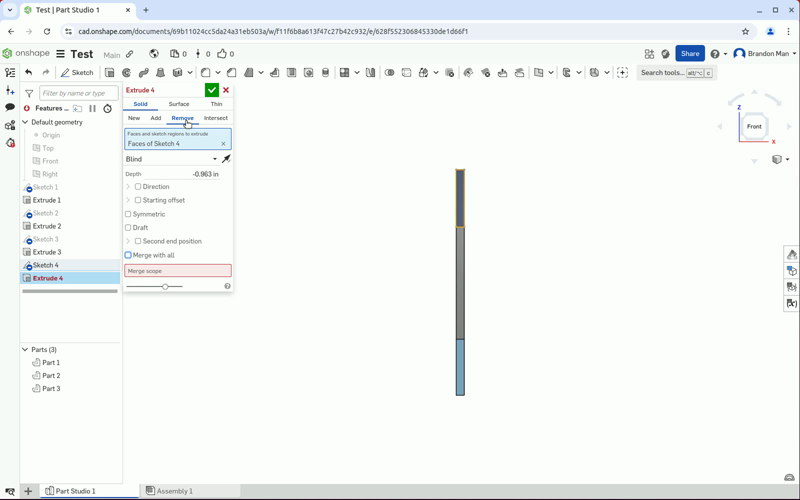
key(space)
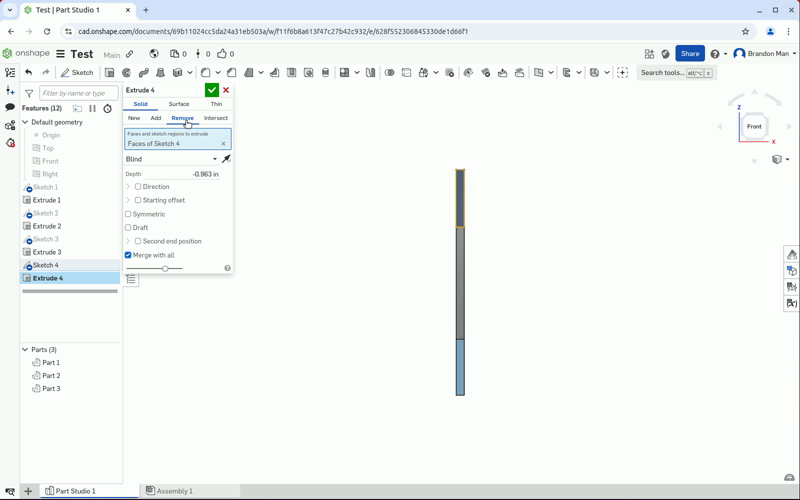
key(enter)
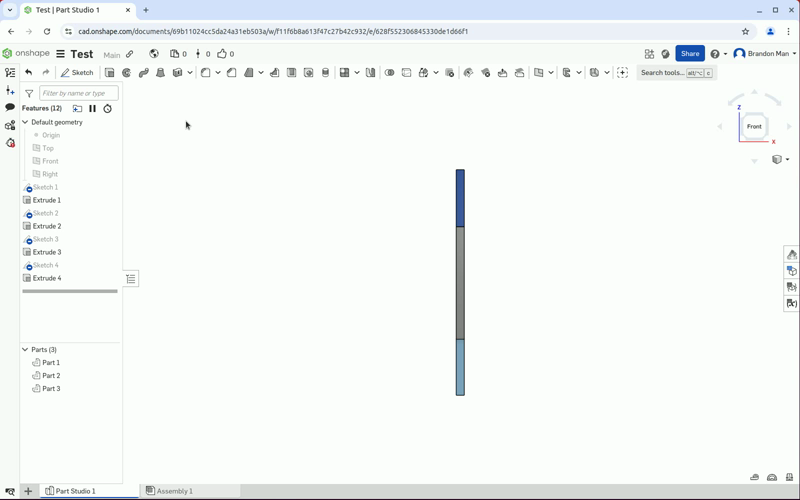
key(shift+h)
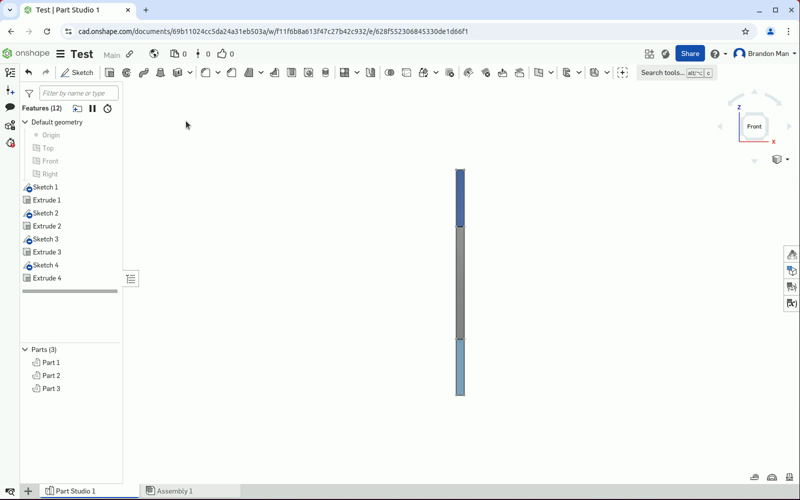
key(shift+h)
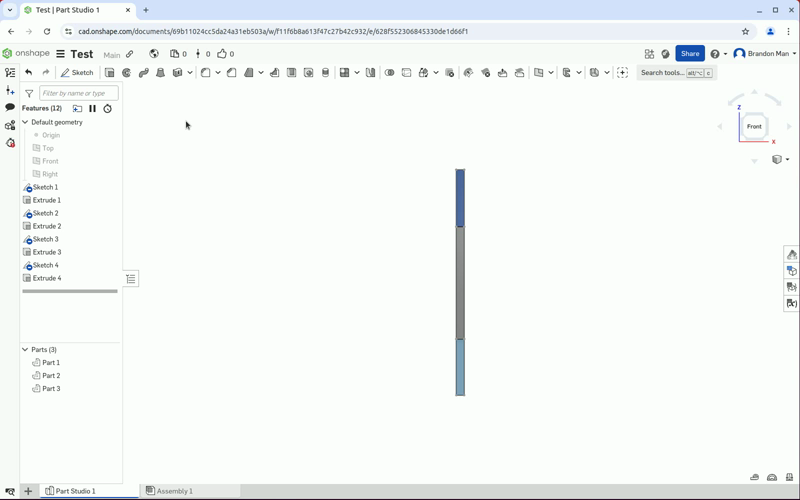
key(shift+7)
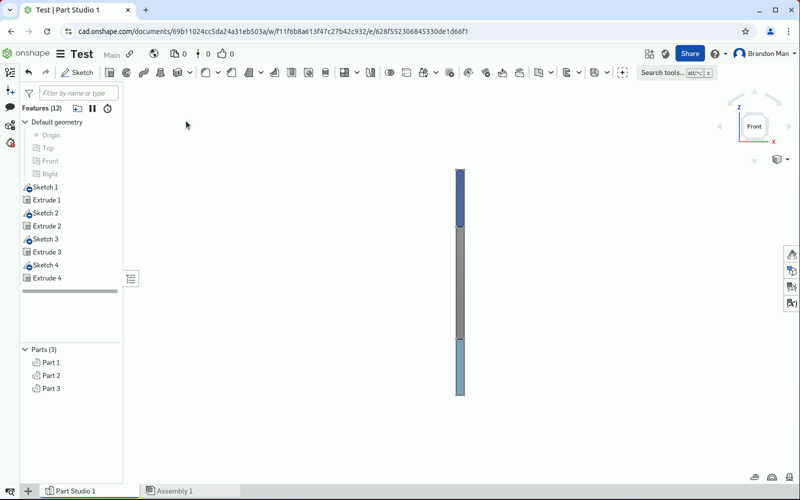
key(left, 2)
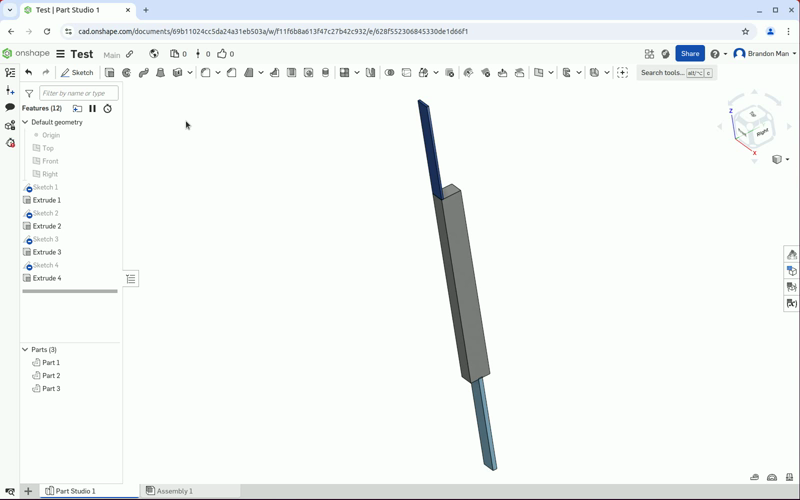
key(down, 2)
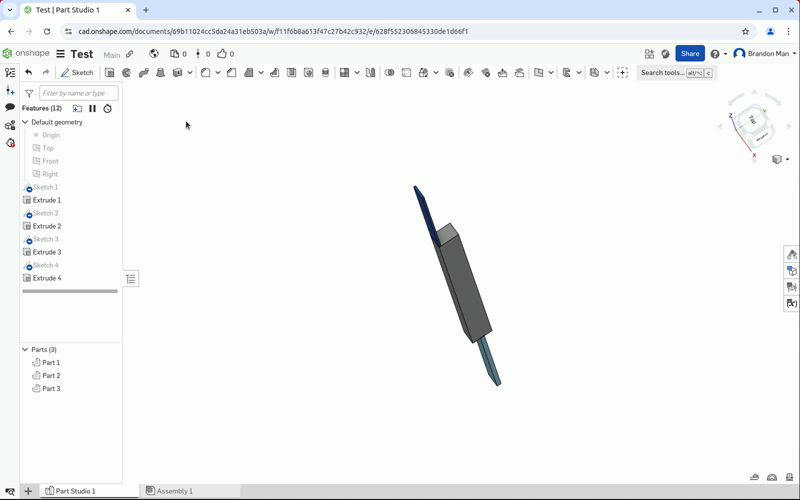
key(up, 2)
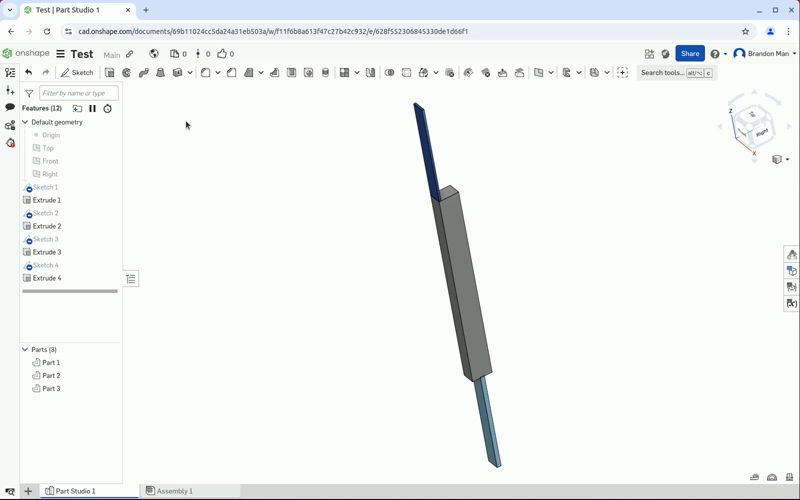
key(right, 2)
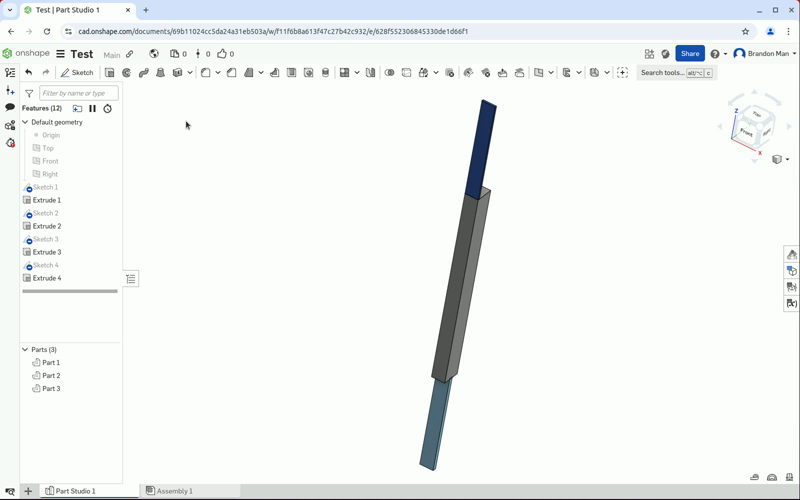
mouse_move(73, 189)
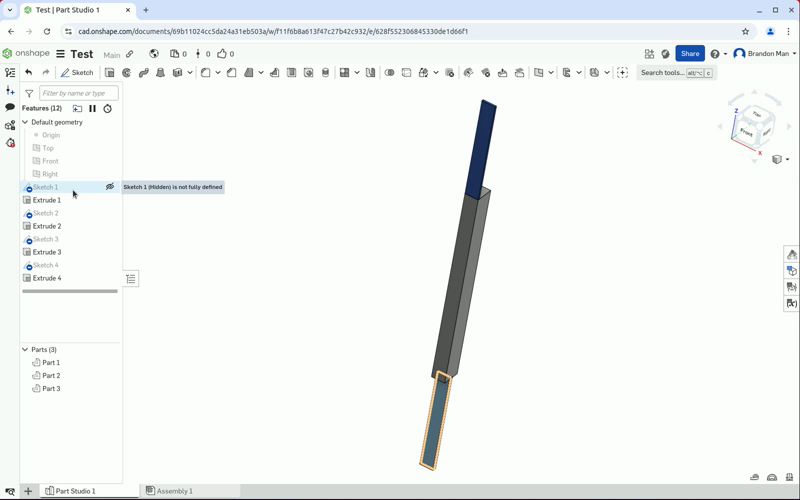
click(73, 189)